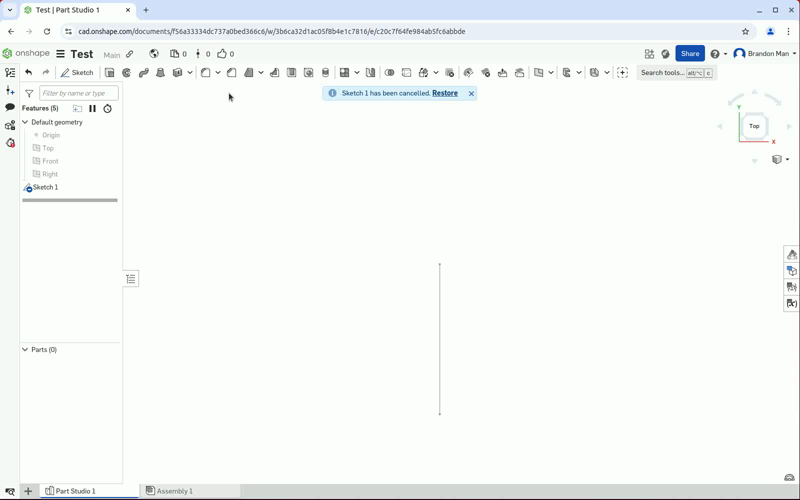
key(shift+h)
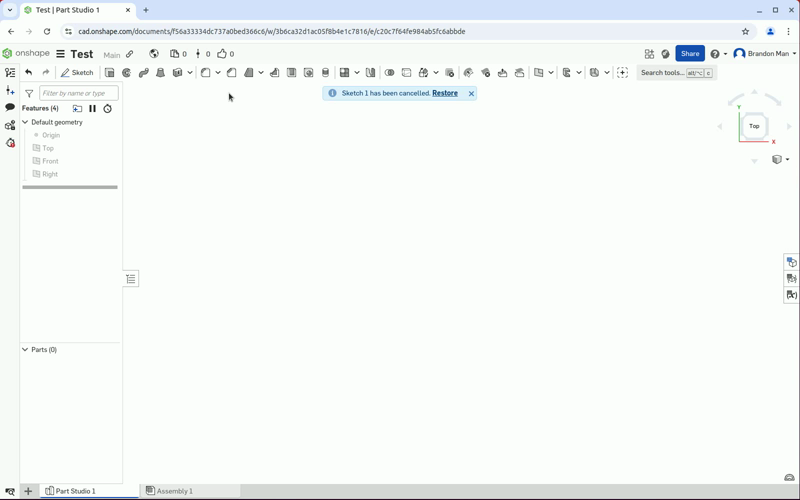
mouse_move(73, 352)
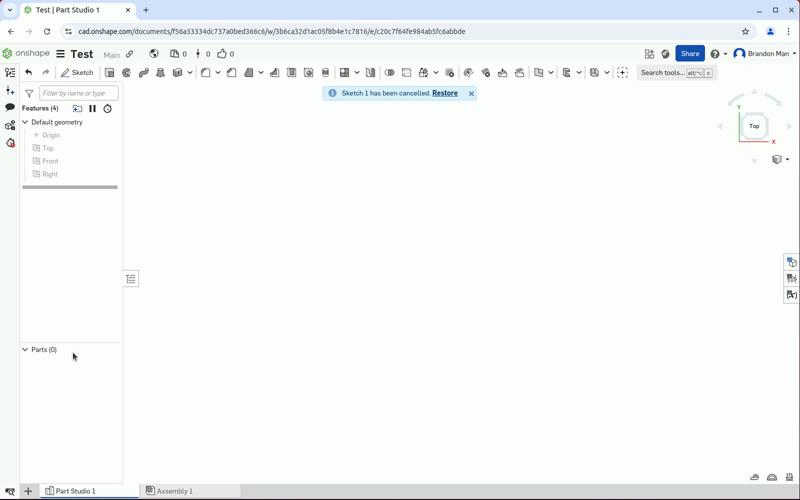
key(y)
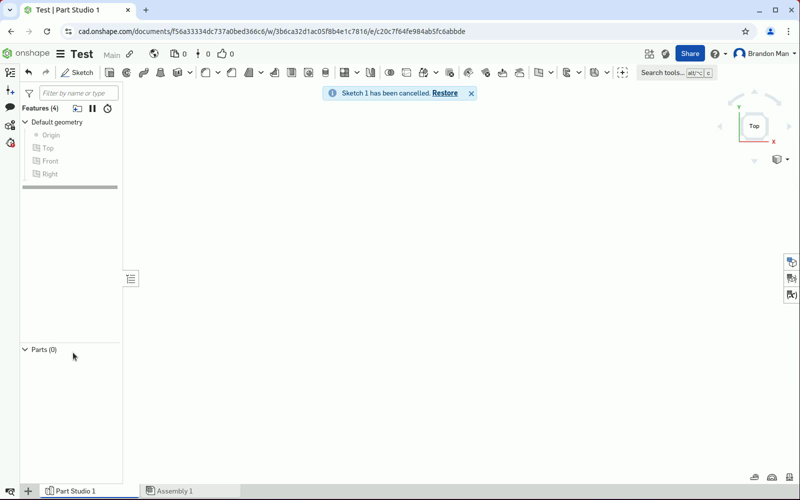
key(shift+p)
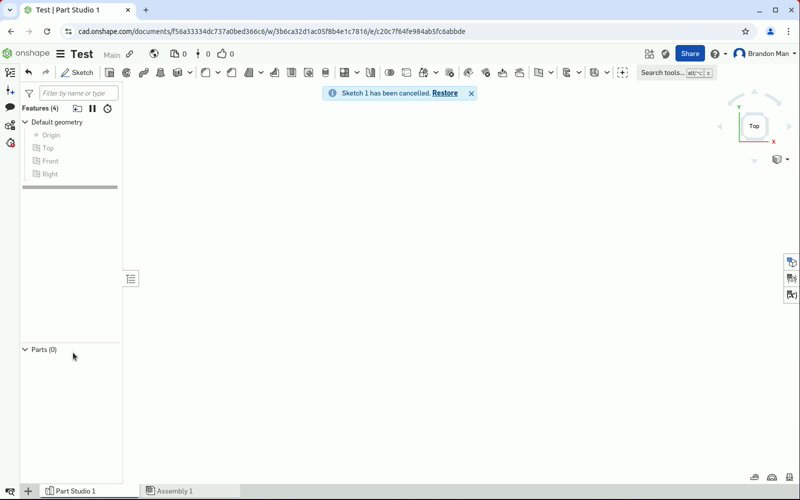
key(space)
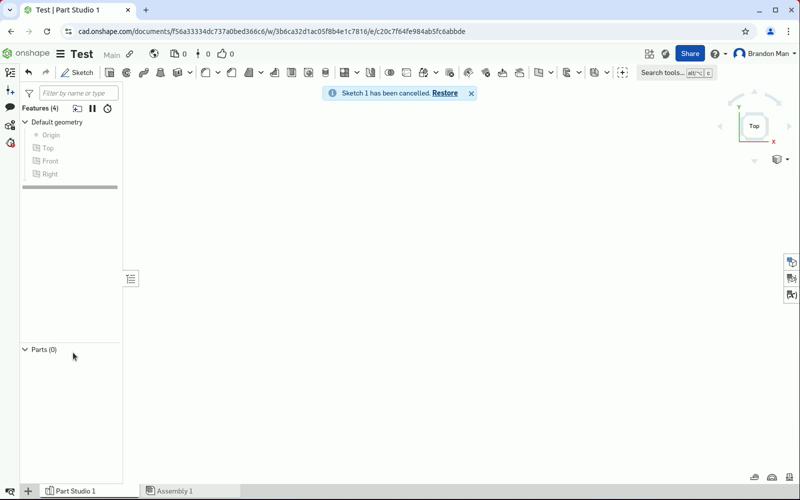
key_down(shift)
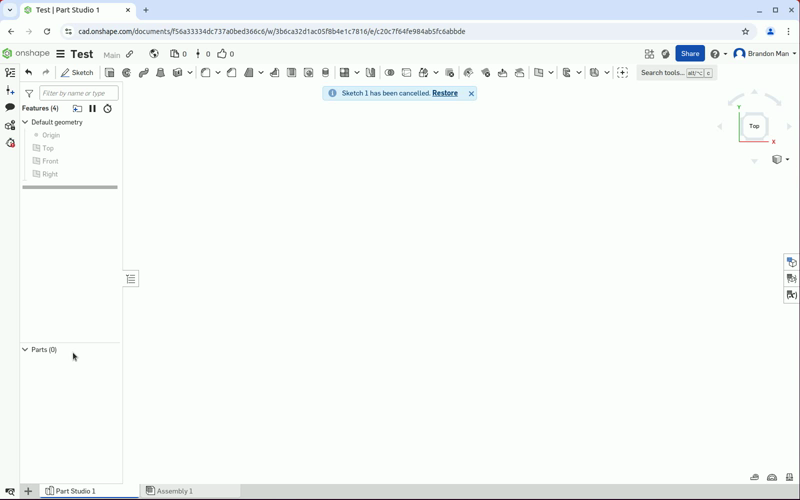
key(up)
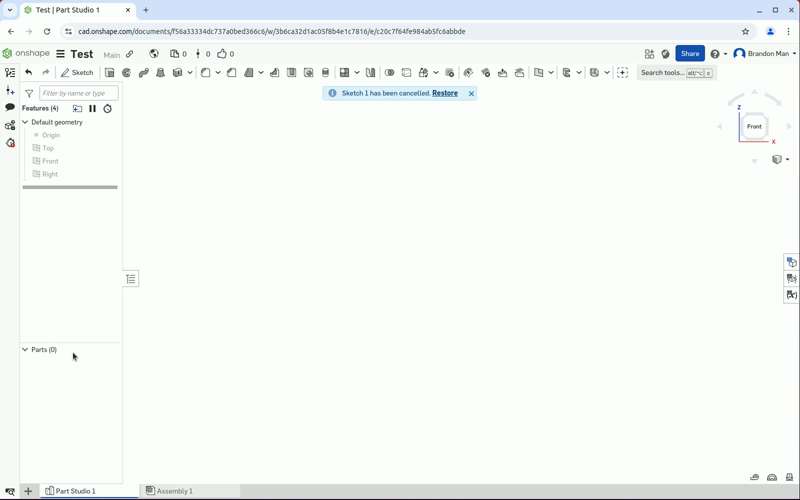
key_up(shift)
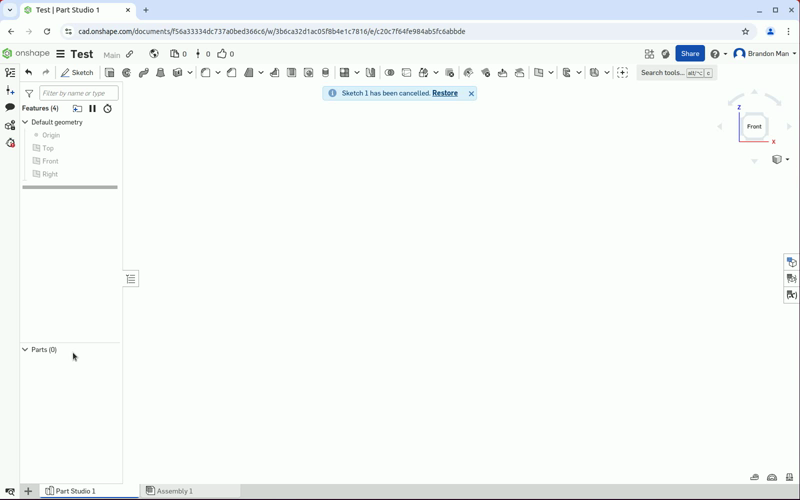
key(space)
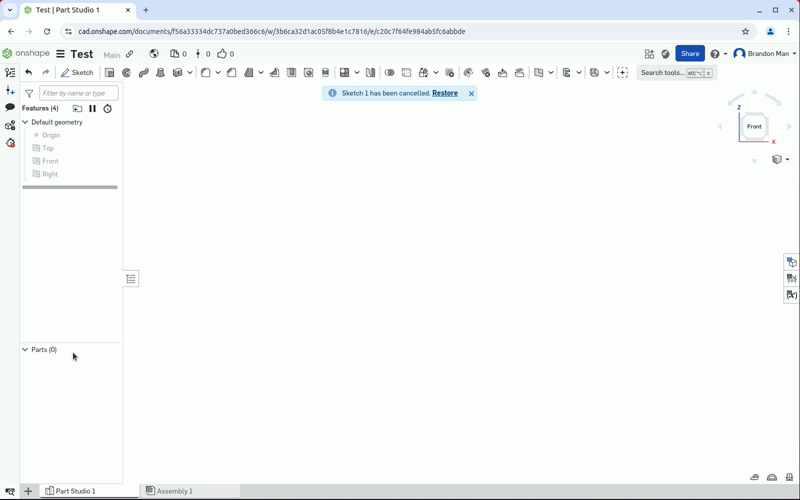
key_down(shift)
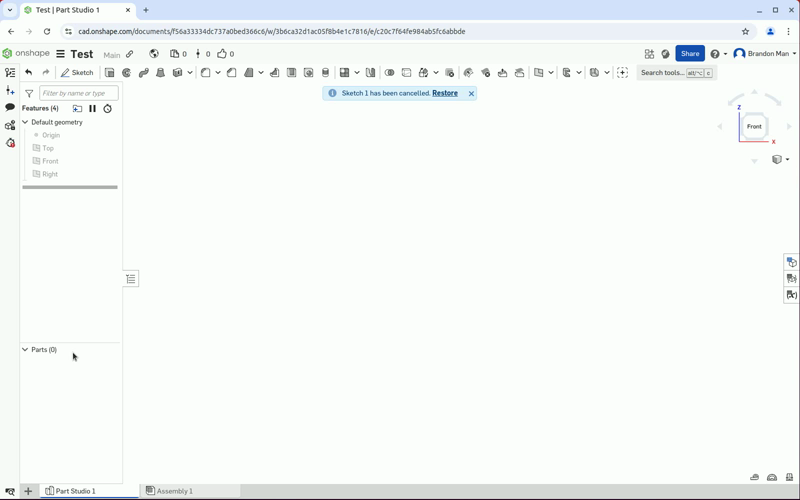
key(left)
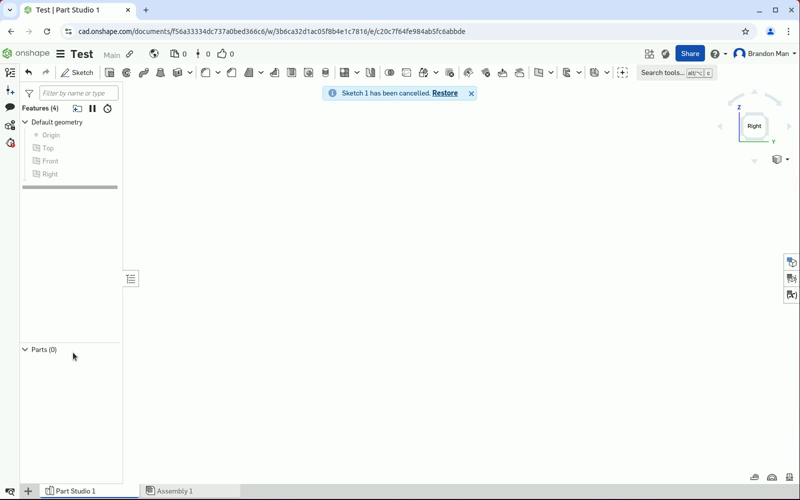
key_up(shift)
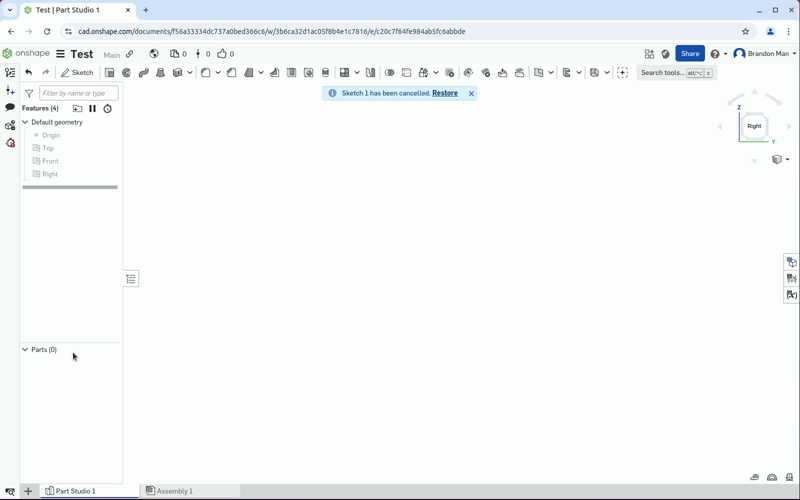
mouse_move(73, 352)
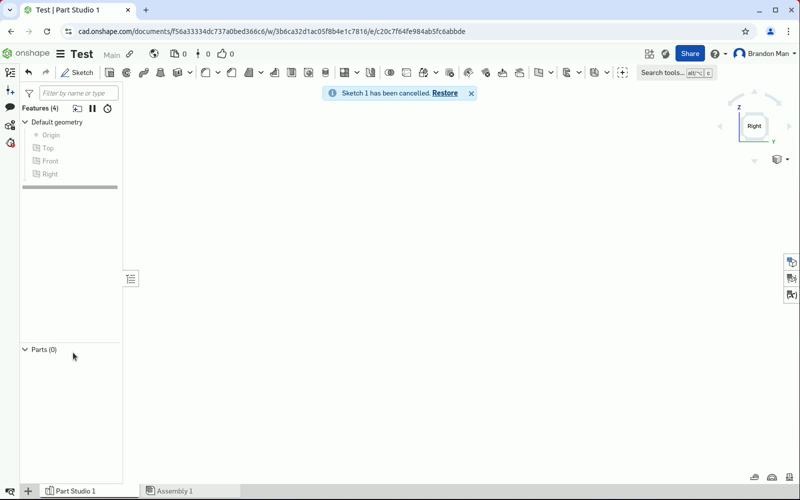
key(shift+y)
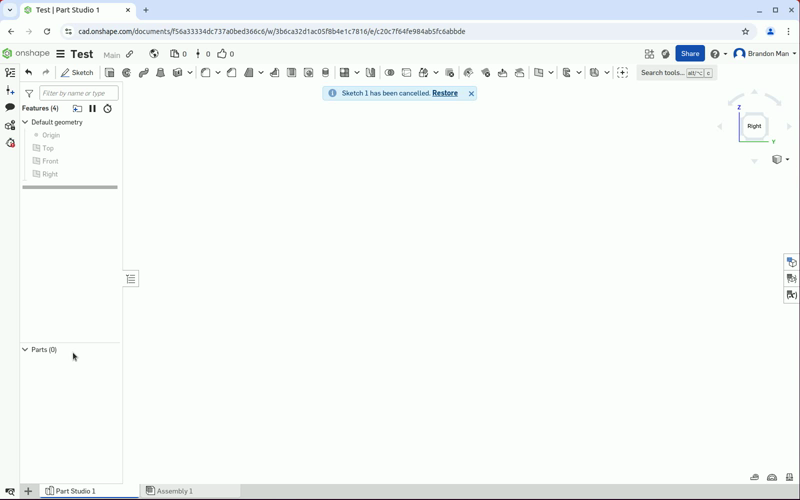
key(shift+s)
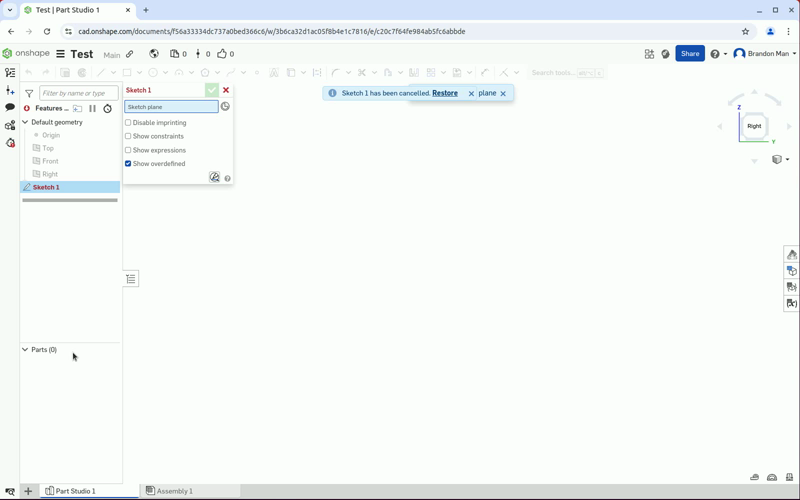
mouse_move(73, 176)
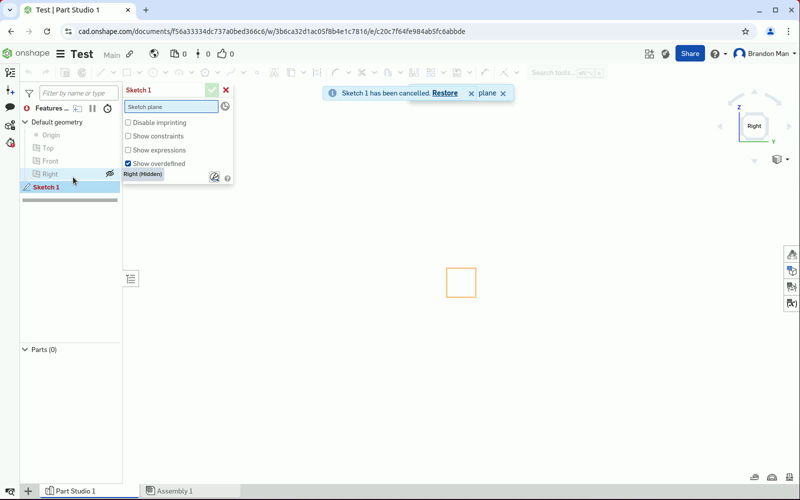
click(73, 176)
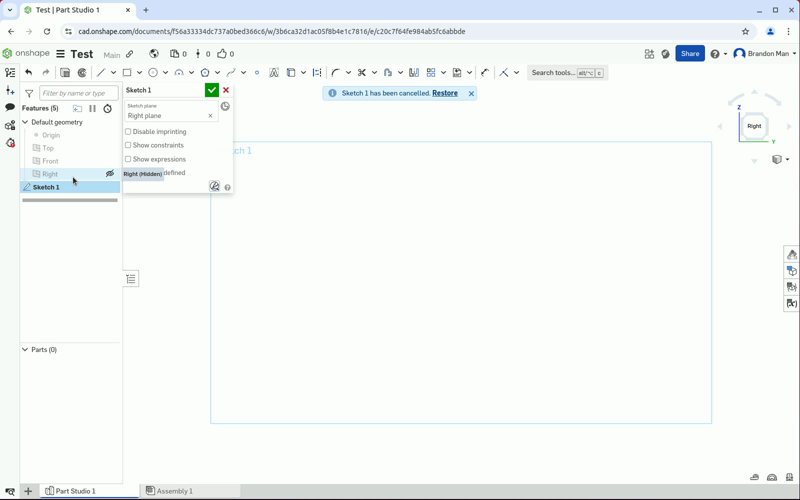
mouse_move(73, 352)
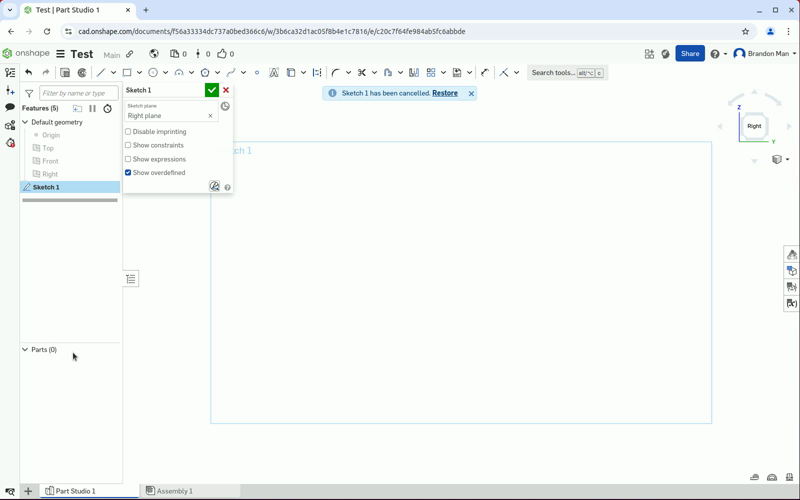
key(y)
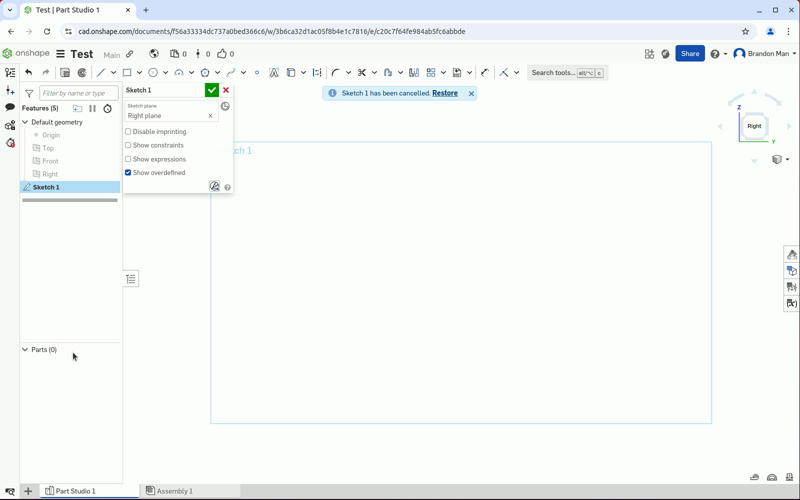
key(l)
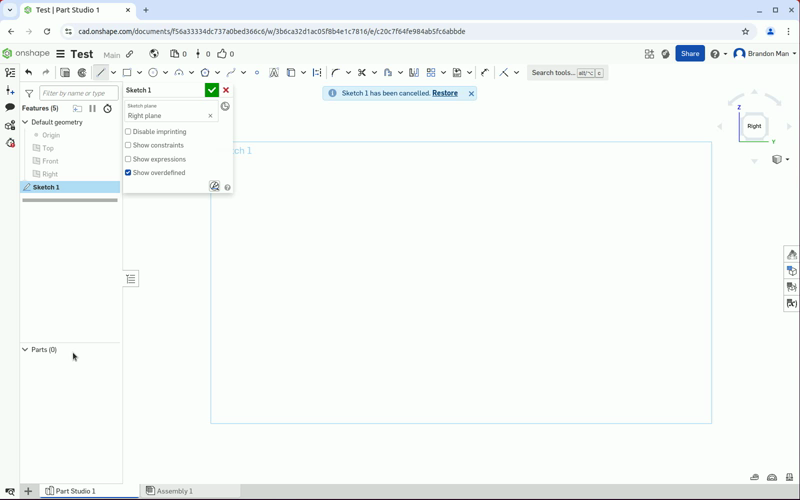
key_down(shift)
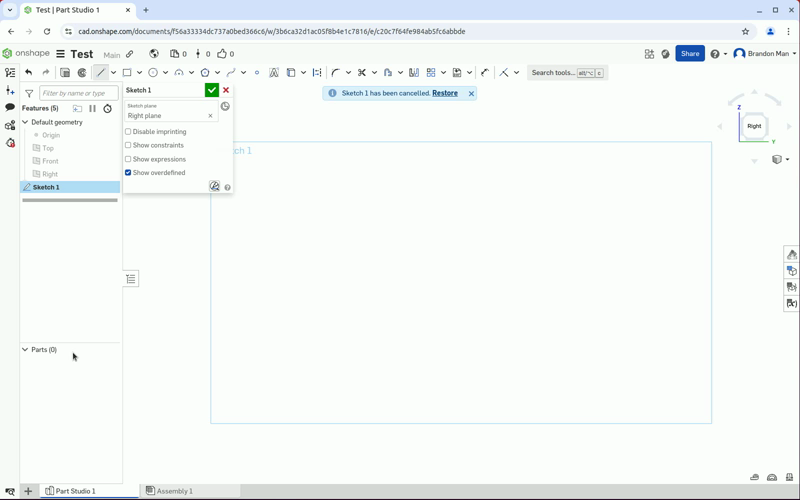
mouse_move(430, 200)
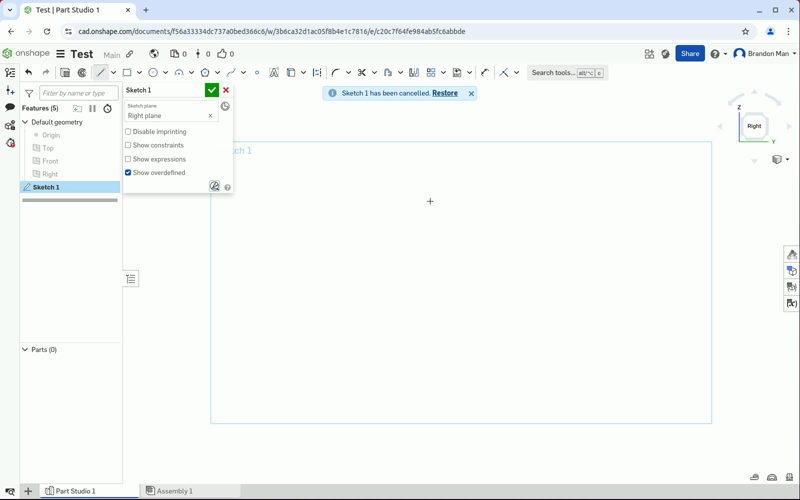
click(430, 200)
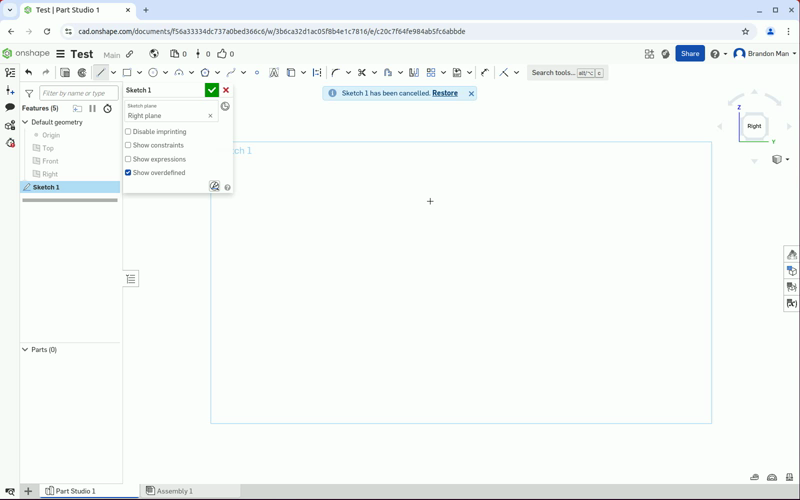
key_up(shift)
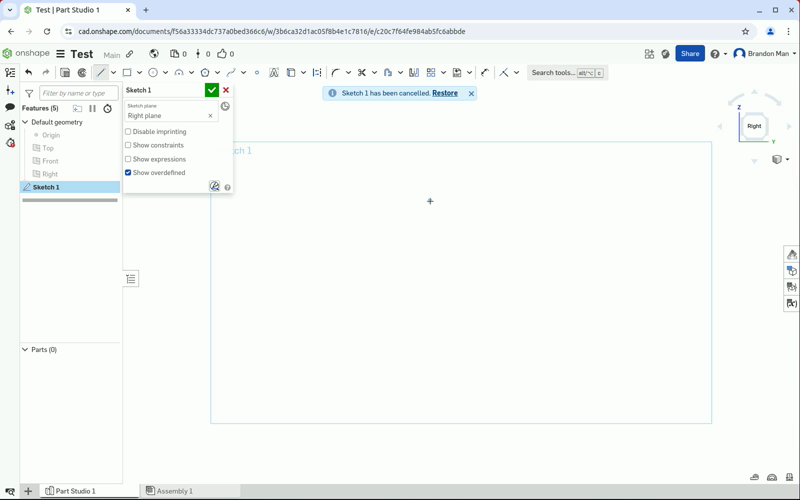
key_down(shift)
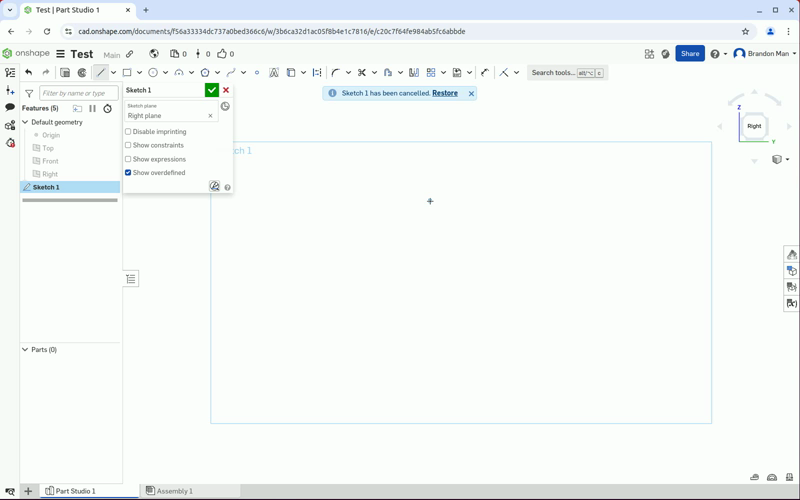
mouse_move(460, 200)
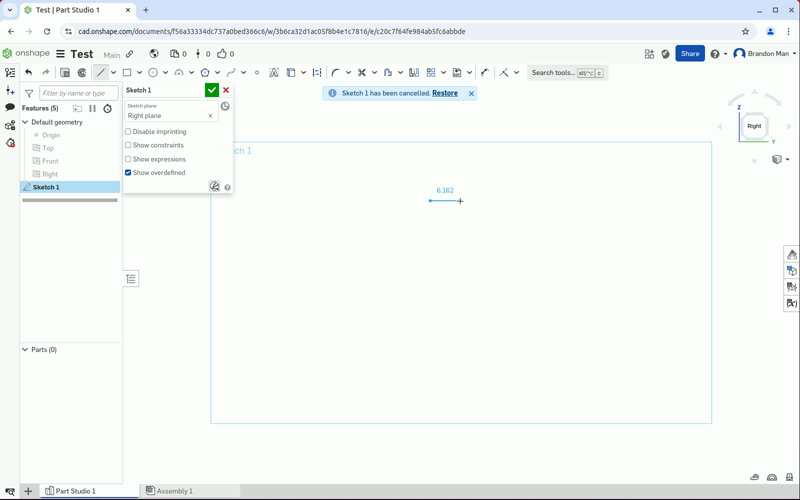
mouse_move(451, 200)
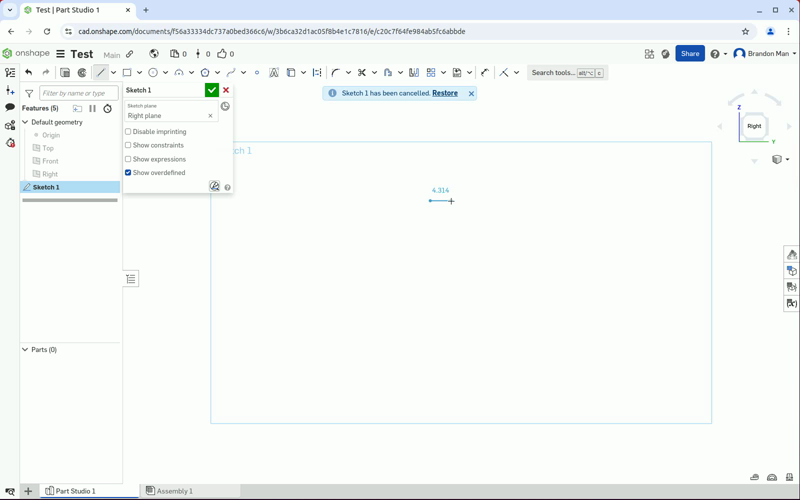
click(451, 200)
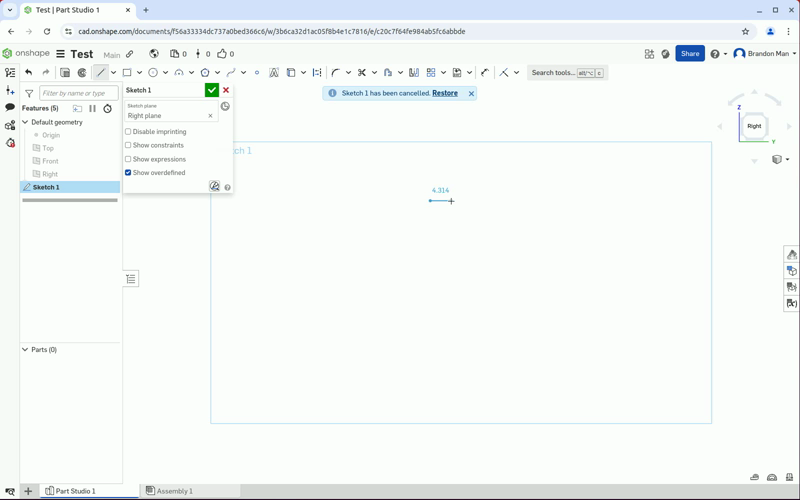
key_up(shift)
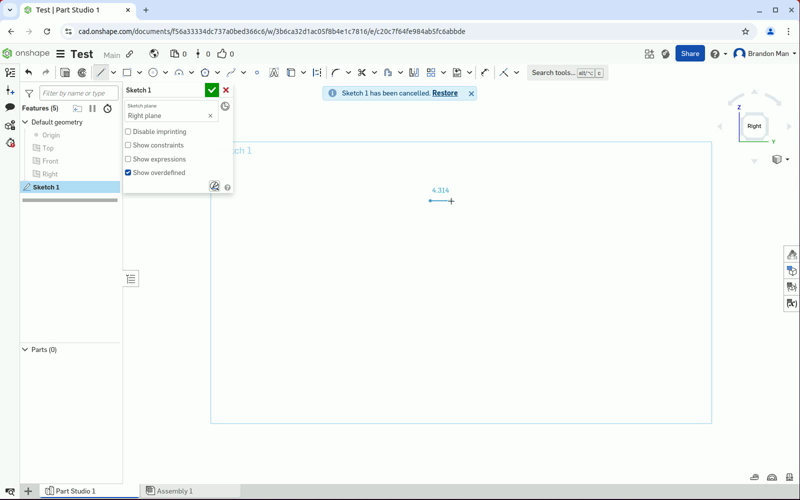
key(esc)
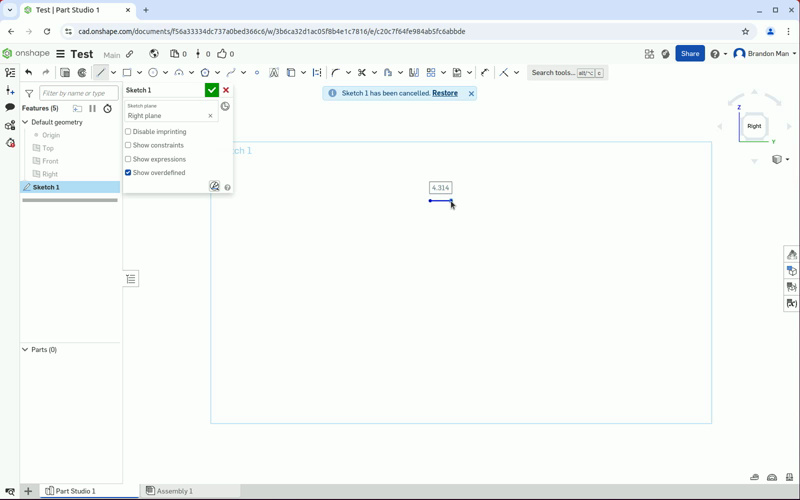
key(a)
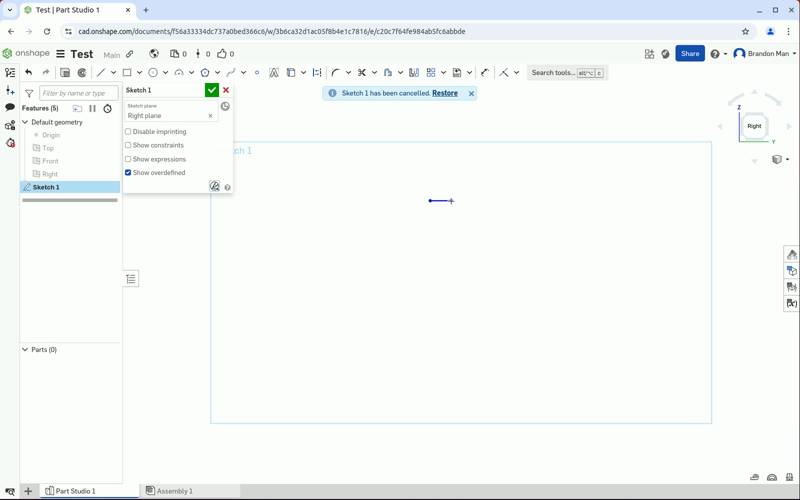
mouse_move(451, 200)
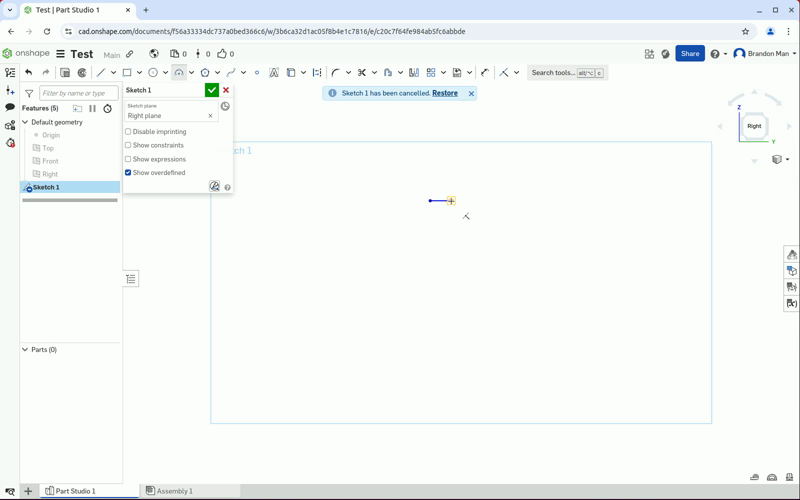
click(451, 200)
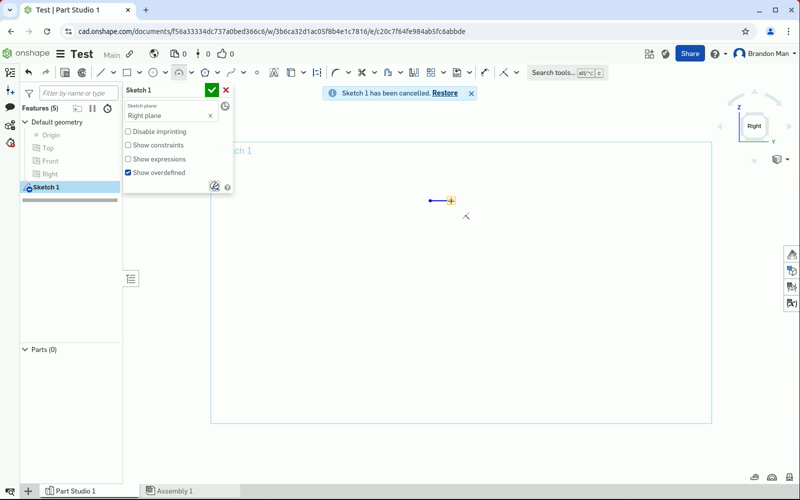
key_down(shift)
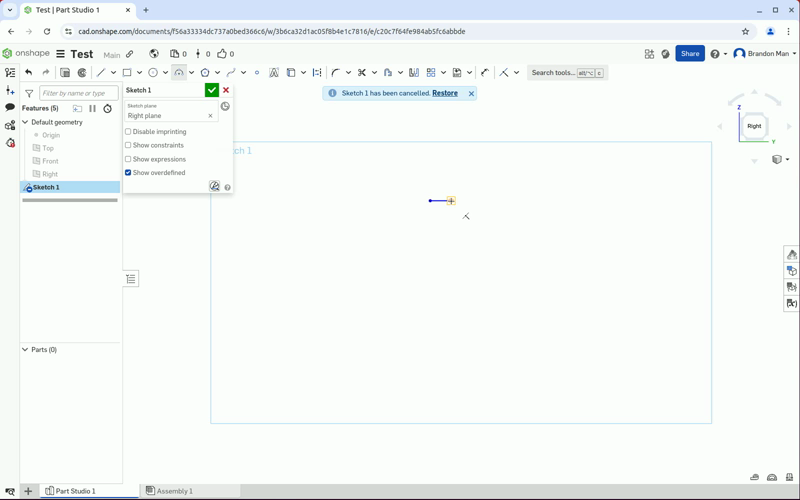
mouse_move(470, 200)
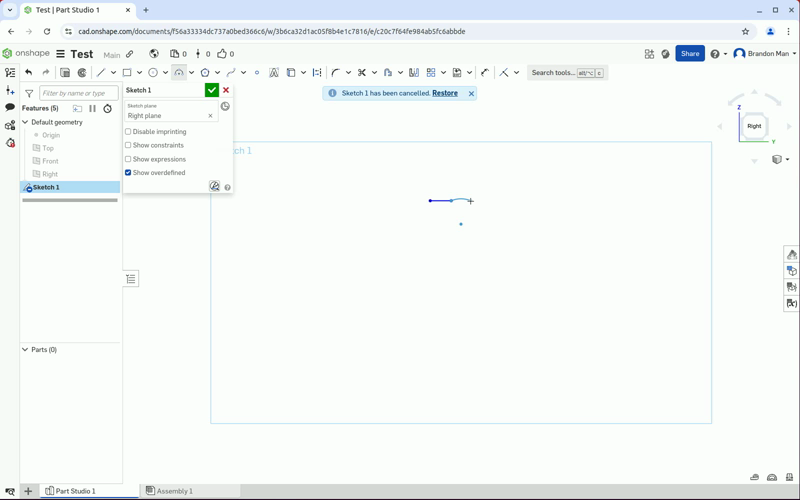
click(470, 200)
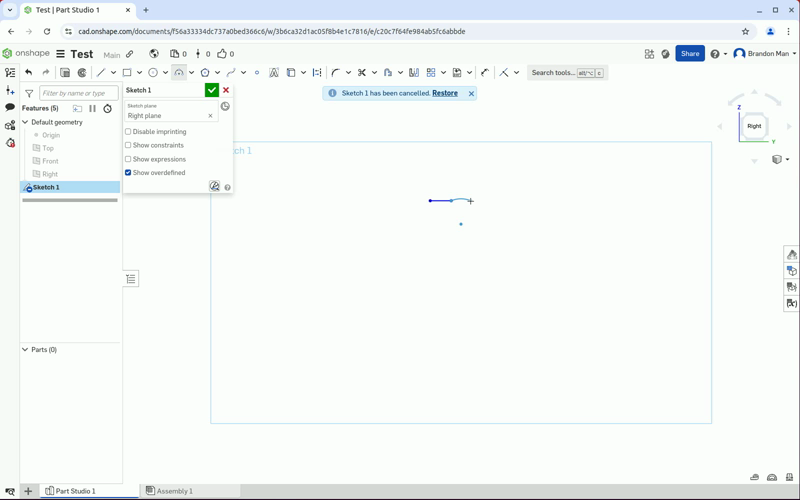
mouse_move(461, 190)
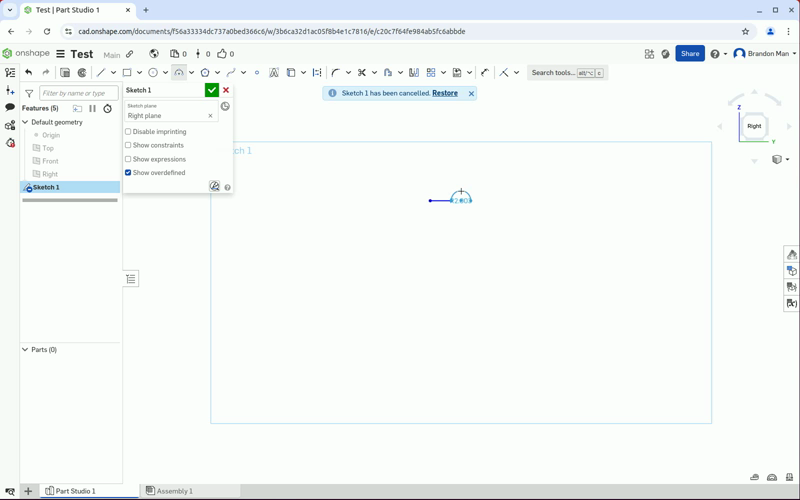
click(461, 190)
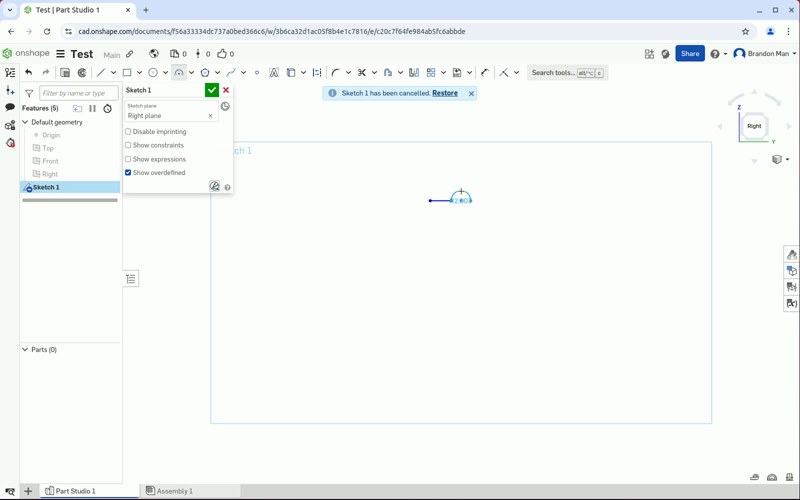
key_up(shift)
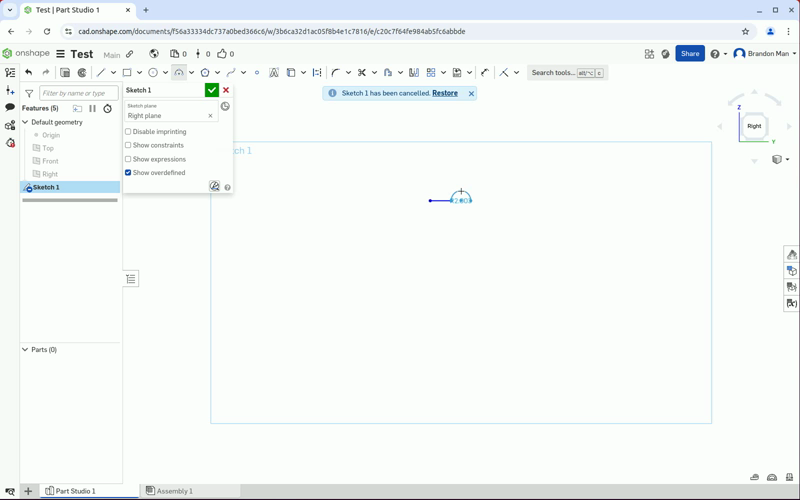
key(esc)
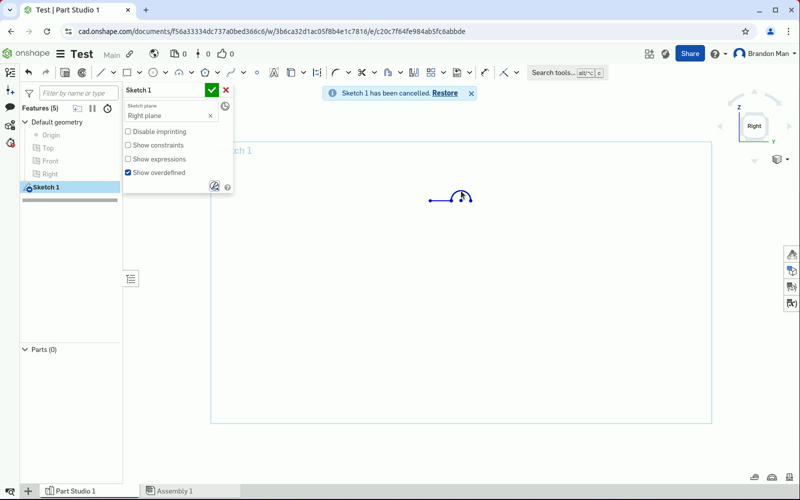
key(l)
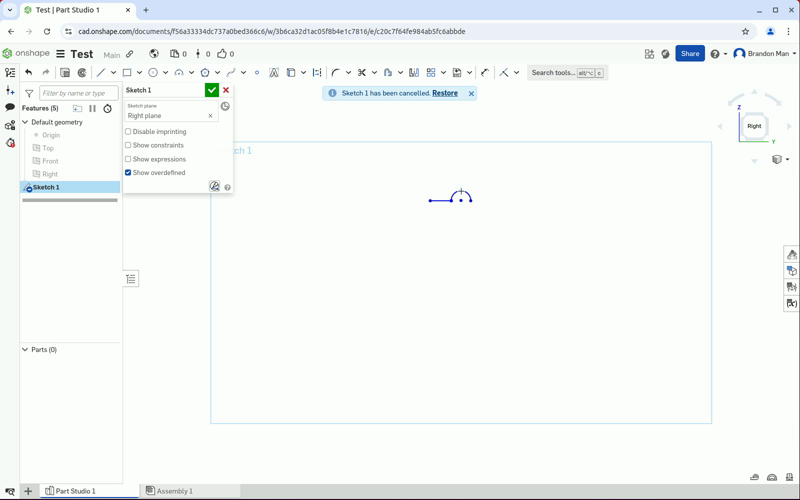
mouse_move(470, 200)
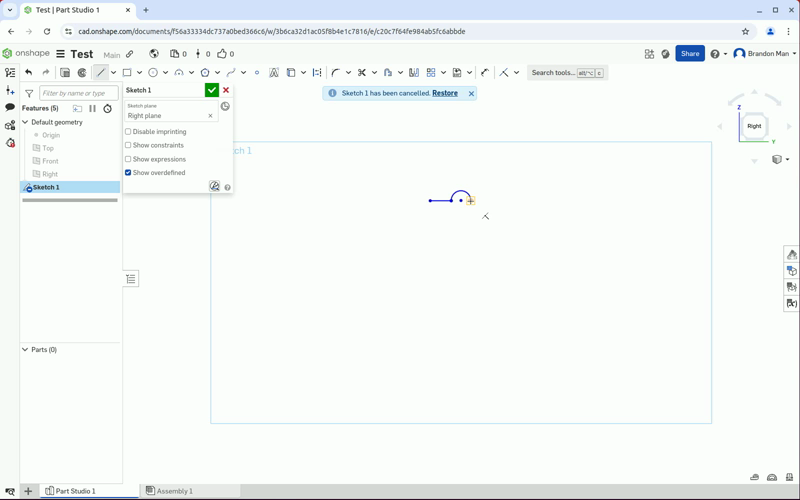
click(470, 200)
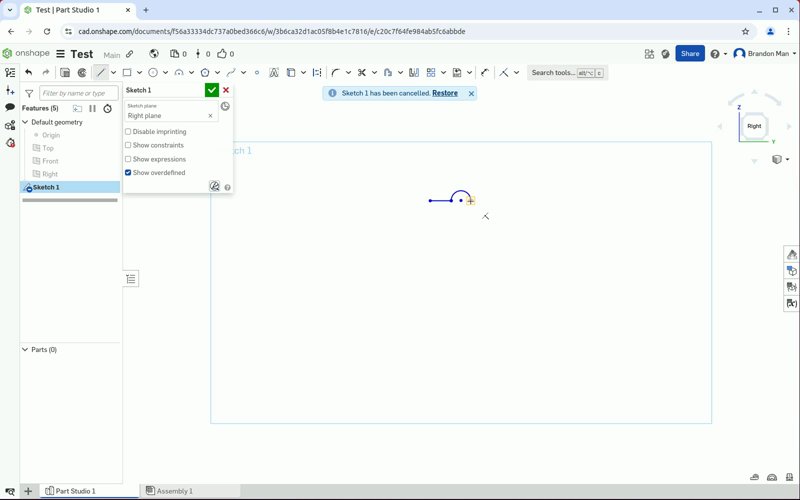
key_down(shift)
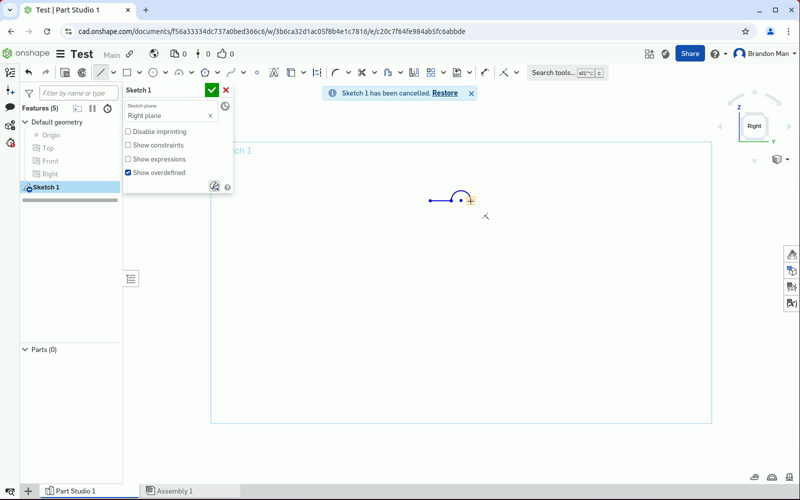
mouse_move(501, 200)
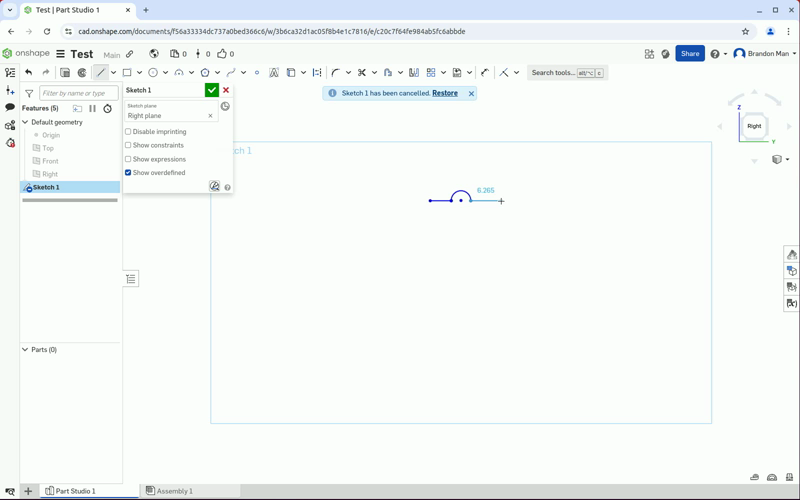
mouse_move(491, 200)
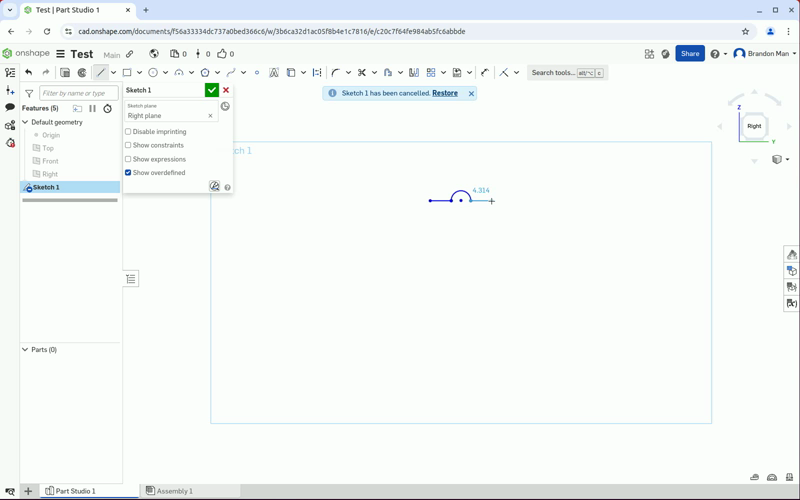
click(491, 200)
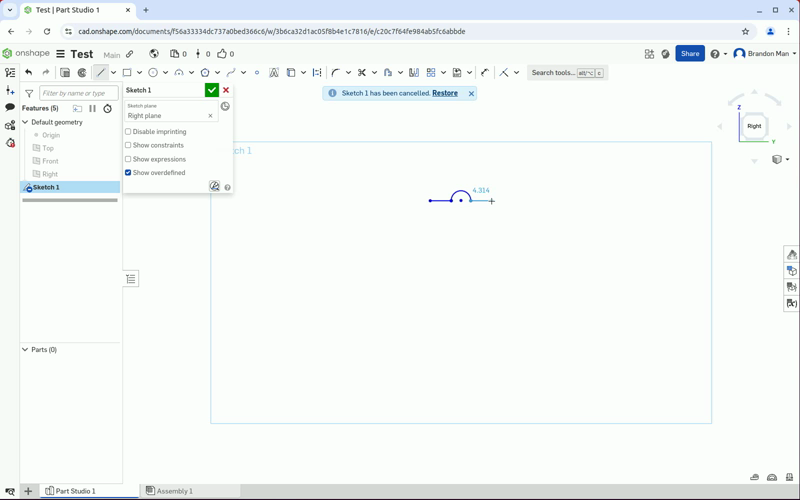
key_up(shift)
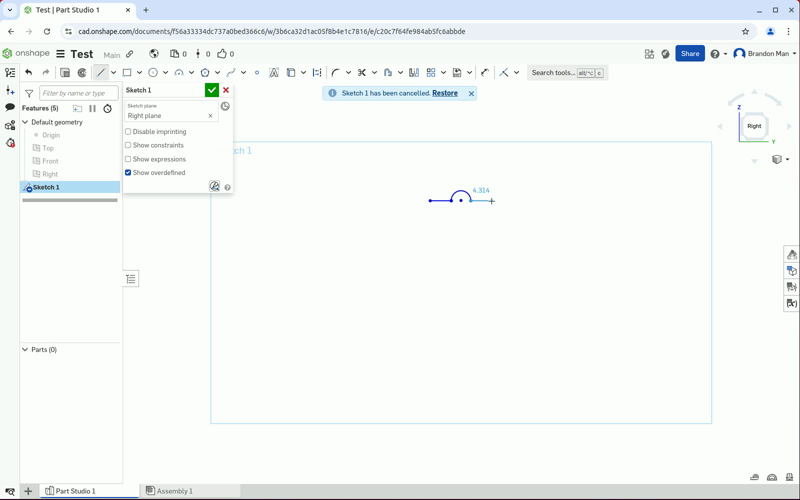
key(esc)
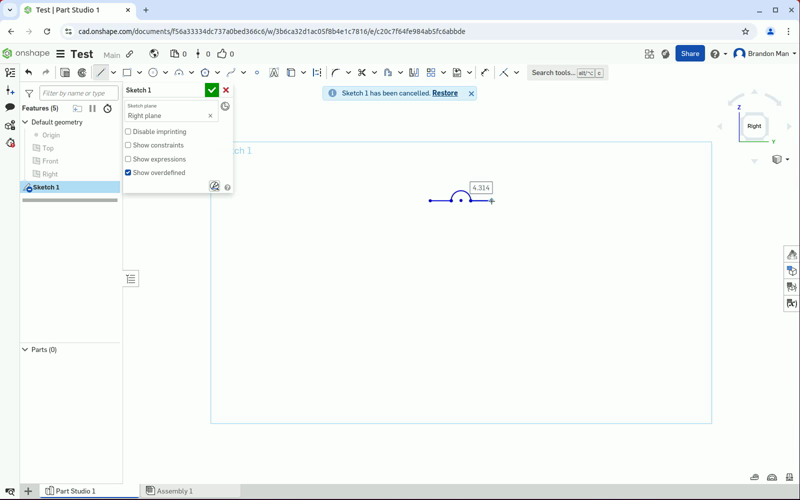
key(a)
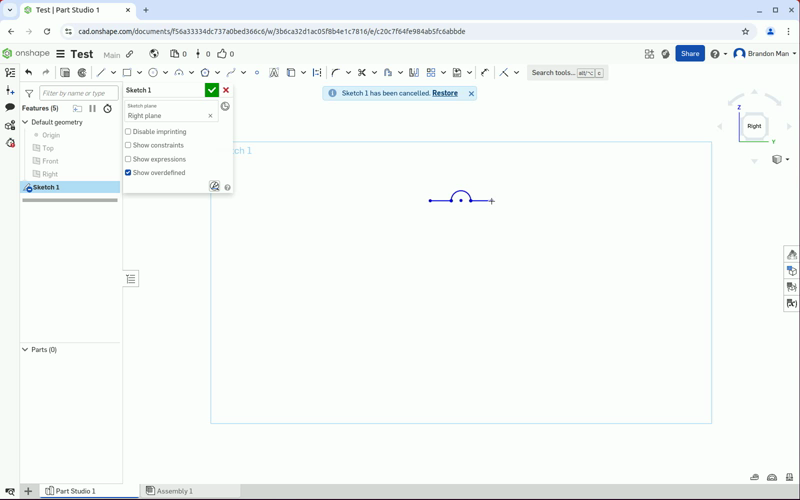
mouse_move(491, 200)
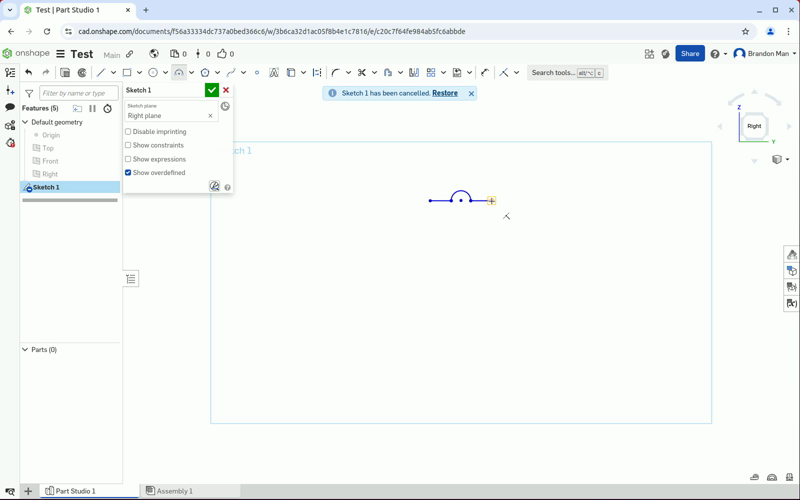
click(491, 200)
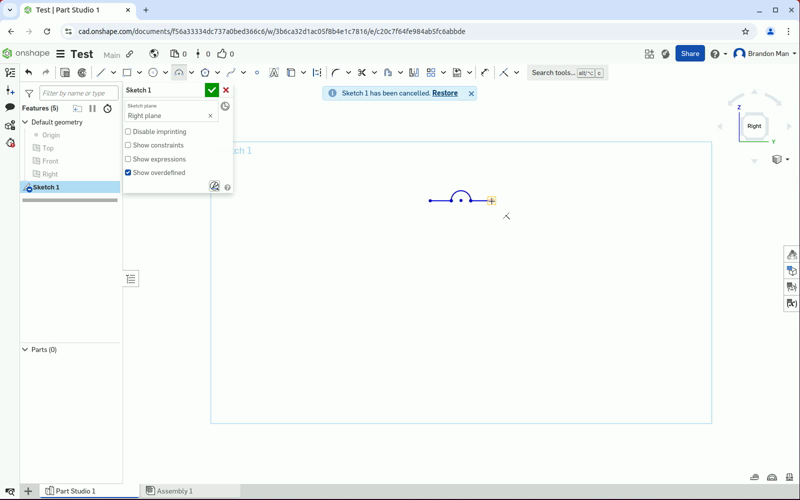
mouse_move(430, 200)
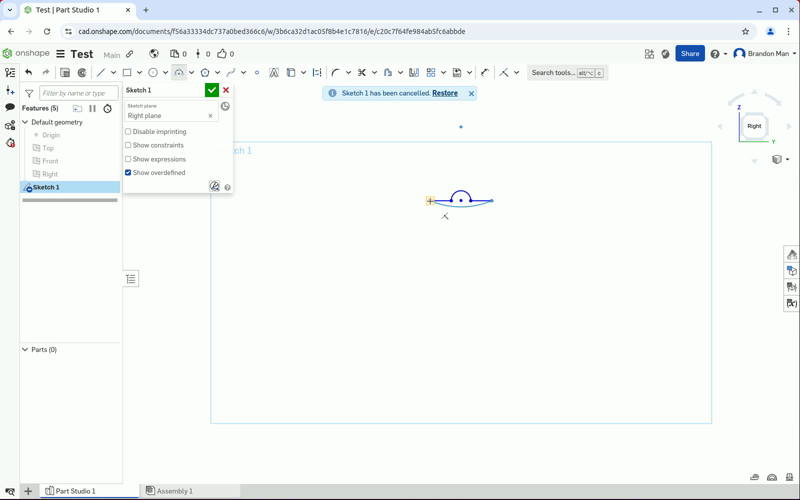
click(430, 200)
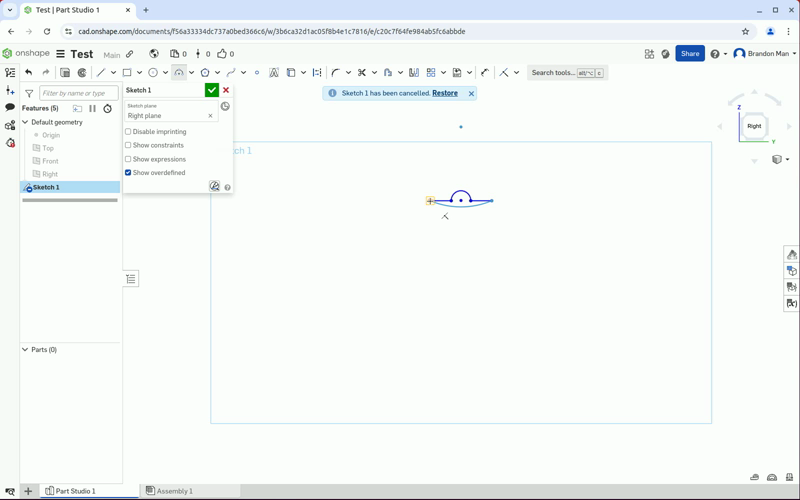
key_down(shift)
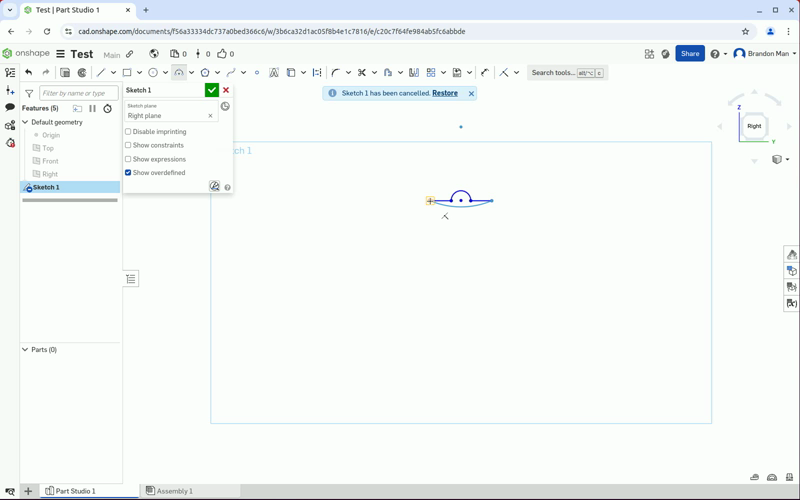
mouse_move(461, 170)
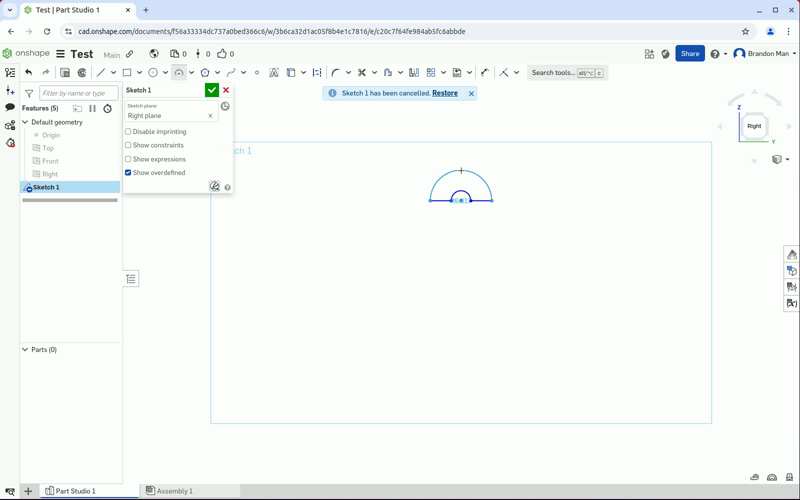
click(461, 170)
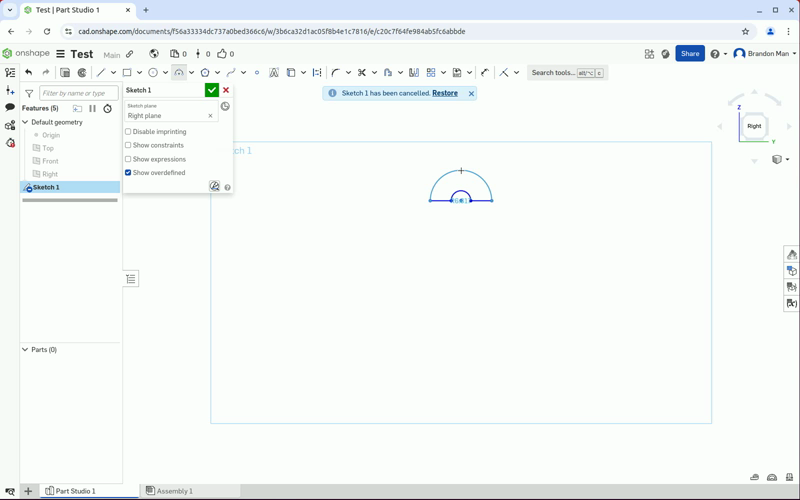
key_up(shift)
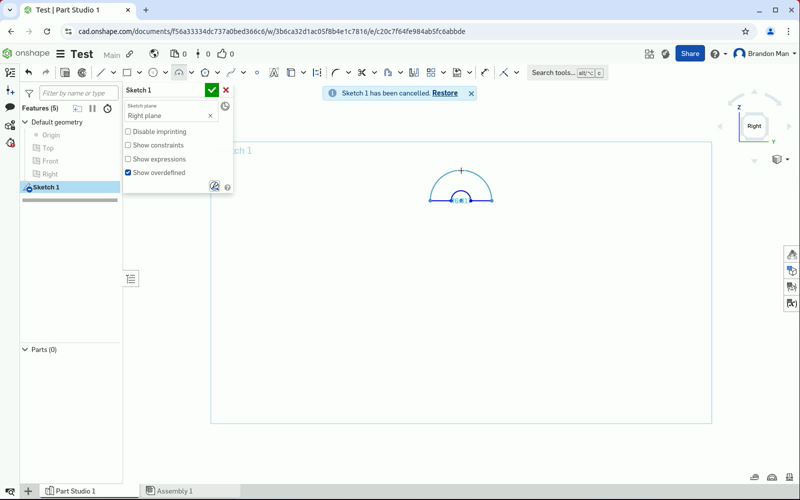
key(esc)
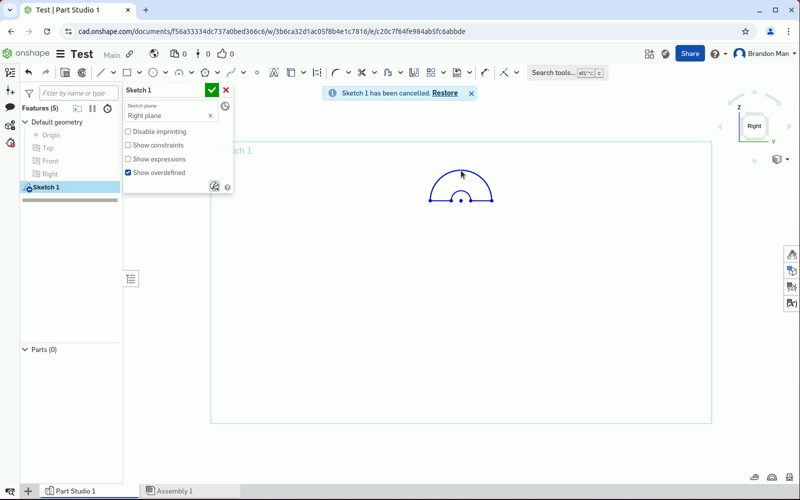
mouse_move(463, 192)
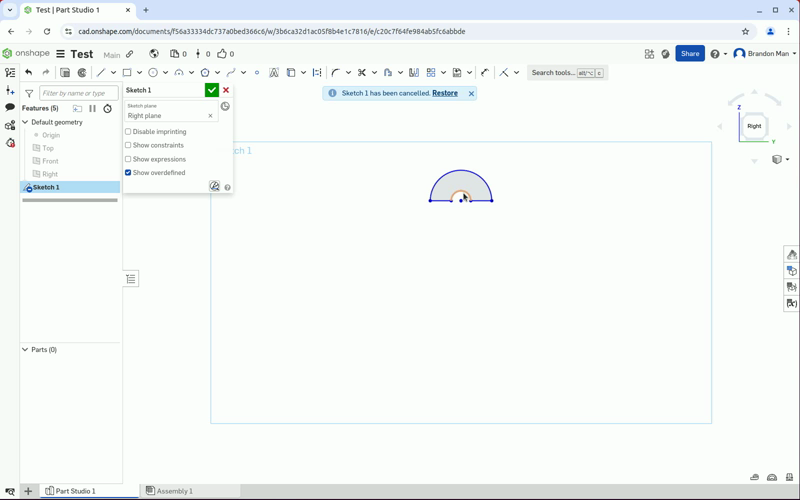
scroll(6)
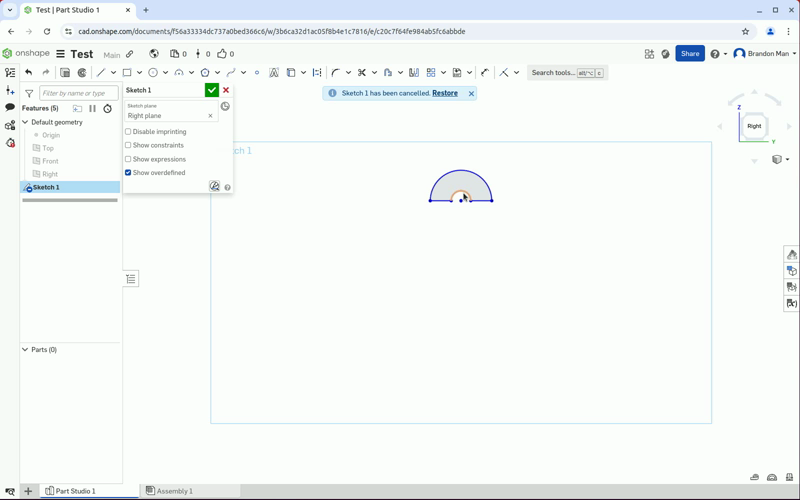
scroll(6)
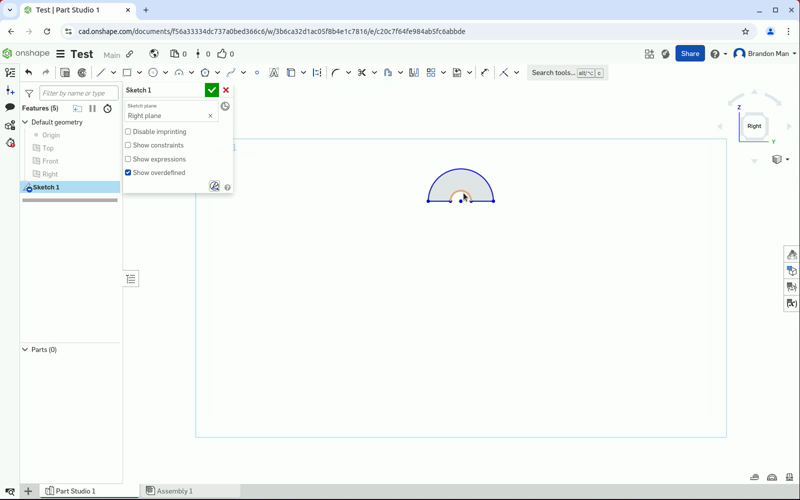
scroll(6)
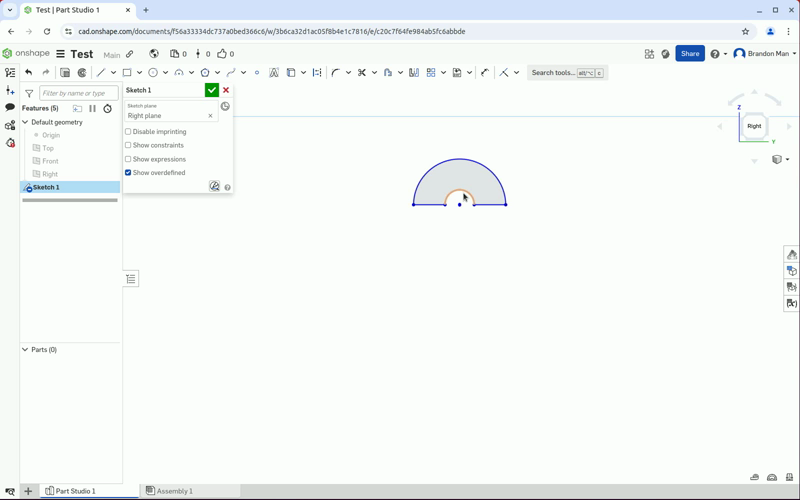
scroll(6)
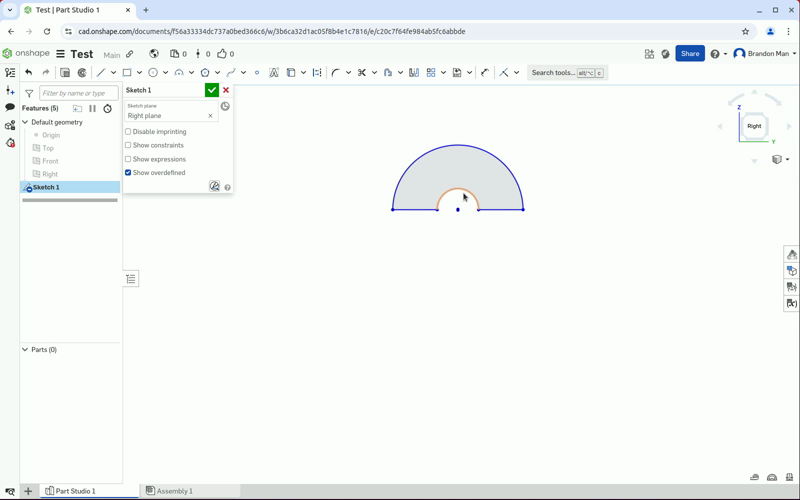
scroll(6)
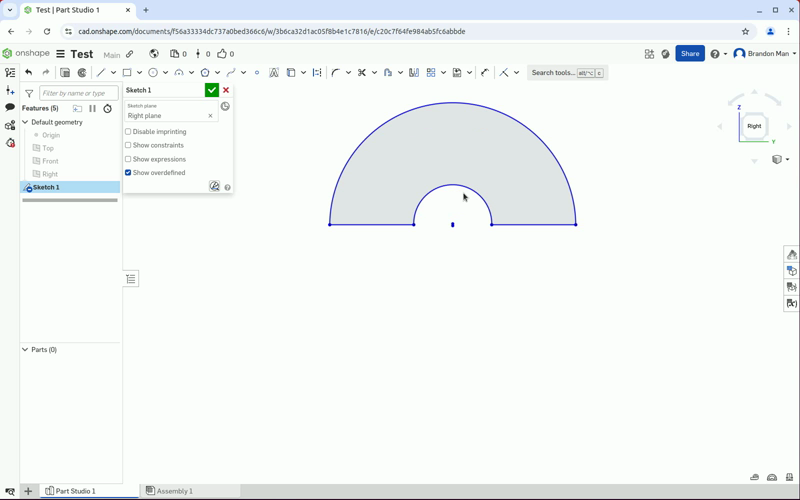
scroll(6)
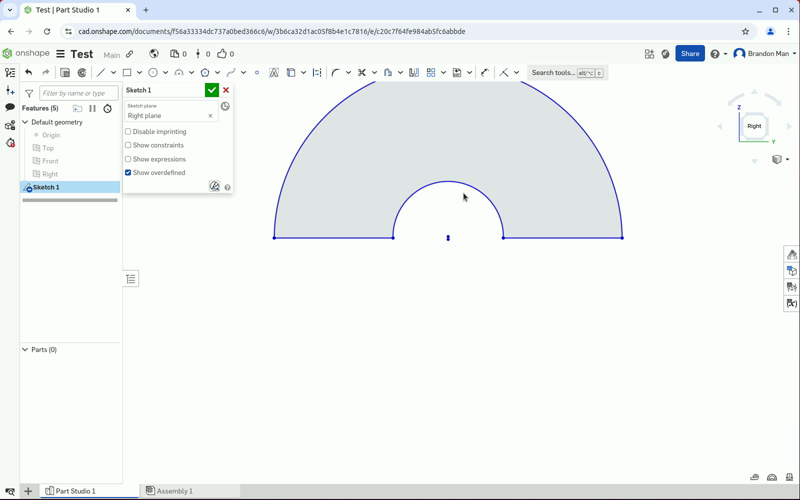
scroll(6)
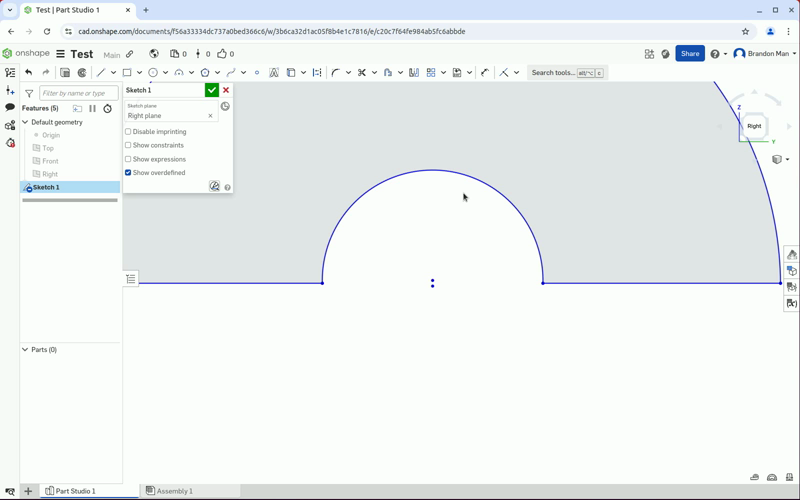
click(463, 192)
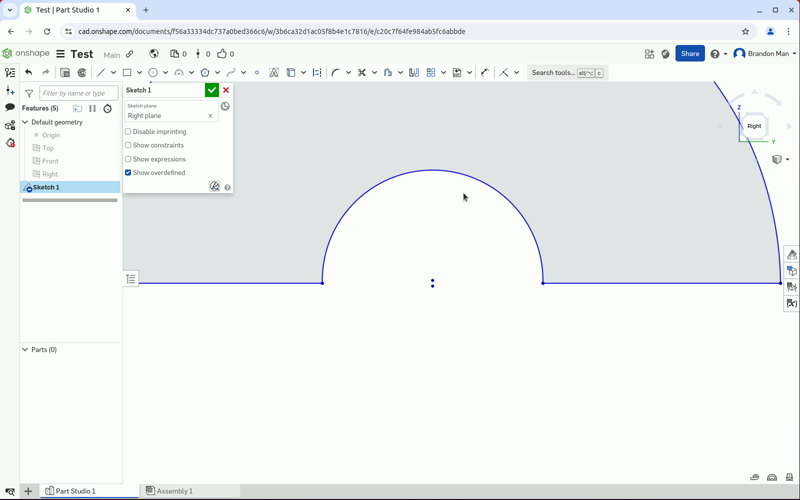
scroll(-6)
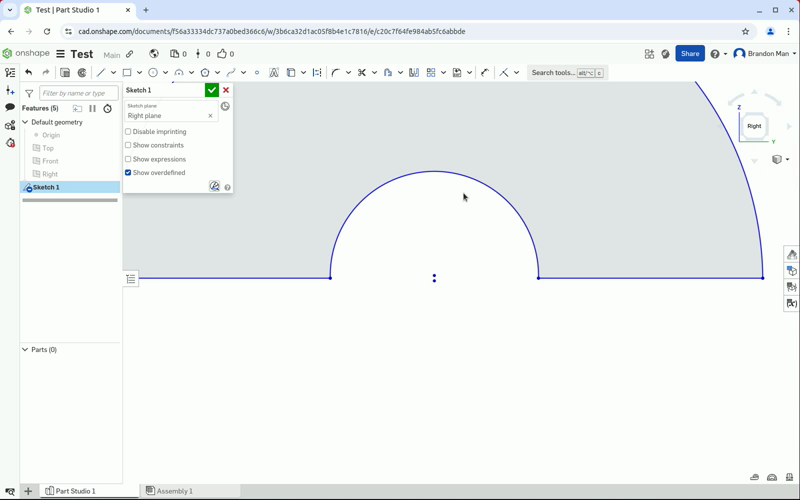
scroll(-6)
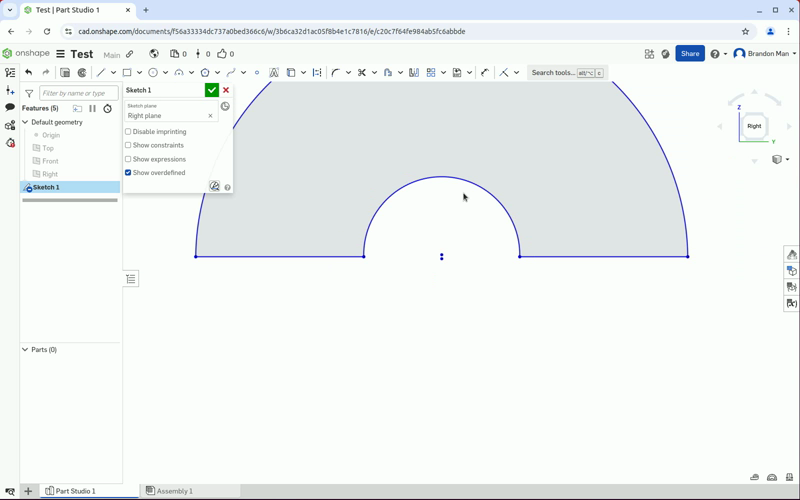
scroll(-6)
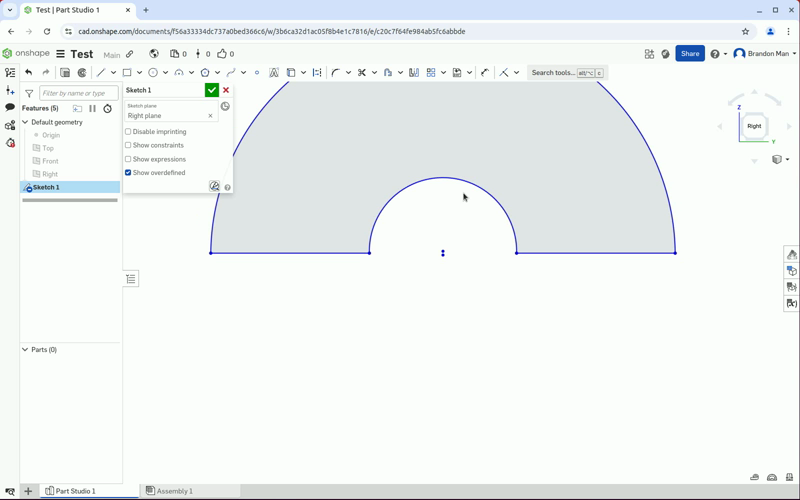
scroll(-6)
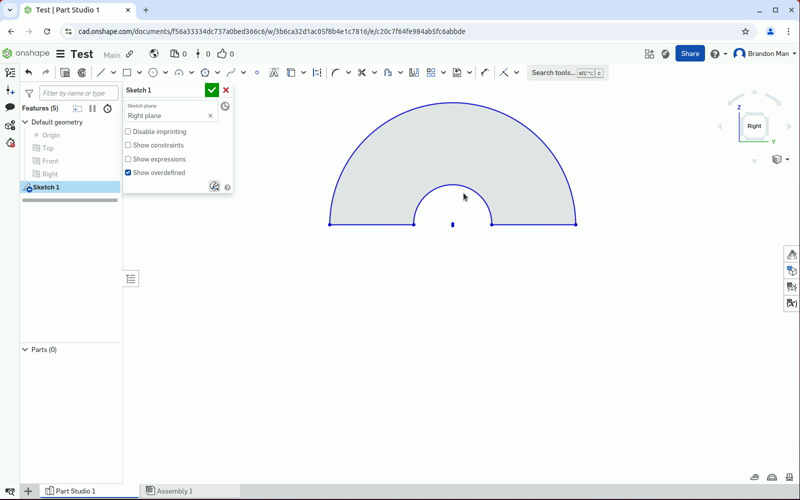
scroll(-6)
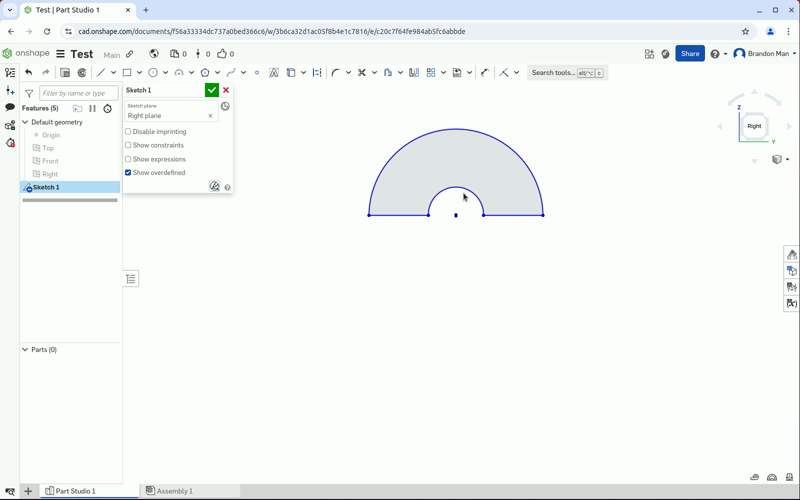
scroll(-6)
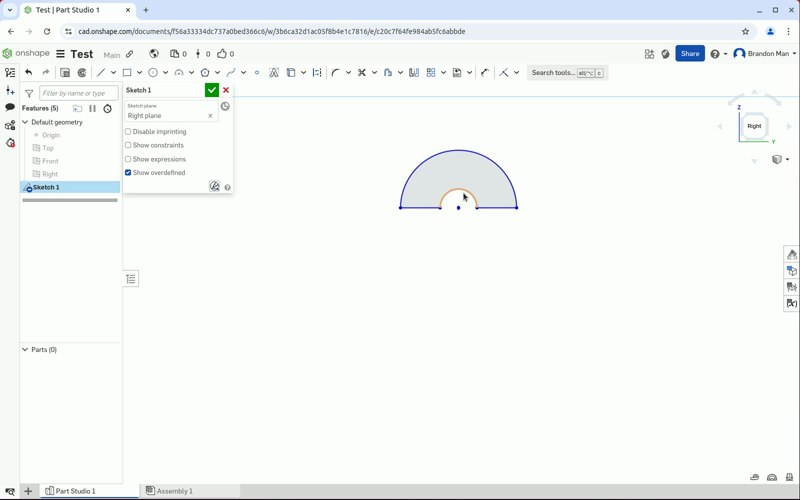
scroll(-6)
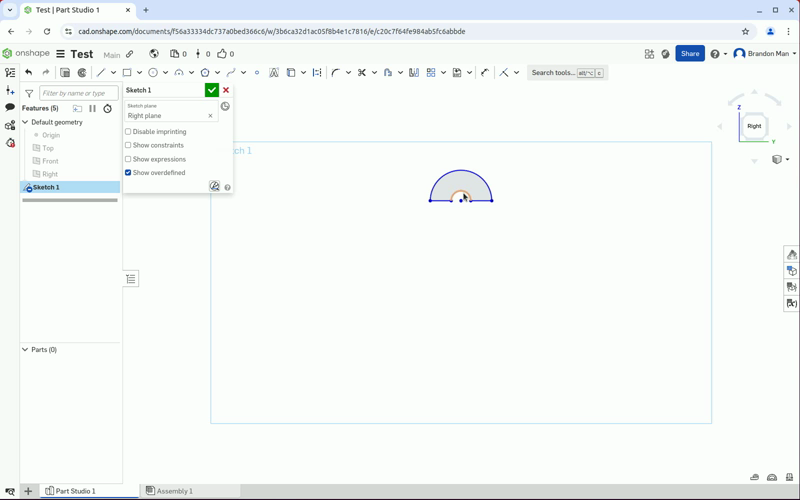
mouse_move(73, 352)
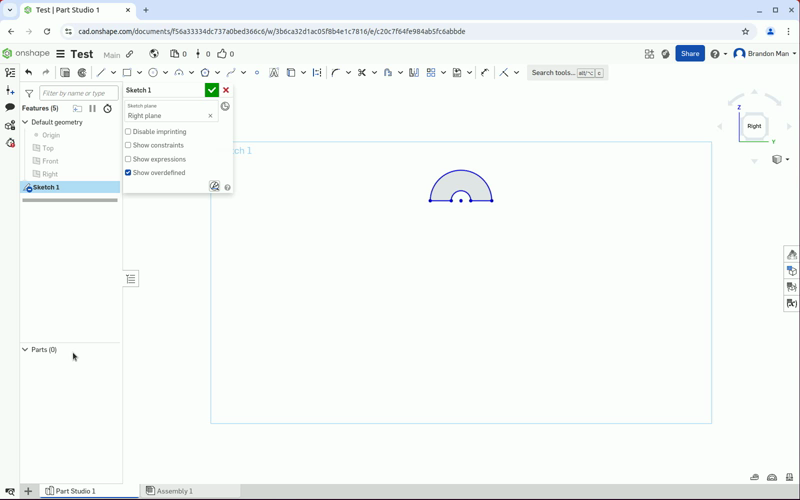
key(shift+y)
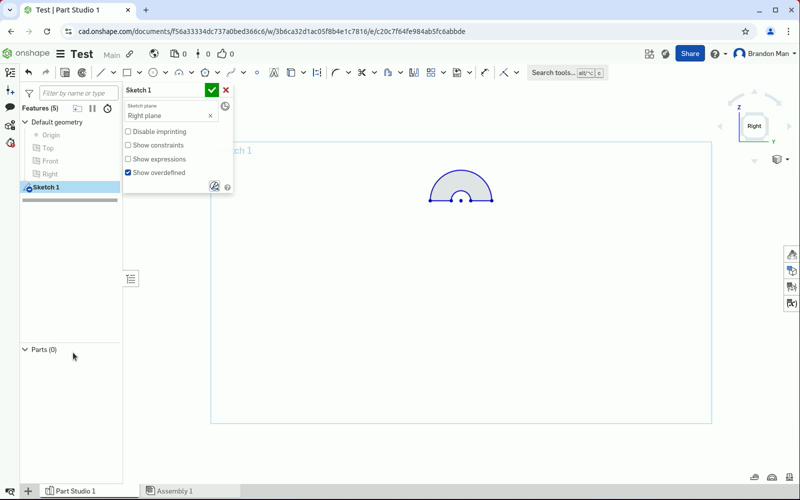
key(shift+e)
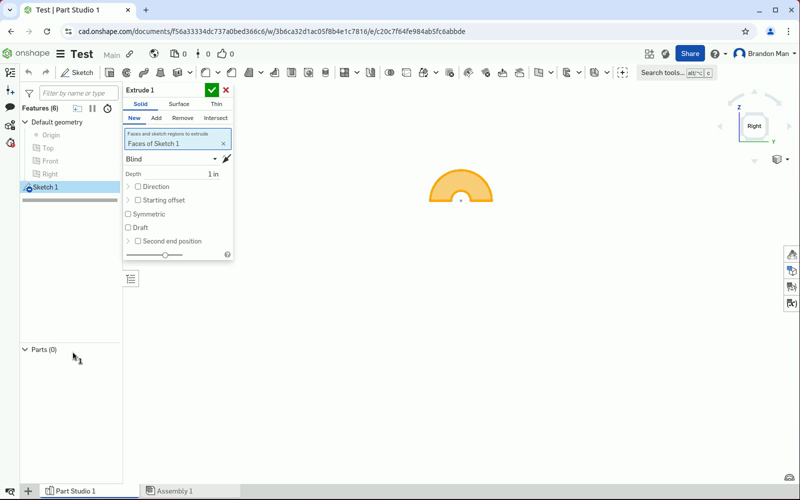
mouse_move(143, 106)
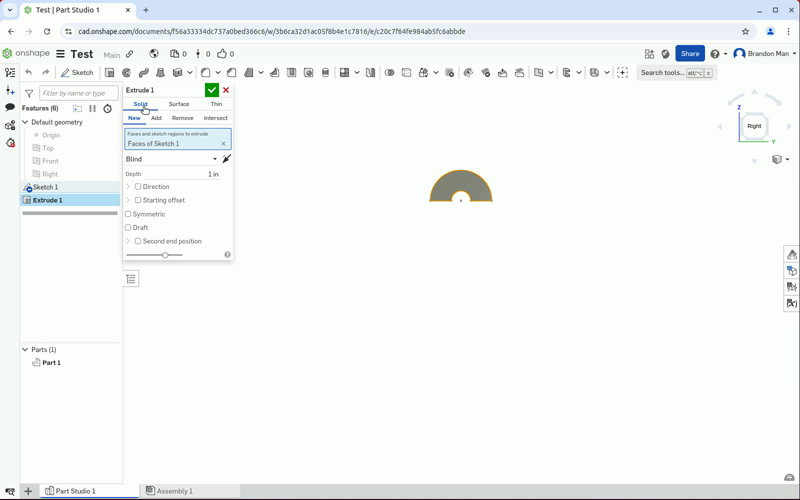
click(143, 106)
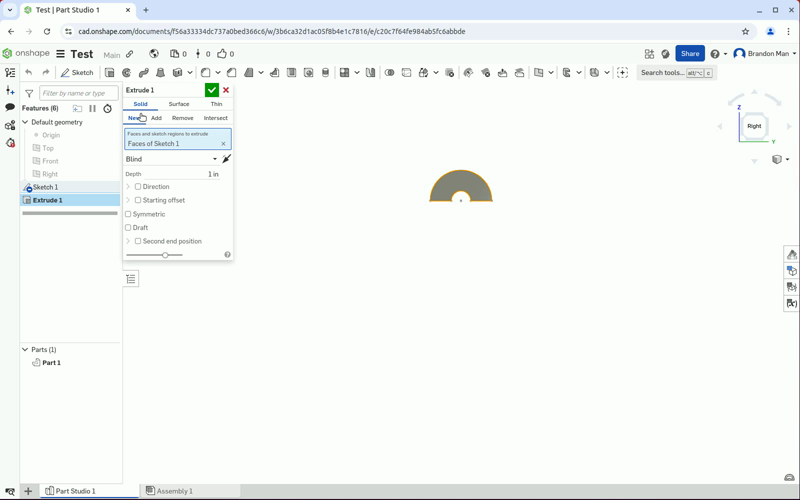
mouse_move(137, 120)
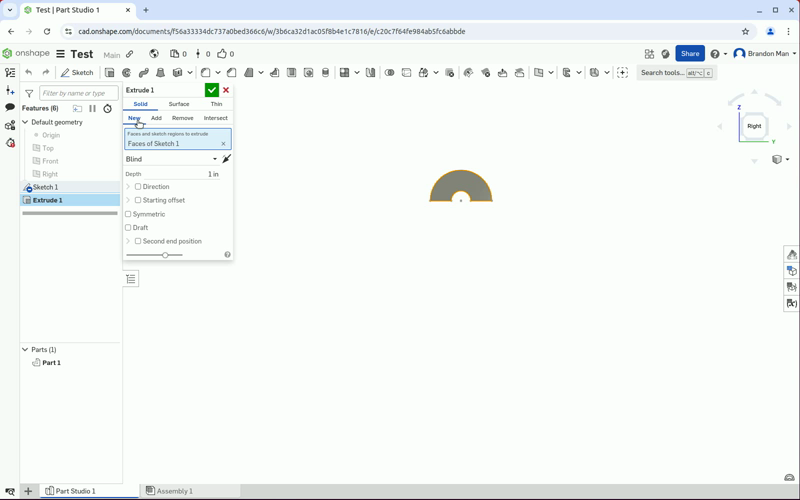
click(137, 120)
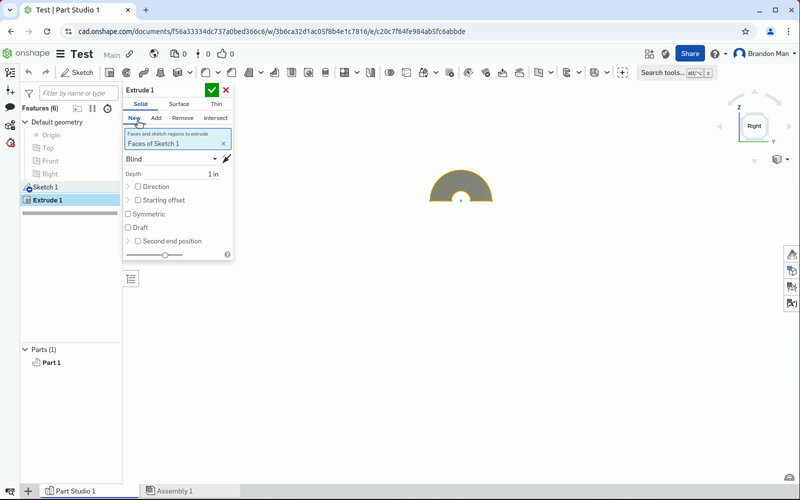
key(tab, 4)
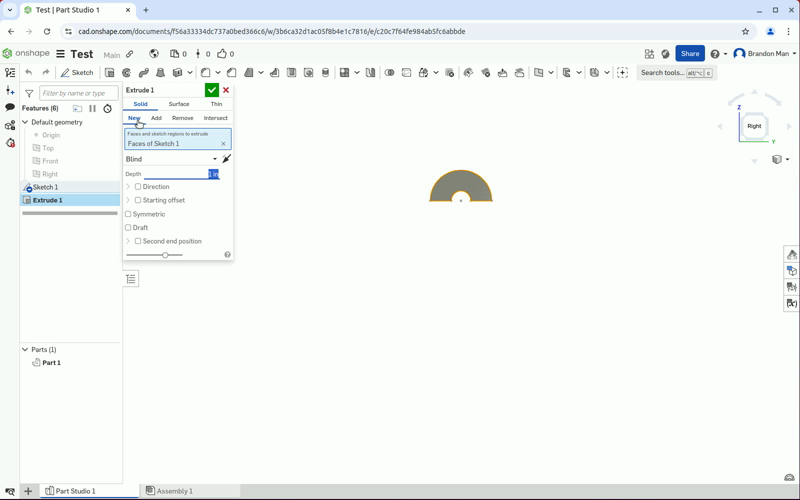
text(4.092)
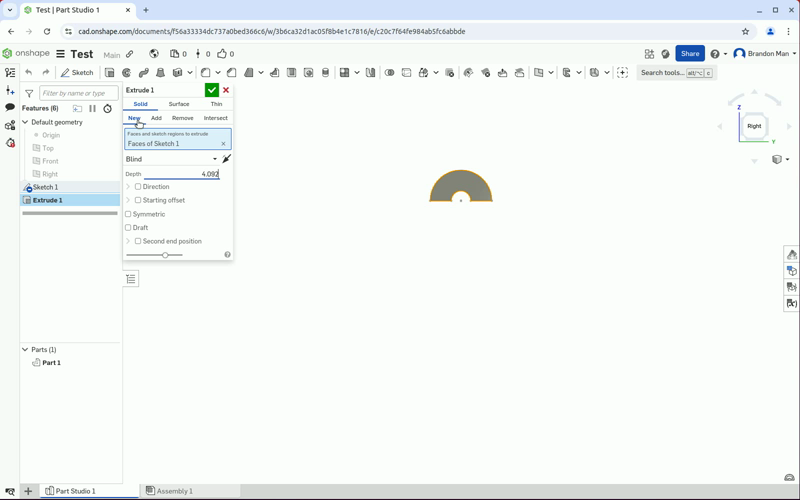
key(enter)
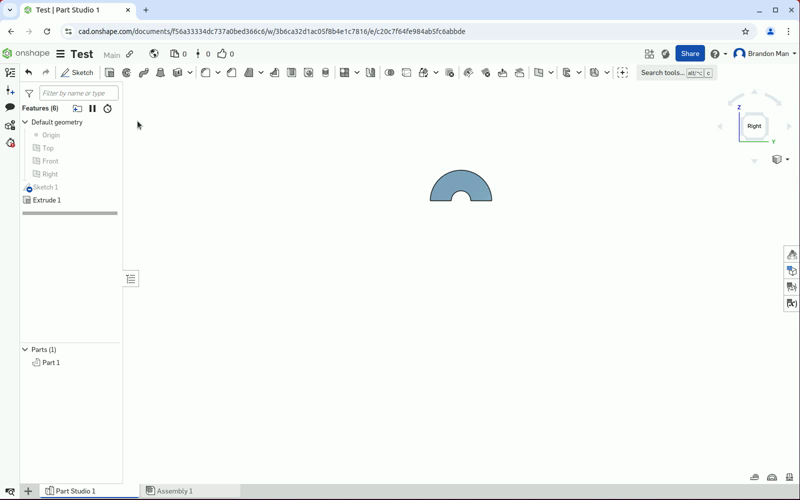
key(shift+h)
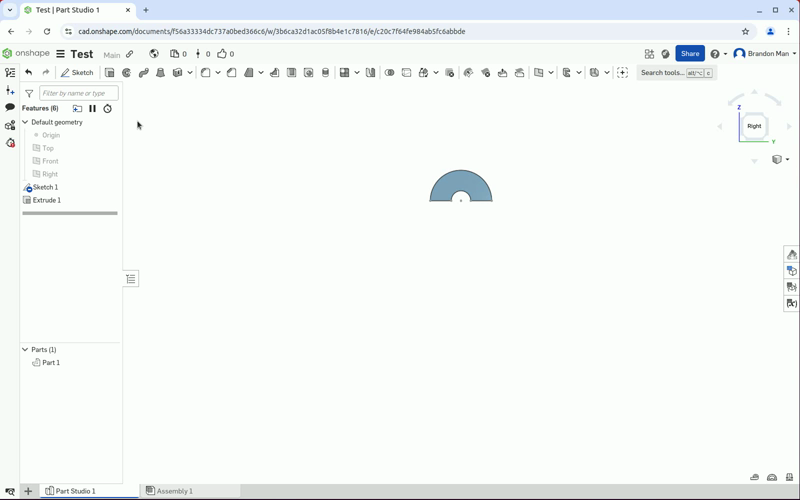
key(shift+h)
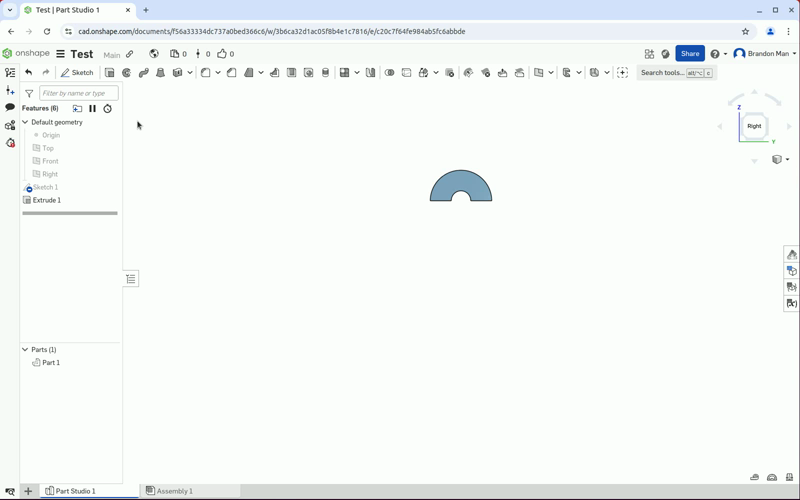
mouse_move(73, 189)
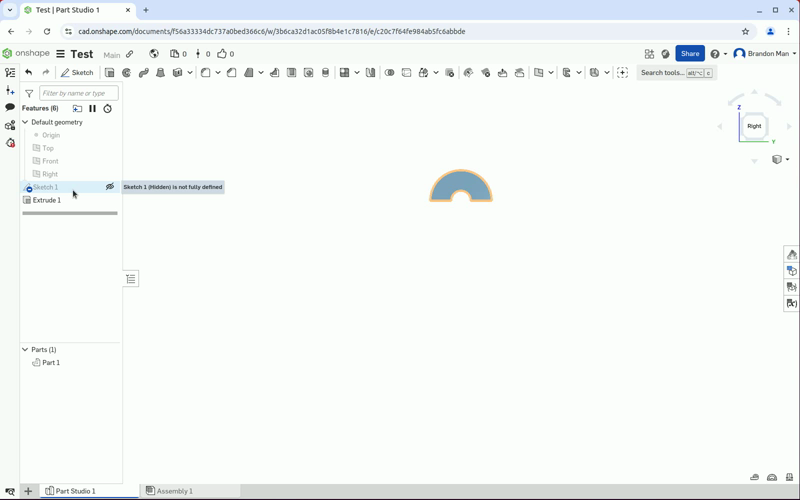
click(73, 189)
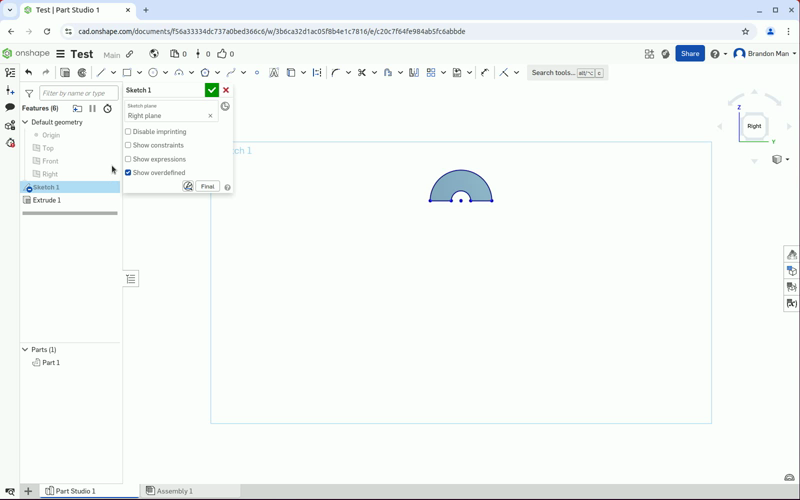
mouse_move(229, 92)
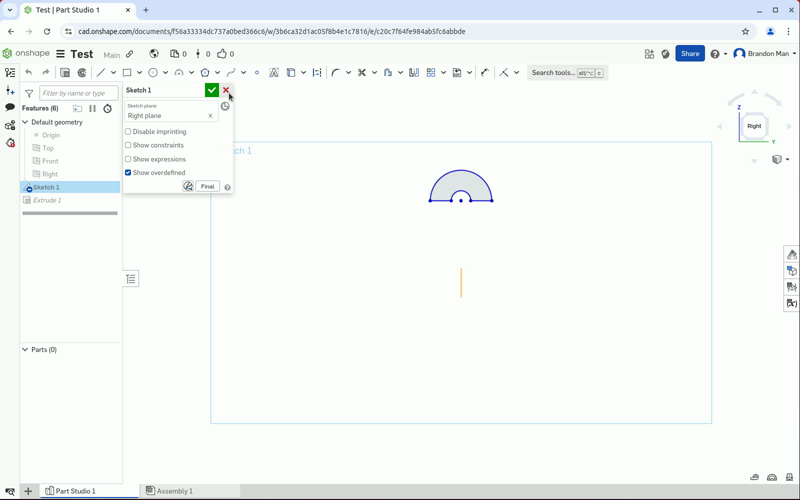
click(229, 92)
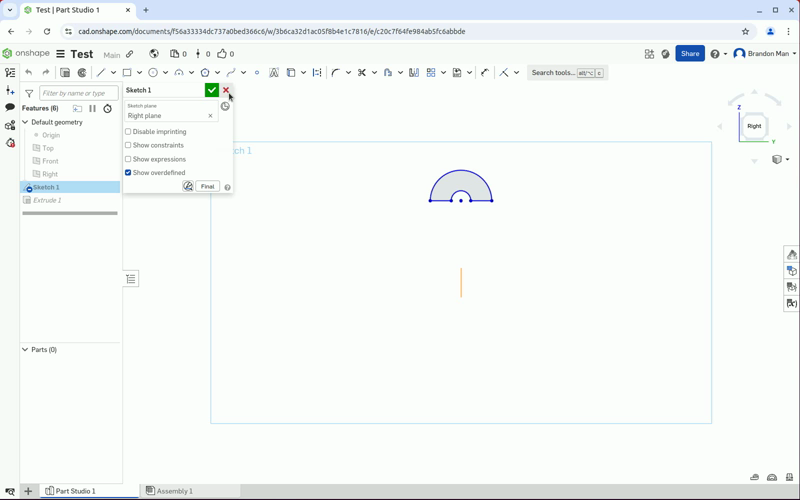
key(shift+s)
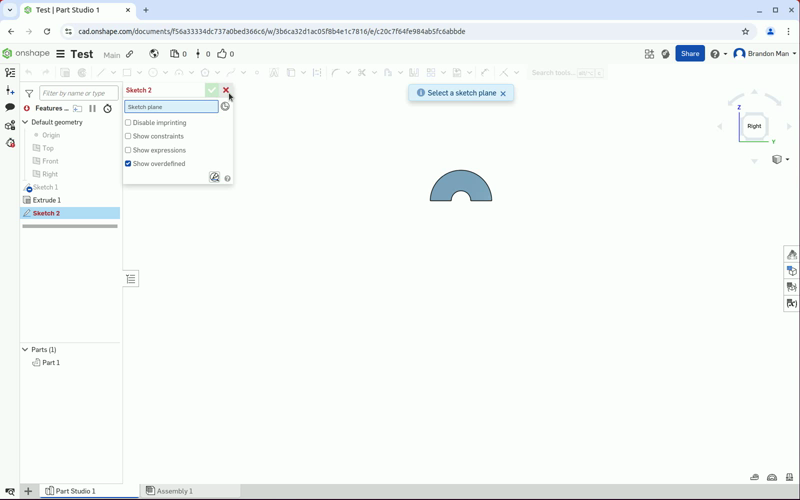
mouse_move(73, 176)
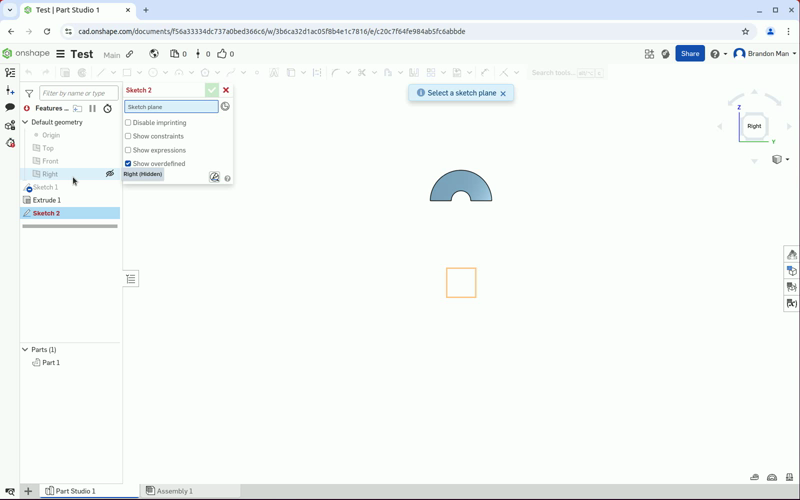
click(73, 176)
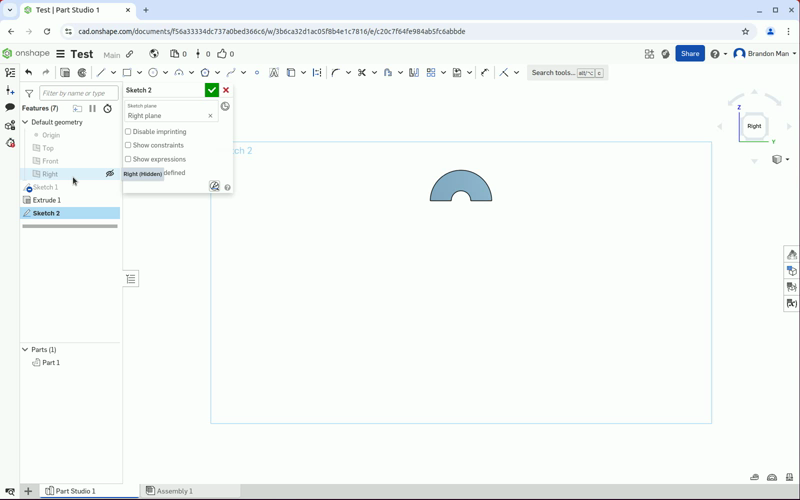
mouse_move(73, 352)
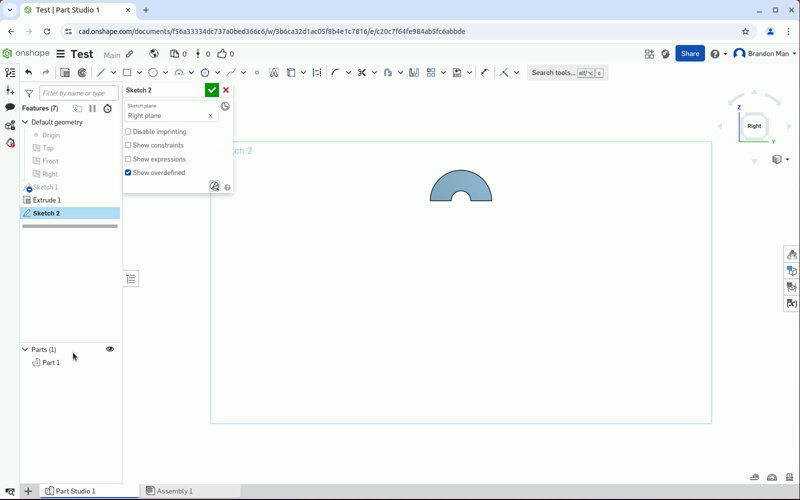
key(y)
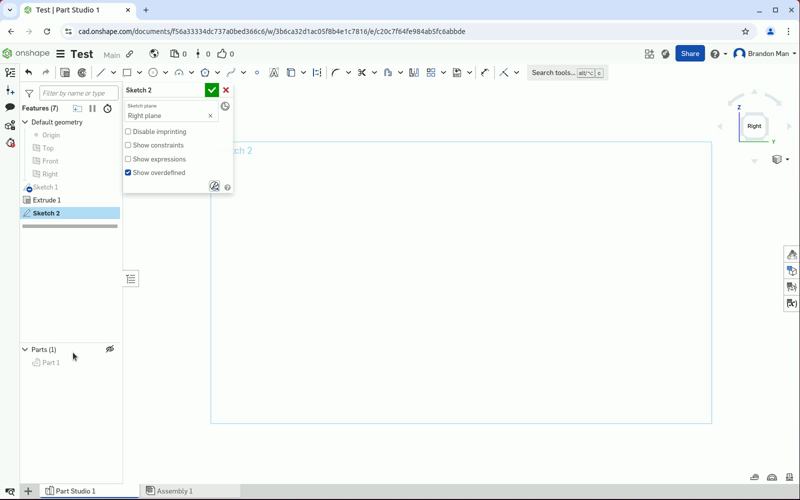
key(a)
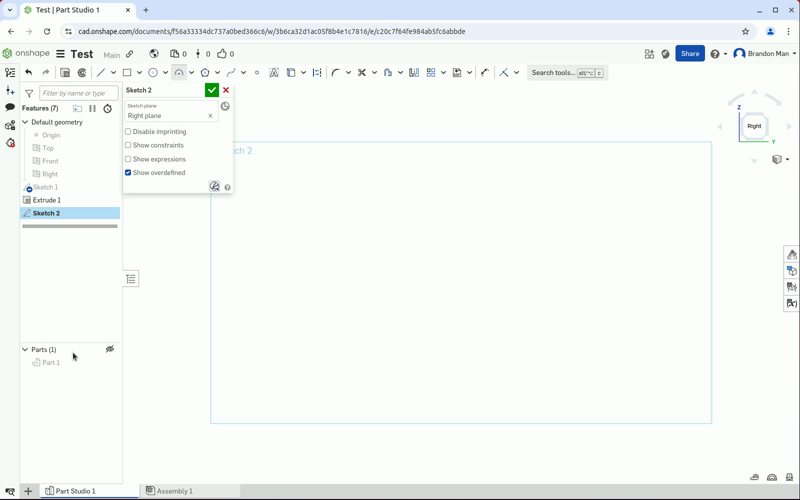
key_down(shift)
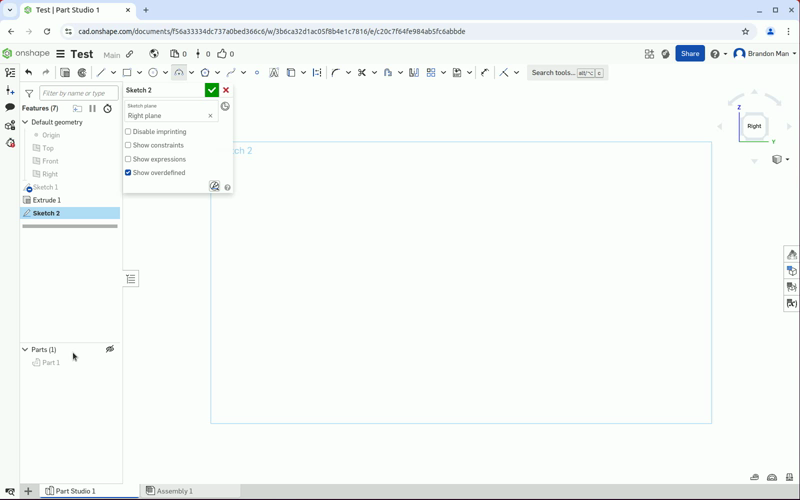
mouse_move(430, 282)
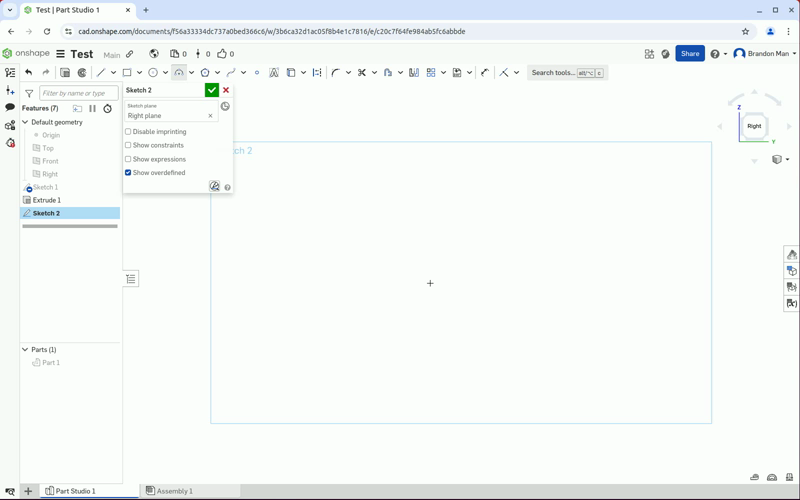
click(430, 282)
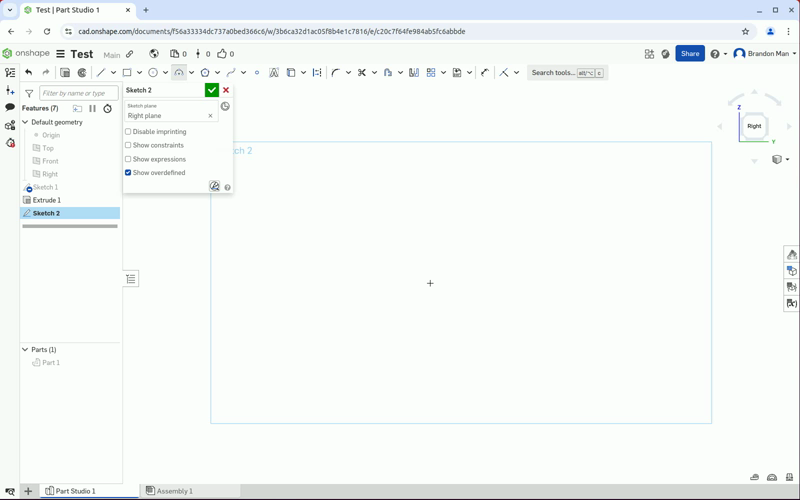
key_up(shift)
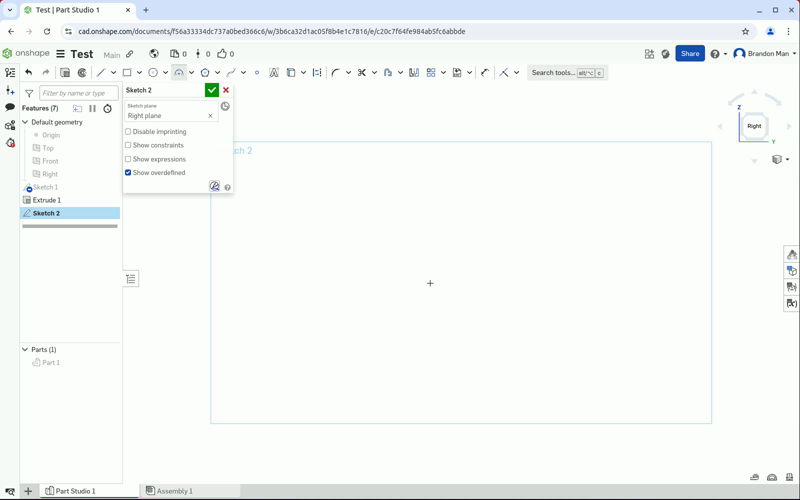
key_down(shift)
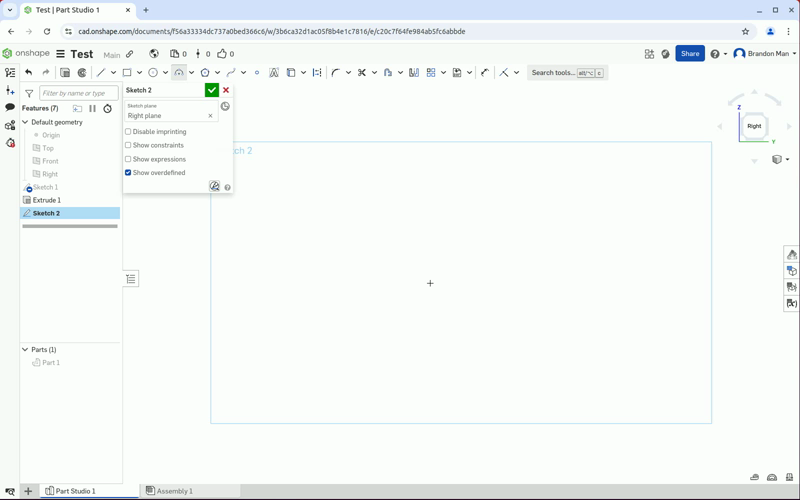
mouse_move(492, 282)
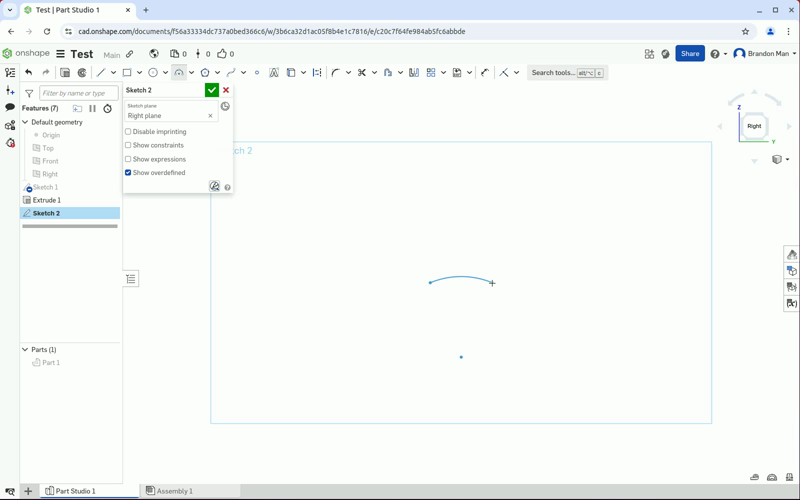
click(492, 282)
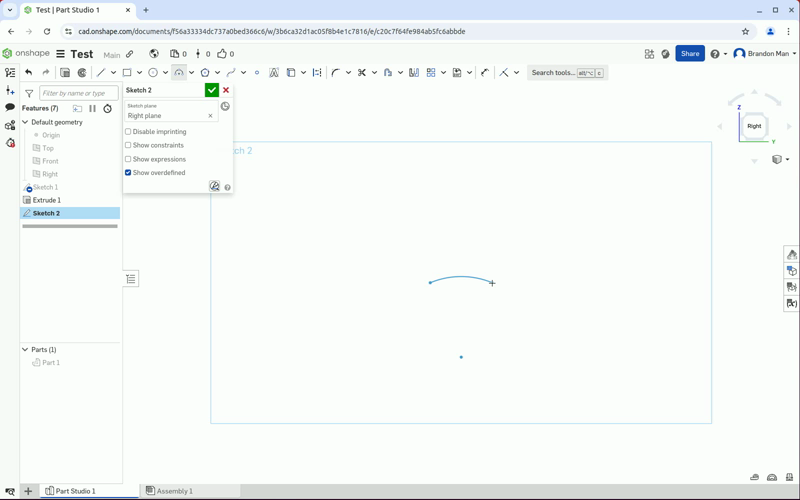
mouse_move(461, 313)
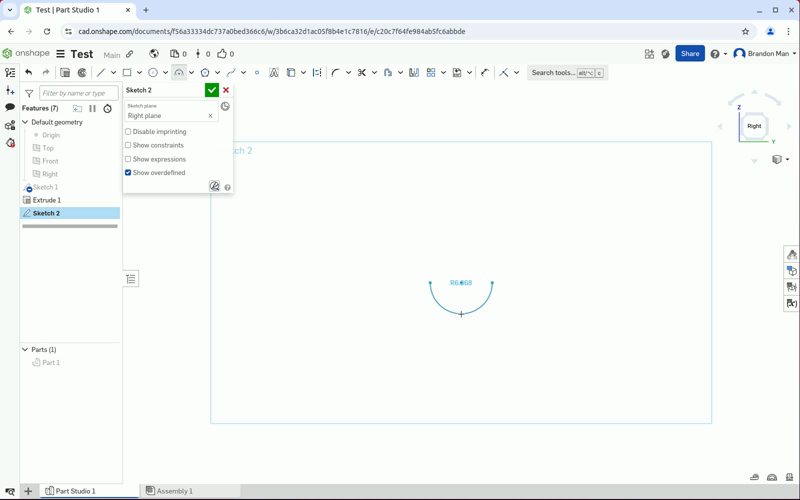
click(461, 313)
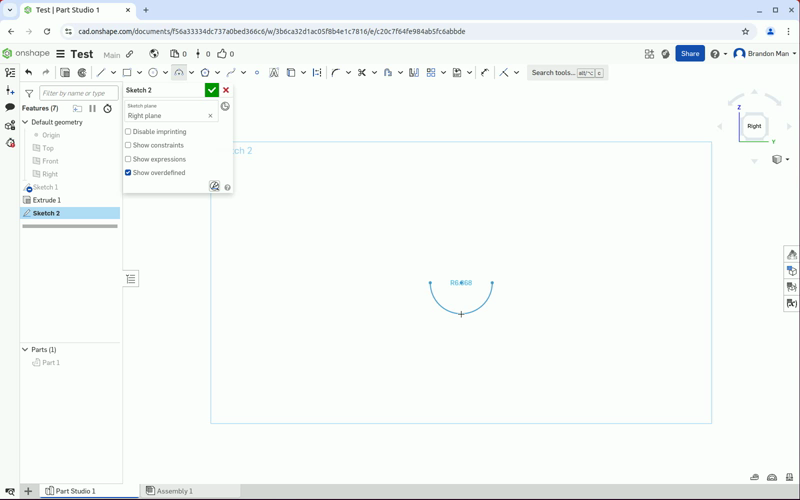
key_up(shift)
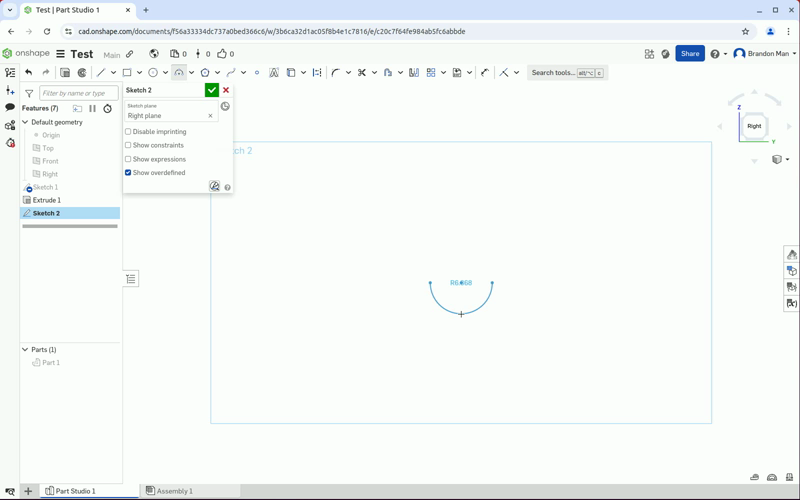
key(esc)
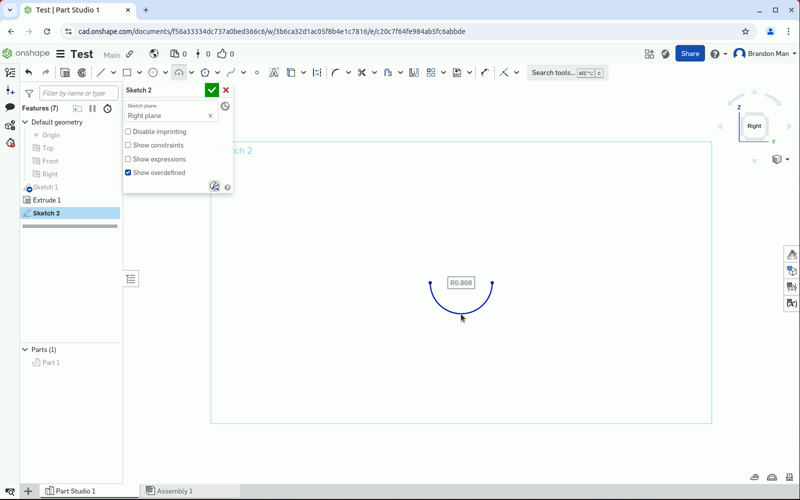
key(l)
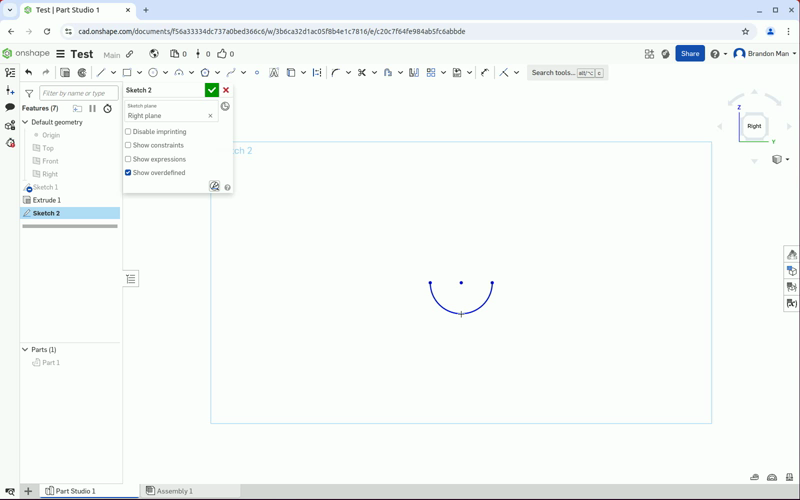
mouse_move(492, 282)
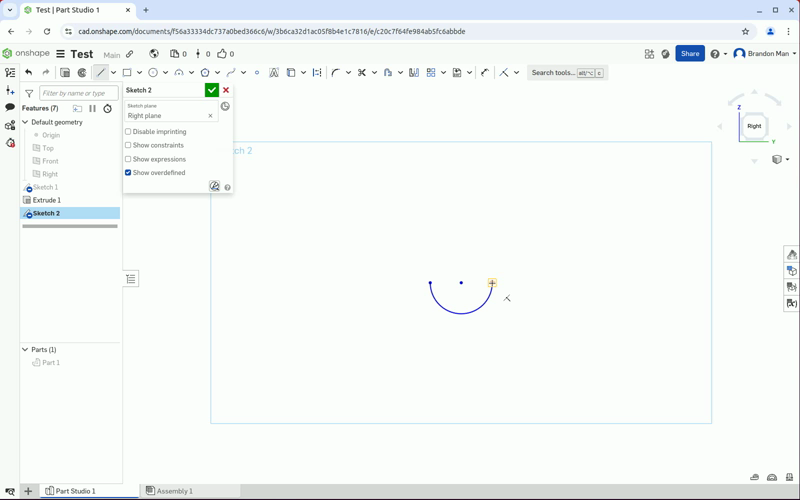
click(492, 282)
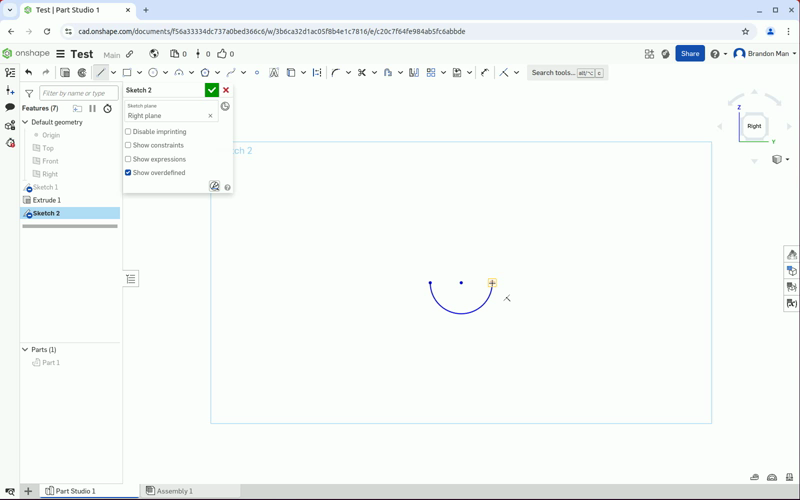
key_down(shift)
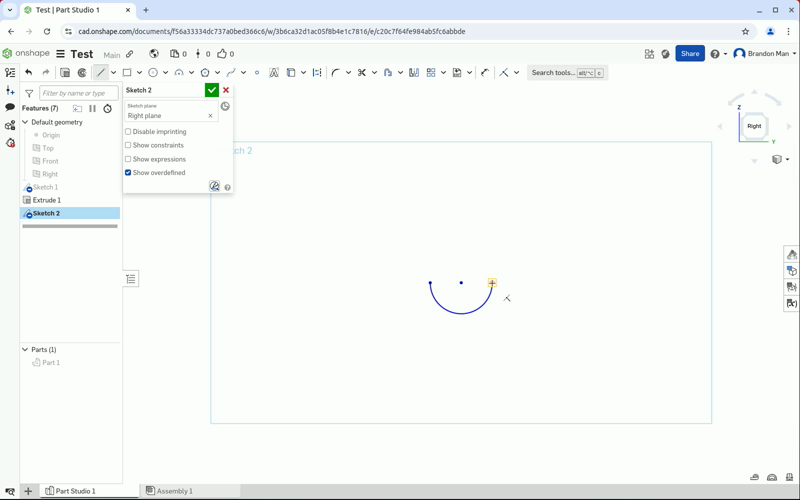
mouse_move(492, 200)
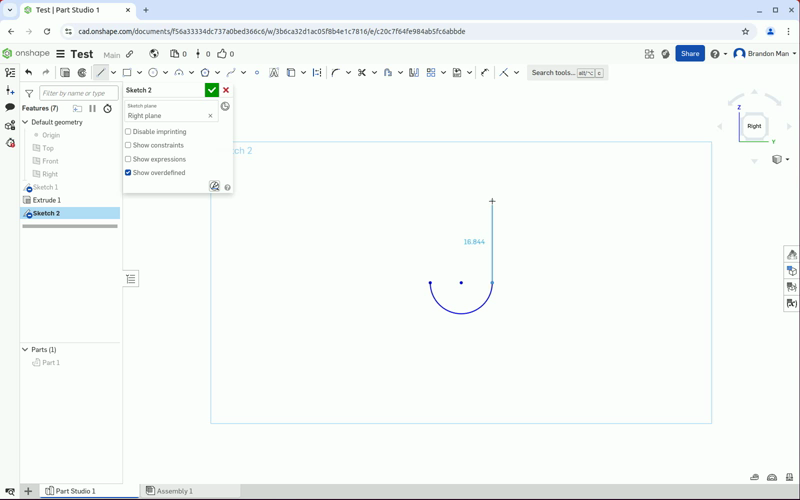
click(492, 200)
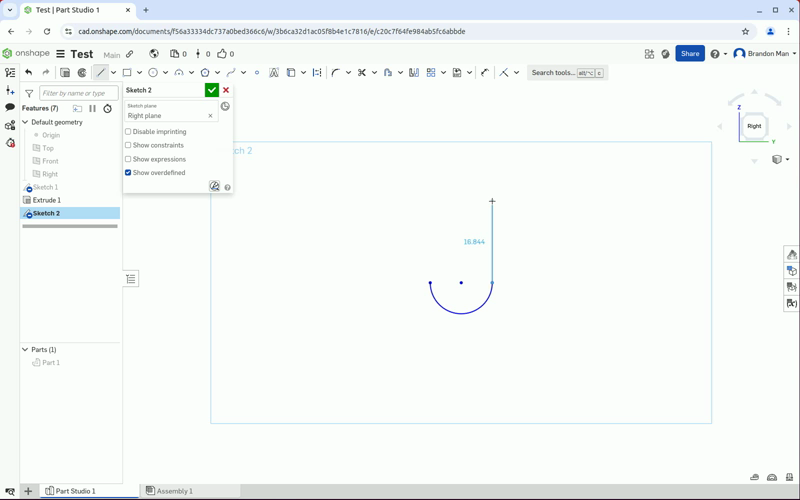
key_up(shift)
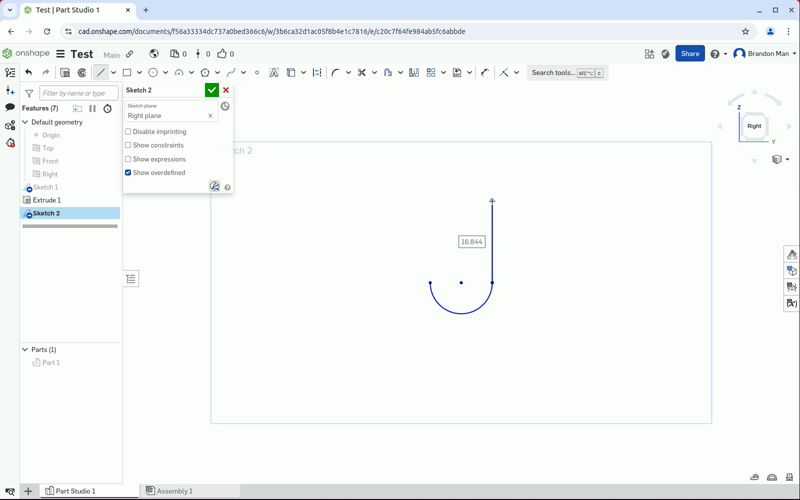
key_down(shift)
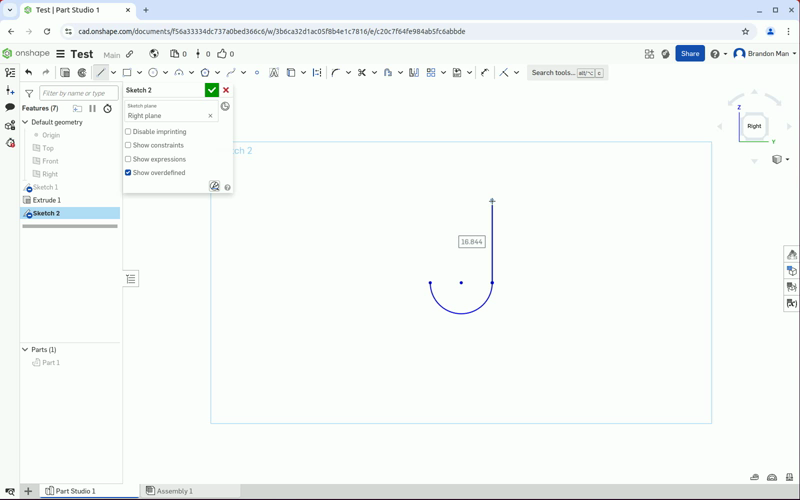
mouse_move(522, 200)
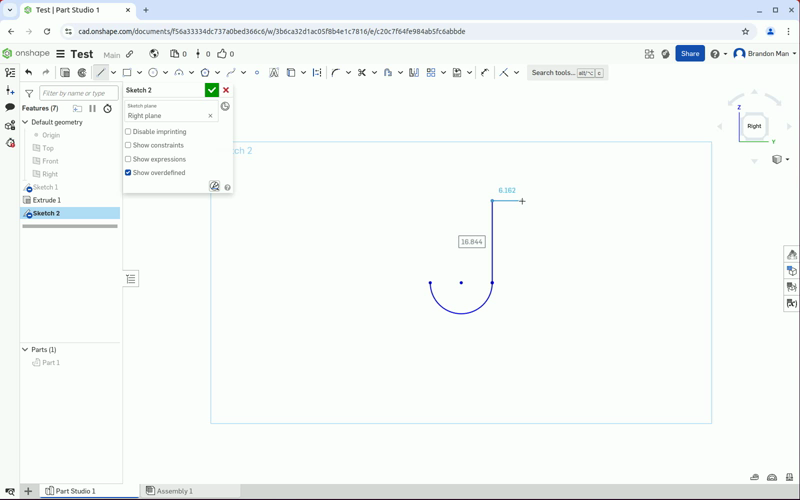
mouse_move(471, 200)
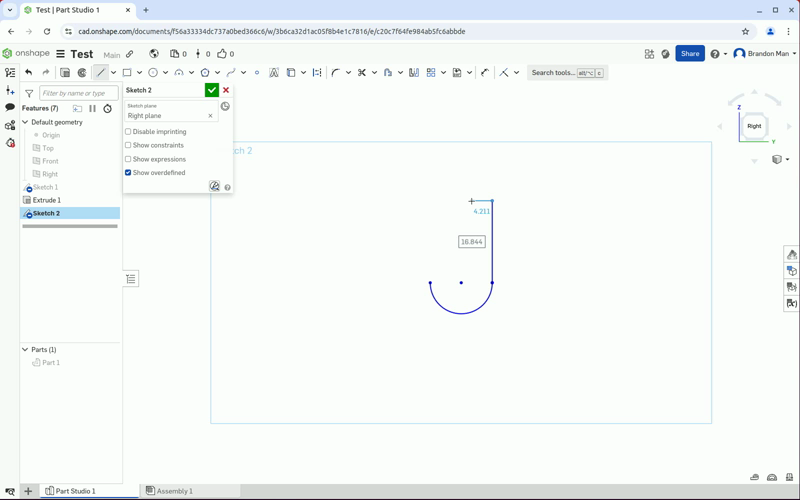
click(471, 200)
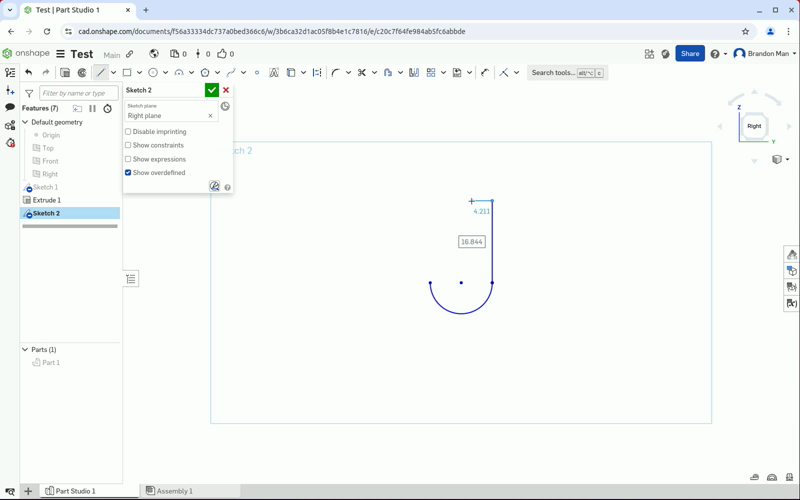
key_up(shift)
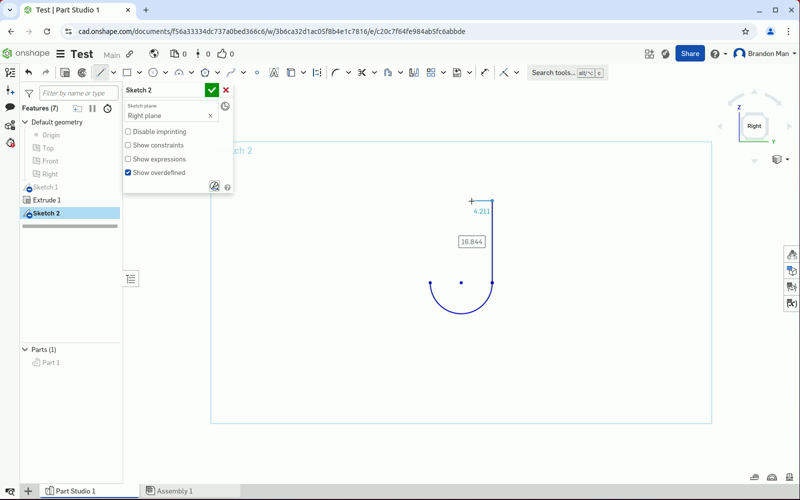
key(esc)
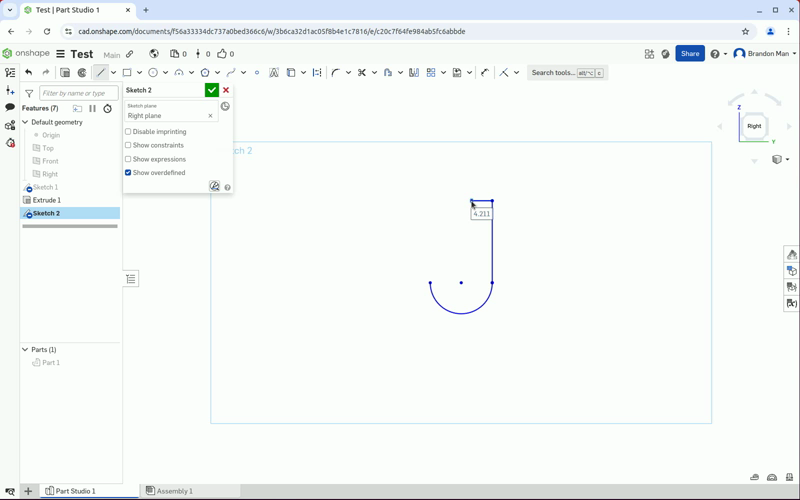
key(a)
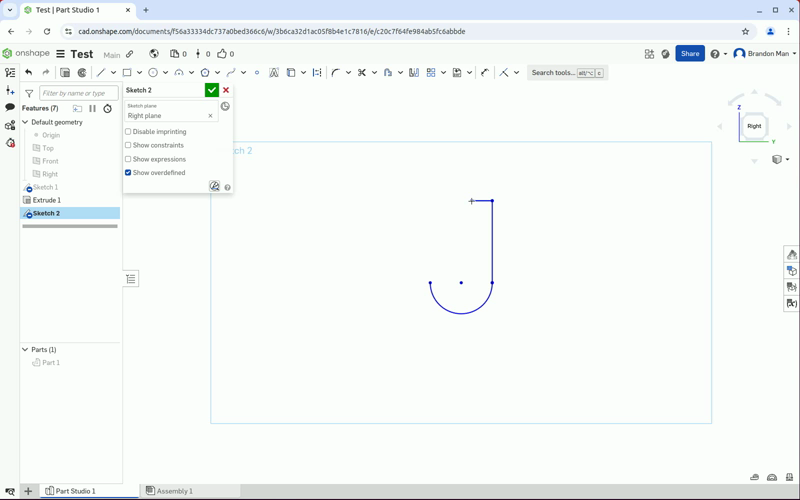
mouse_move(471, 200)
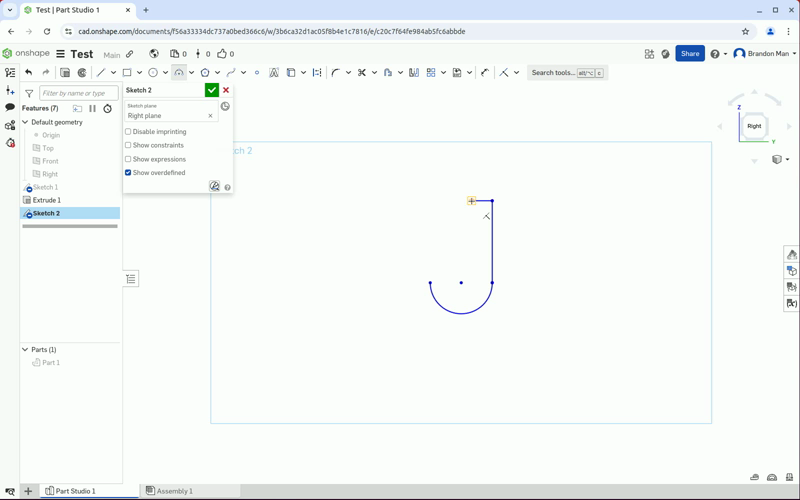
click(471, 200)
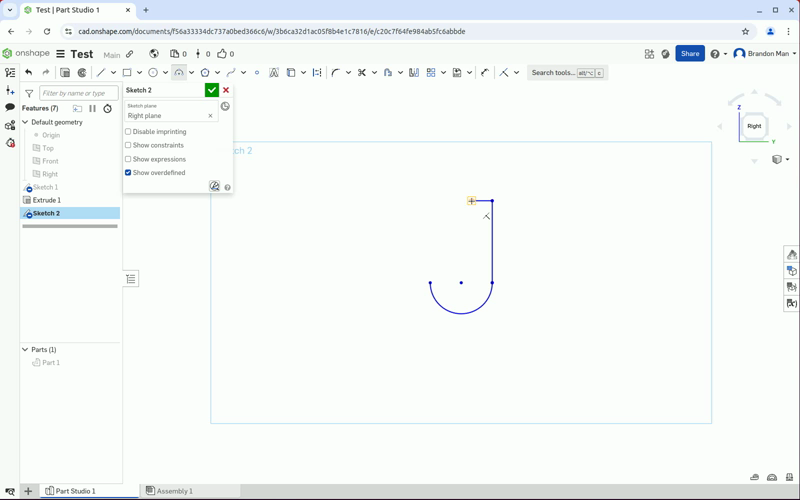
key_down(shift)
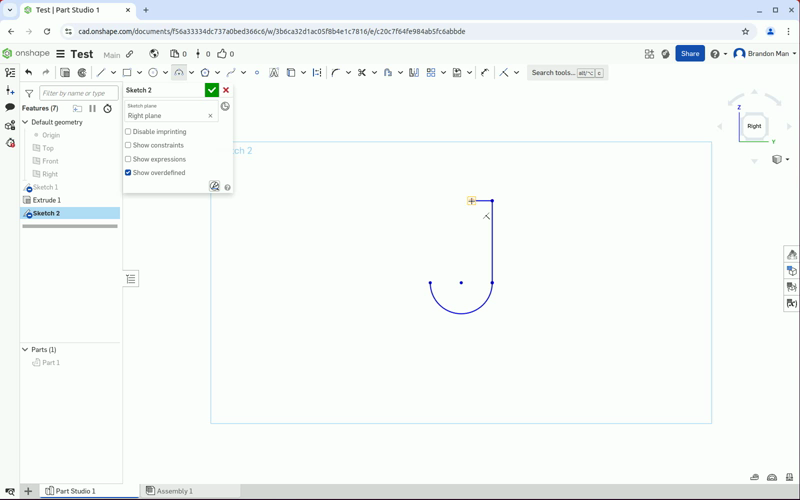
mouse_move(451, 200)
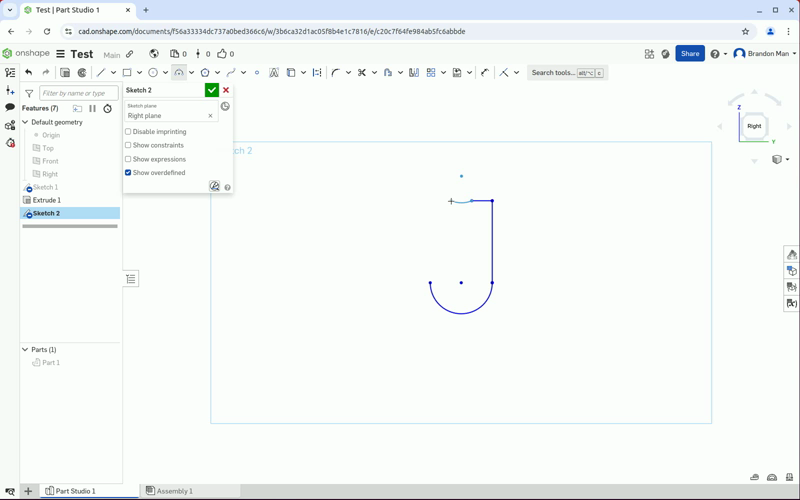
click(451, 200)
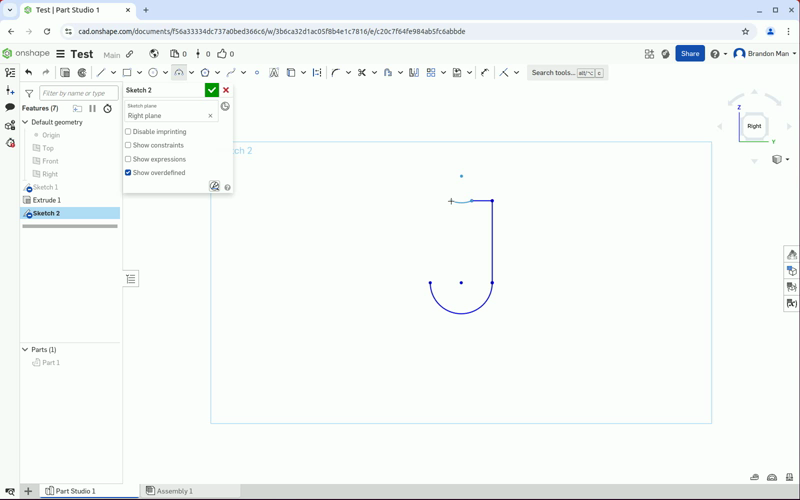
mouse_move(461, 210)
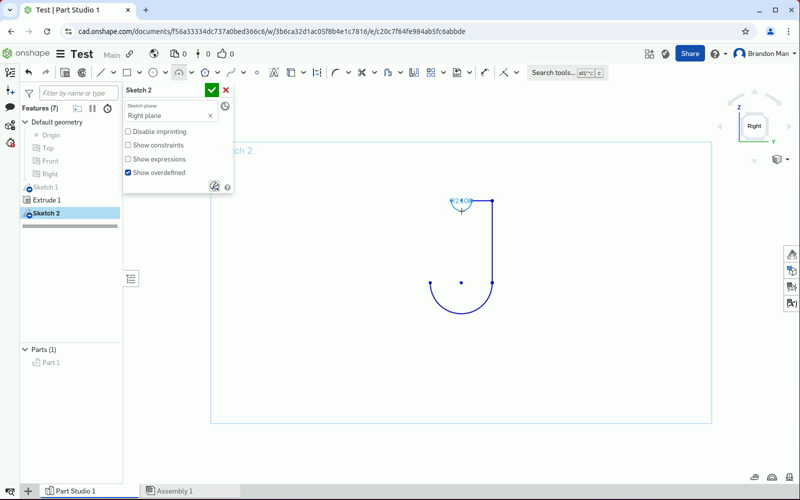
click(461, 210)
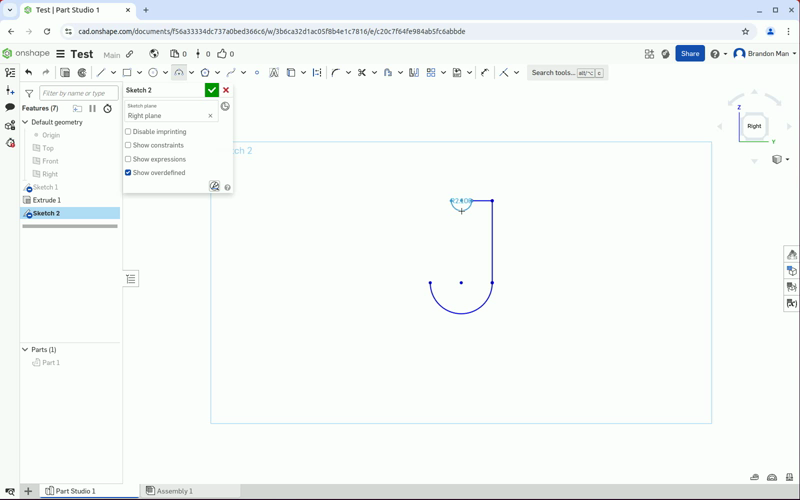
key_up(shift)
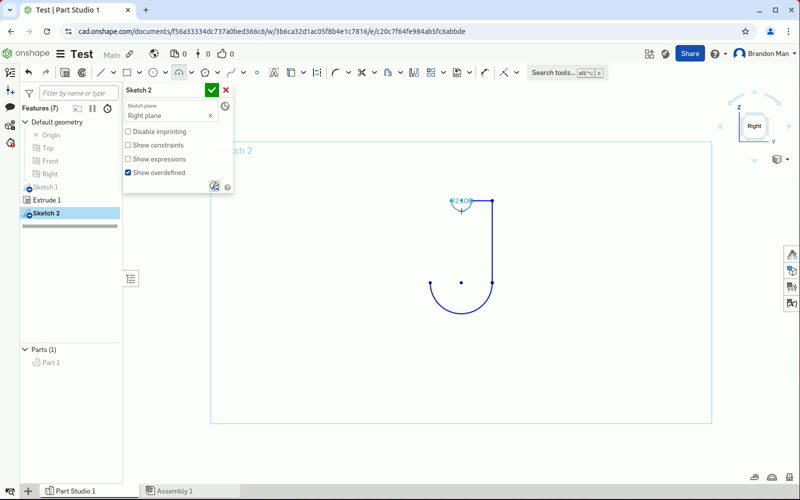
key(esc)
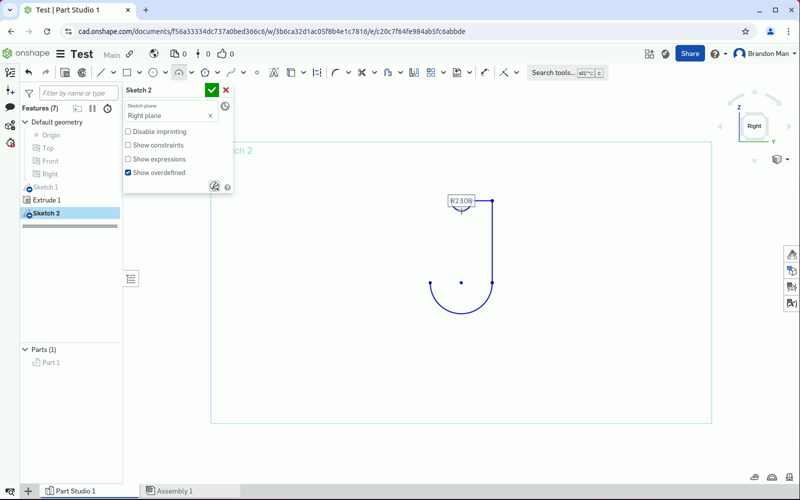
key(l)
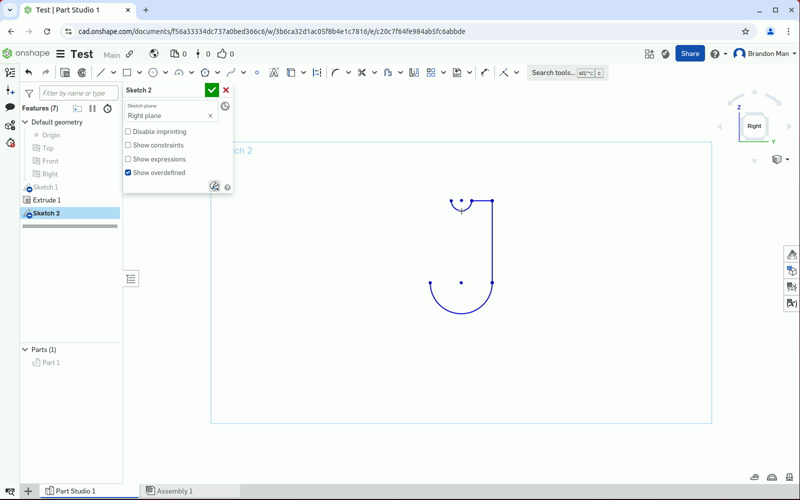
mouse_move(451, 200)
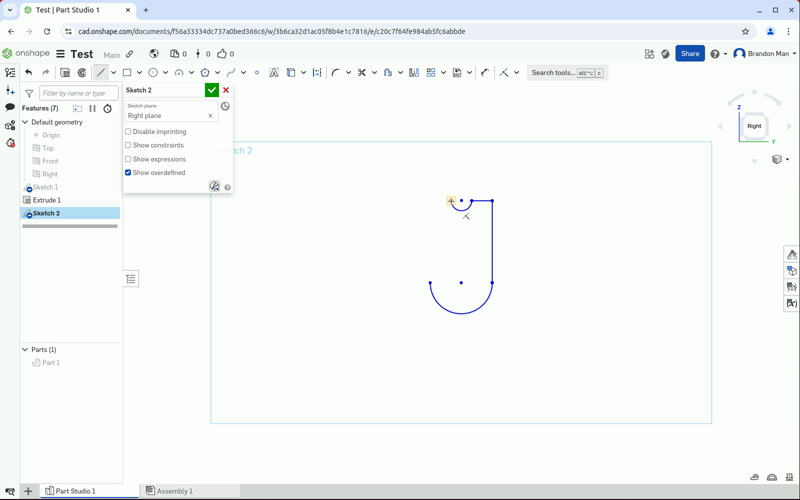
click(451, 200)
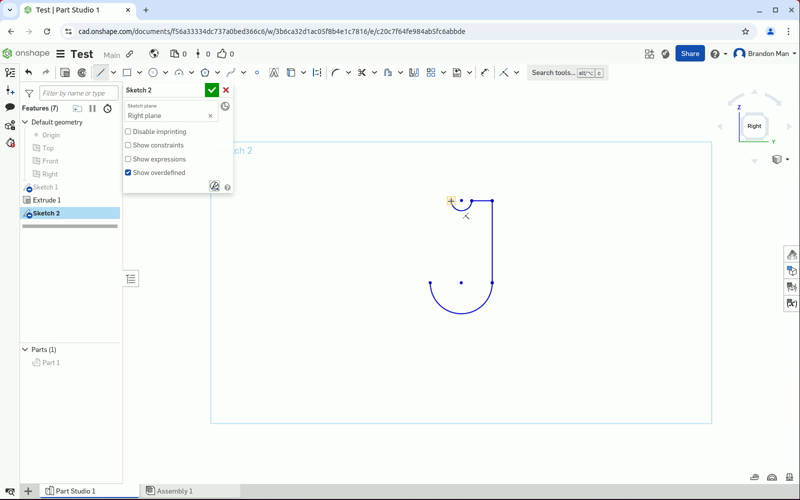
key_down(shift)
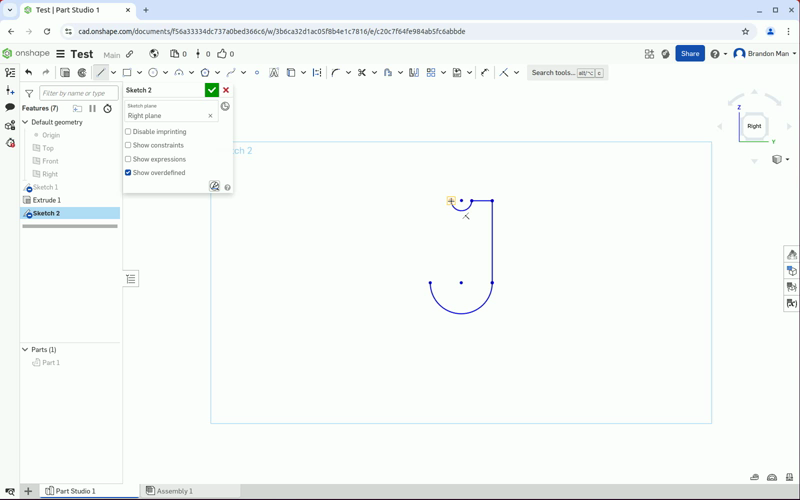
mouse_move(481, 200)
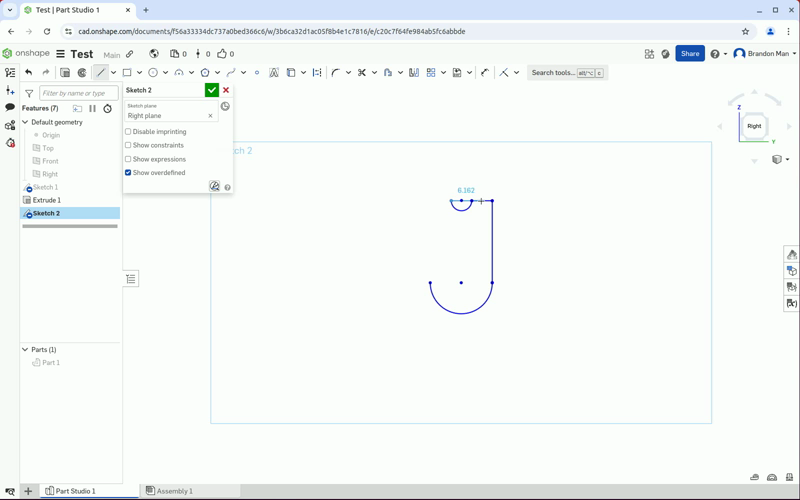
mouse_move(430, 200)
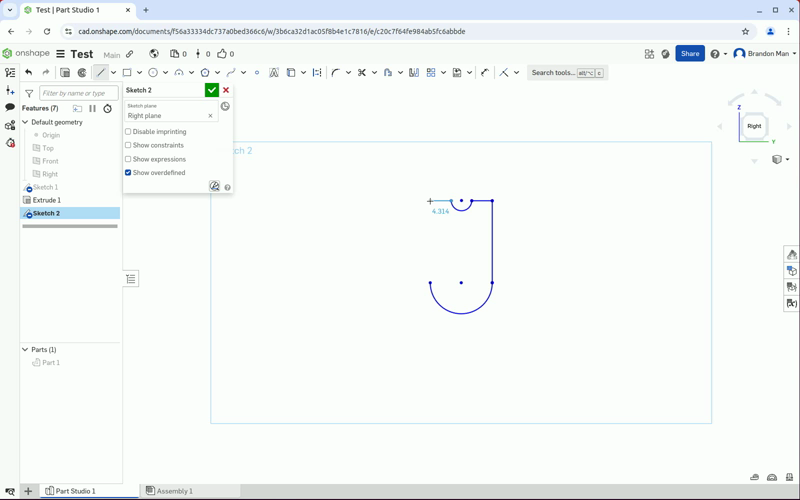
click(430, 200)
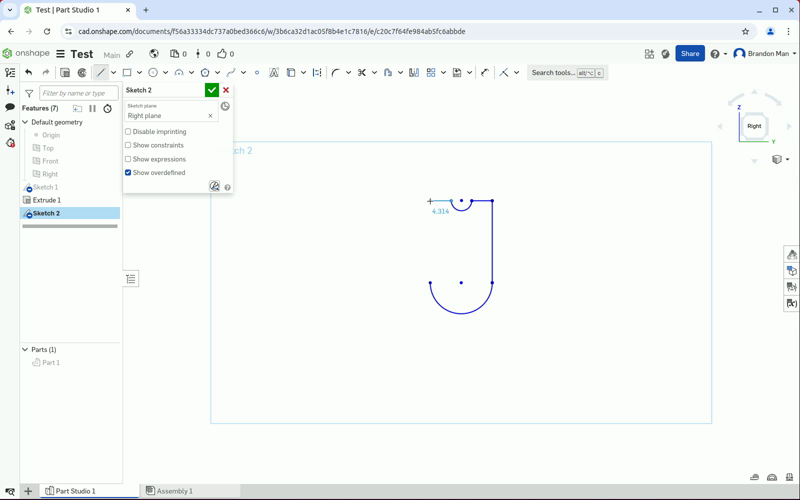
key_up(shift)
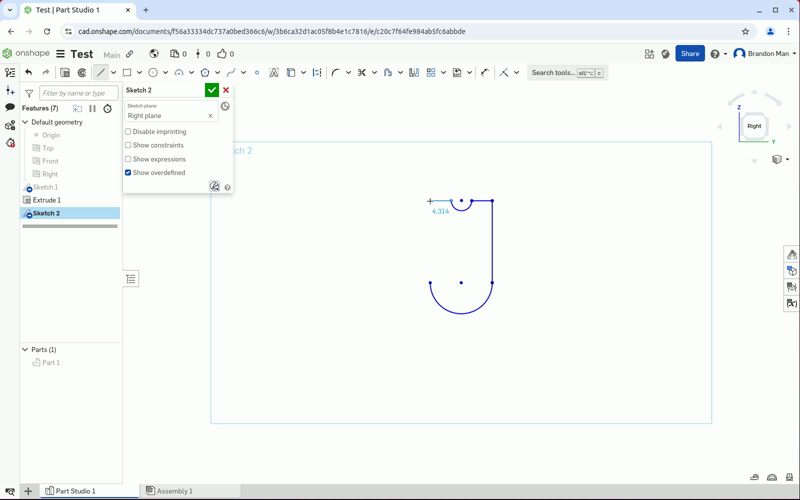
key_down(shift)
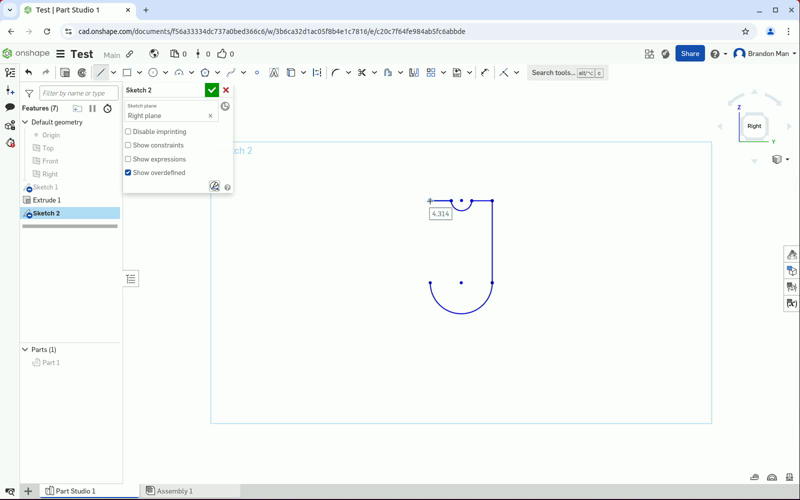
mouse_move(430, 282)
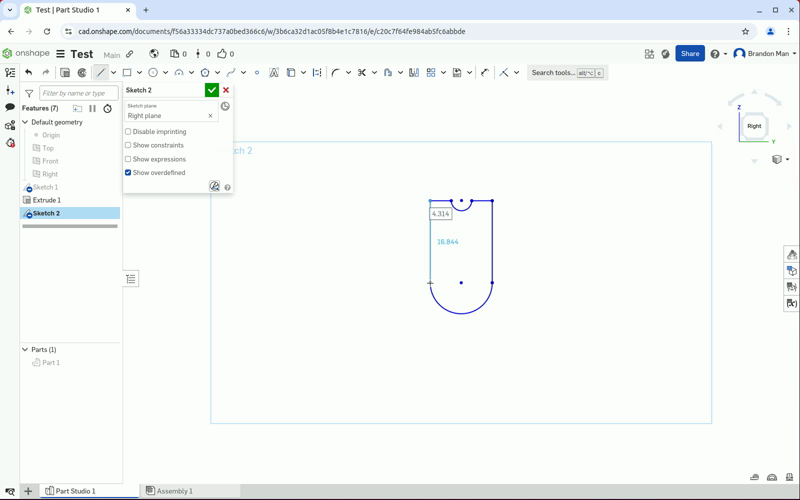
key_up(shift)
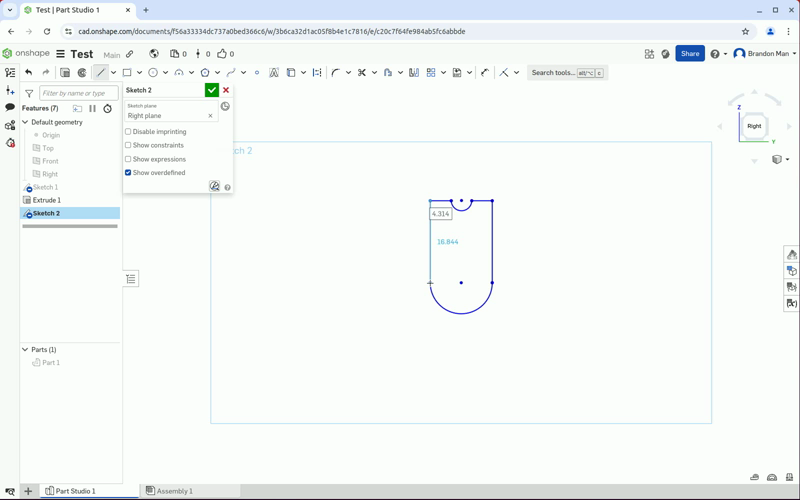
click(430, 282)
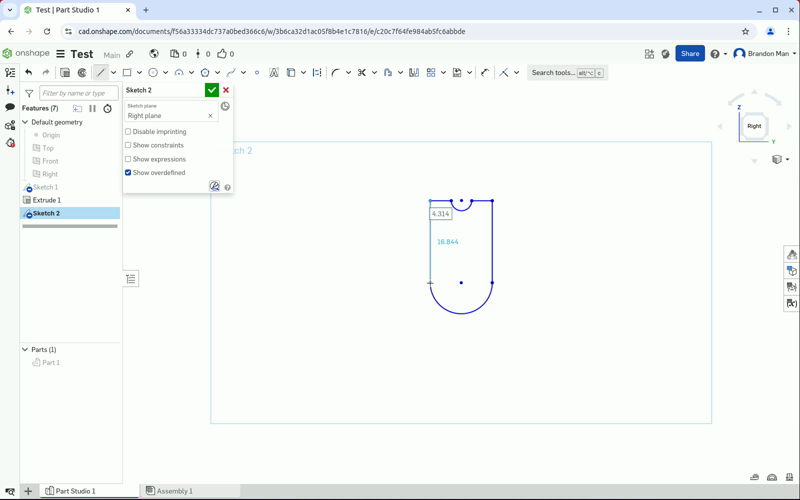
key(esc)
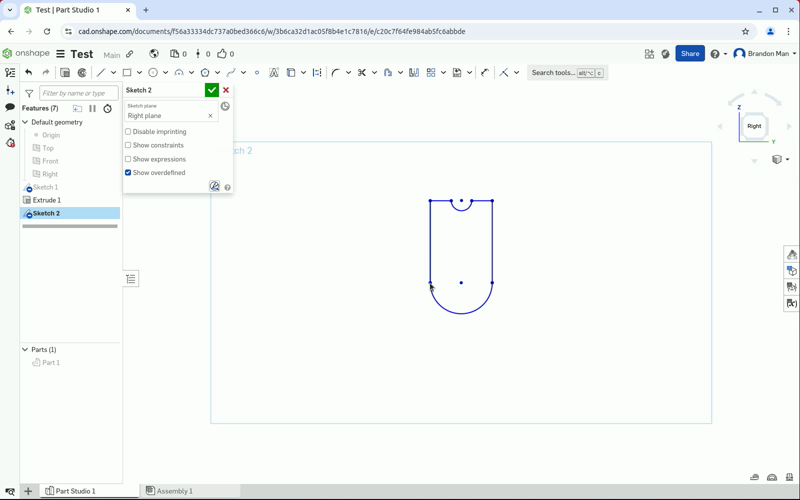
key(c)
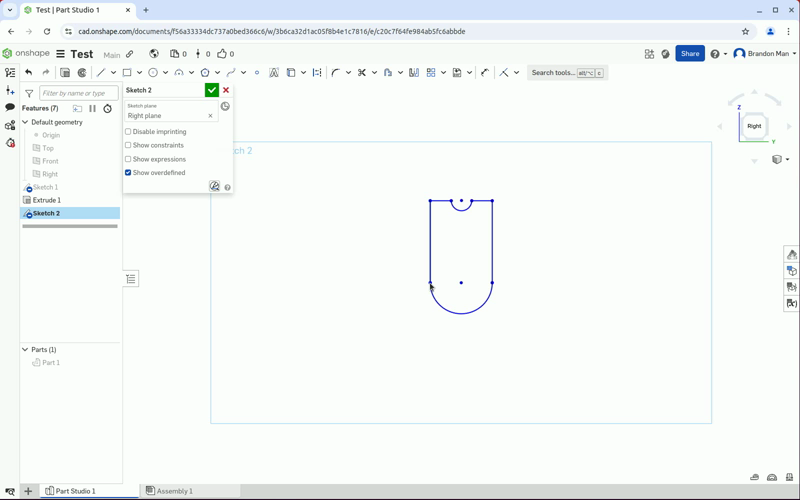
key_down(shift)
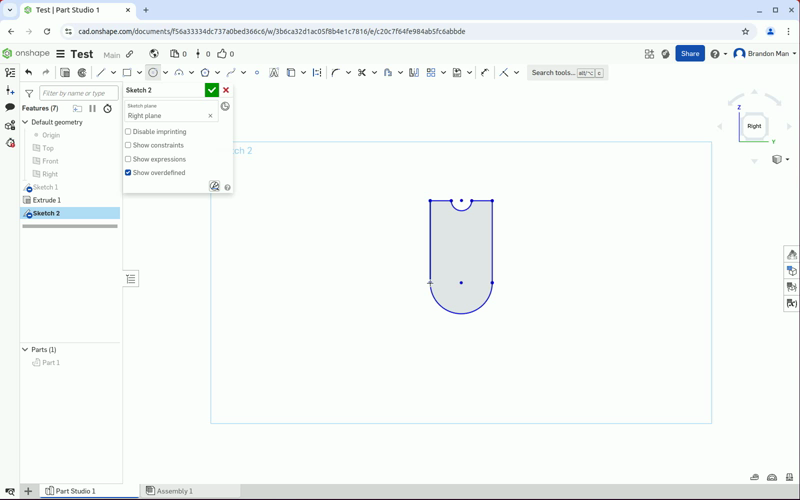
mouse_move(461, 282)
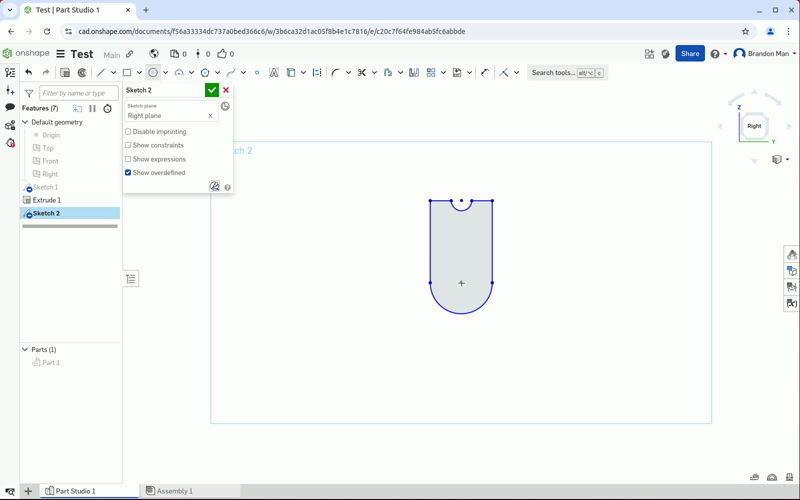
scroll(6)
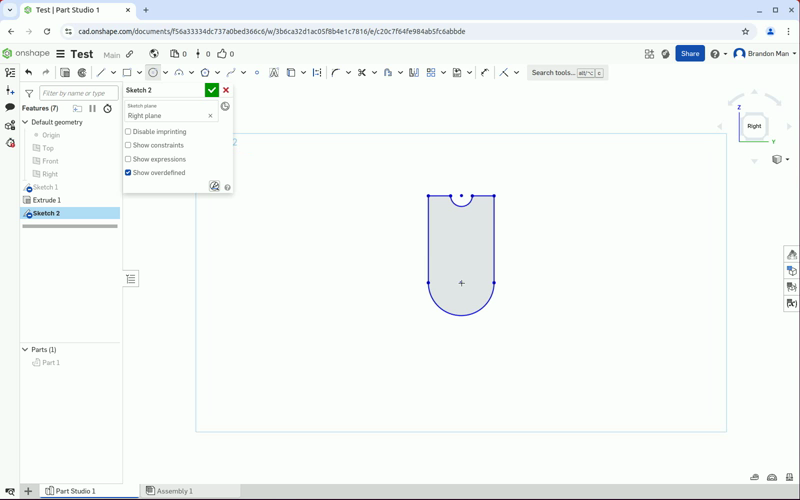
scroll(6)
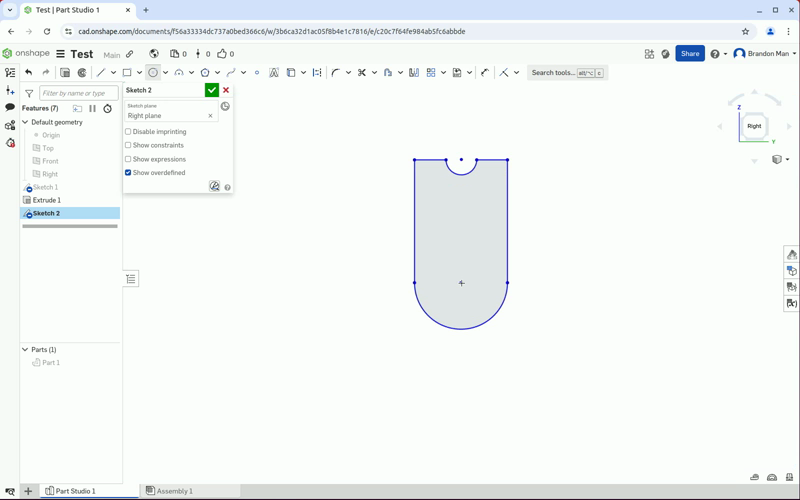
scroll(6)
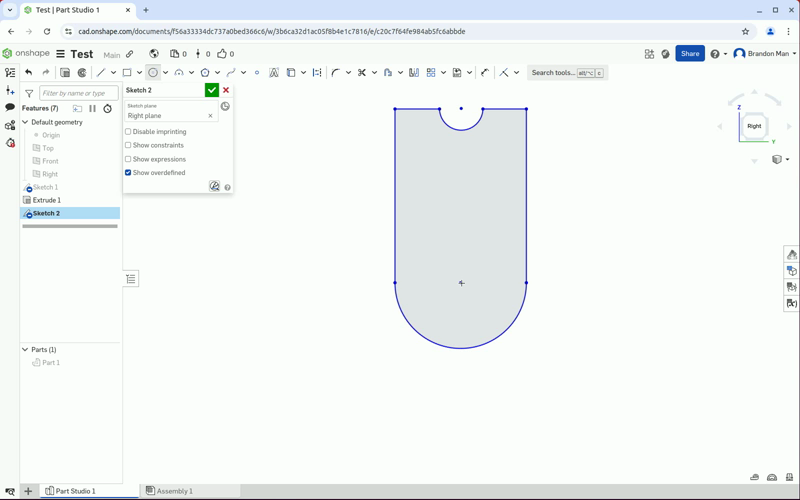
scroll(6)
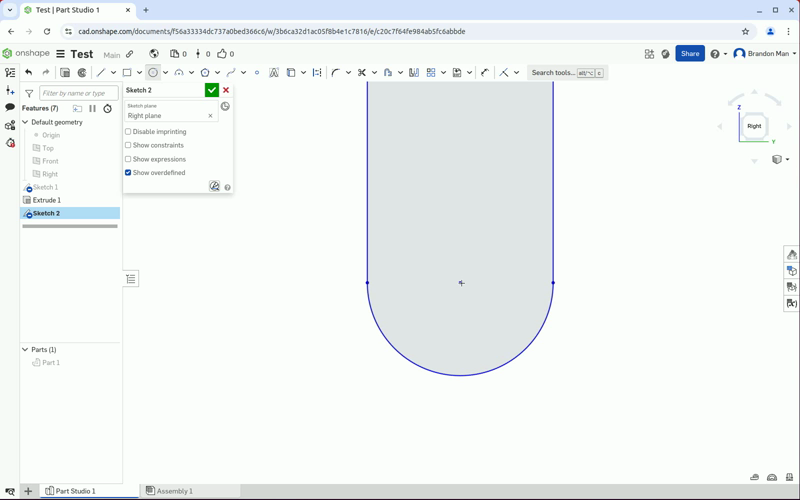
scroll(6)
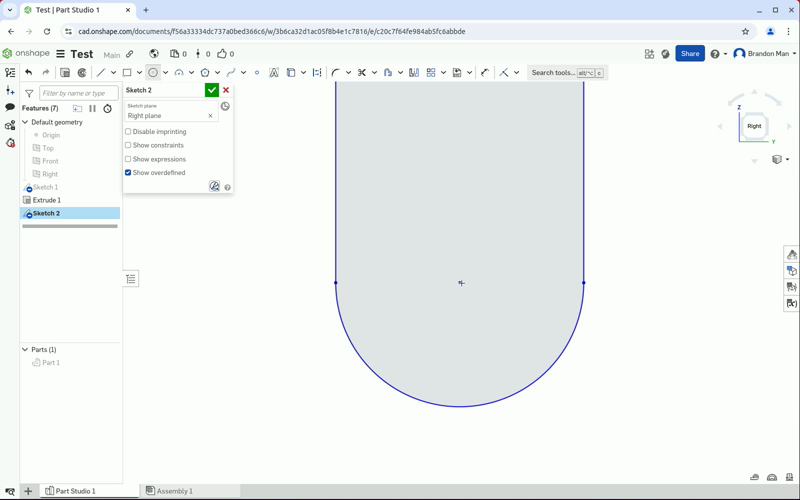
scroll(6)
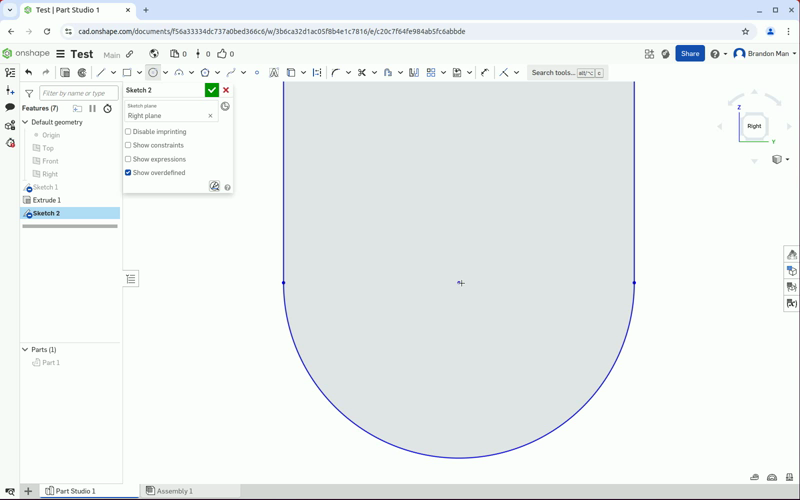
scroll(6)
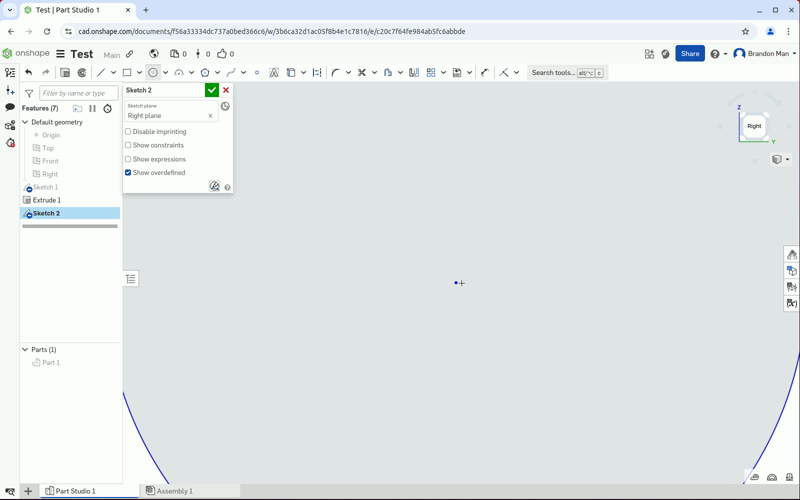
click(461, 282)
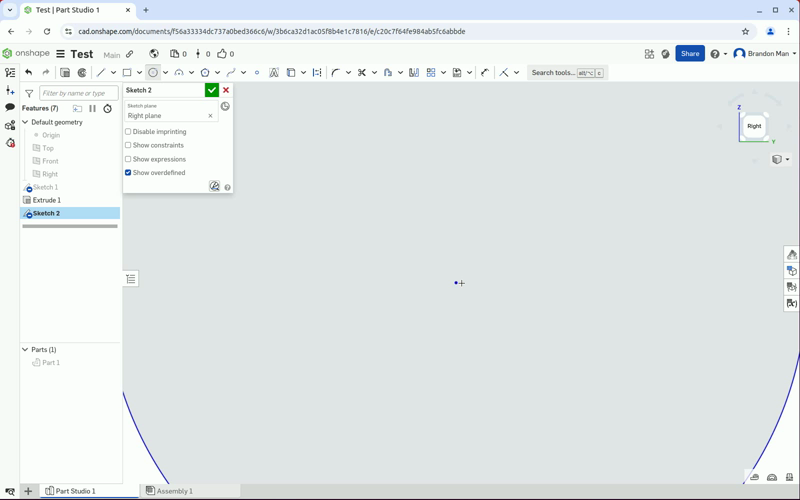
scroll(-6)
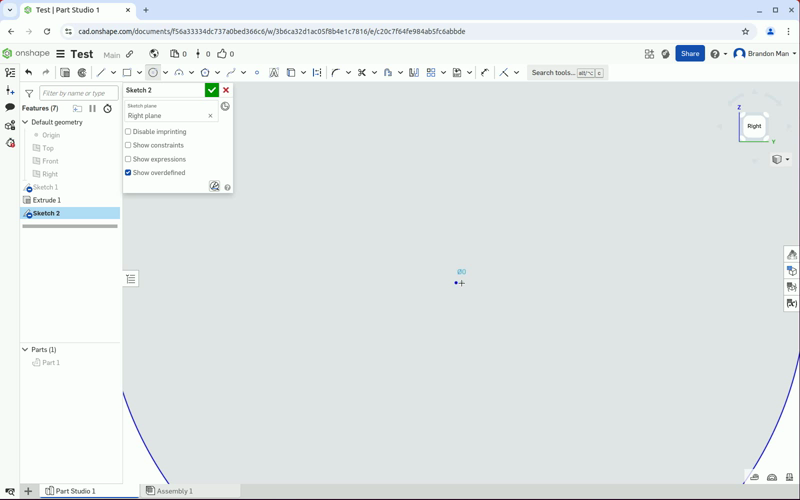
scroll(-6)
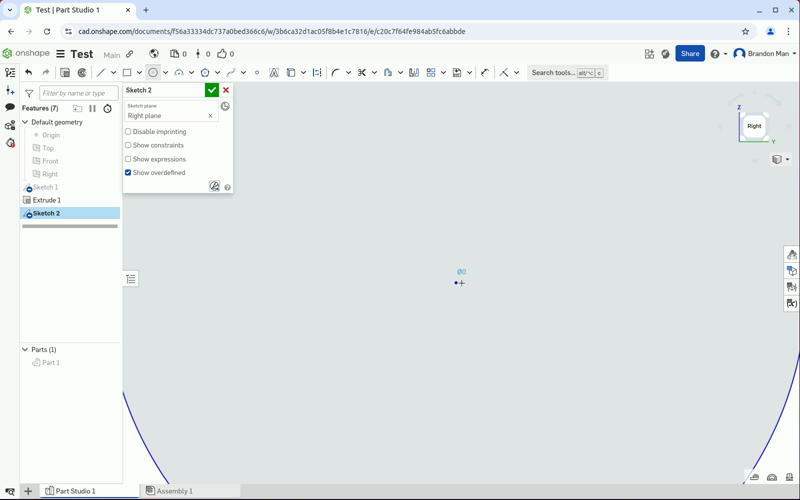
scroll(-6)
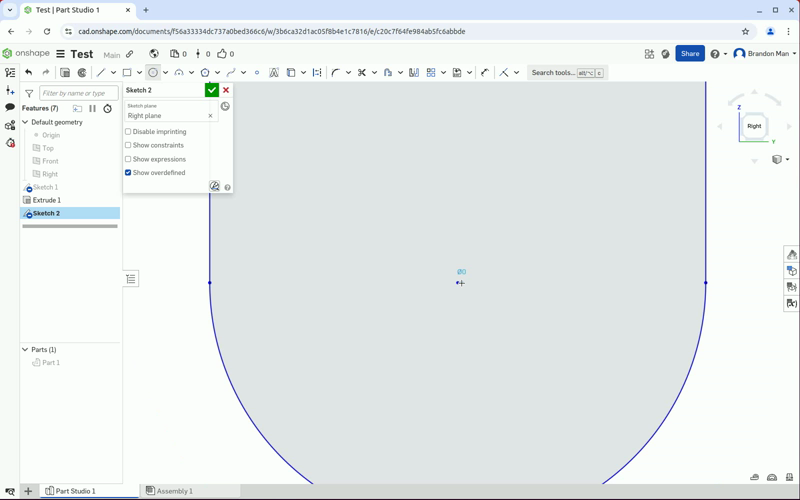
scroll(-6)
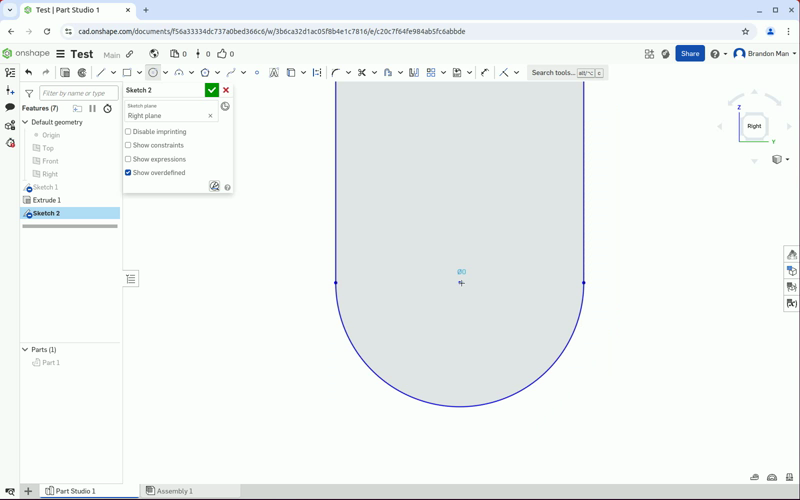
scroll(-6)
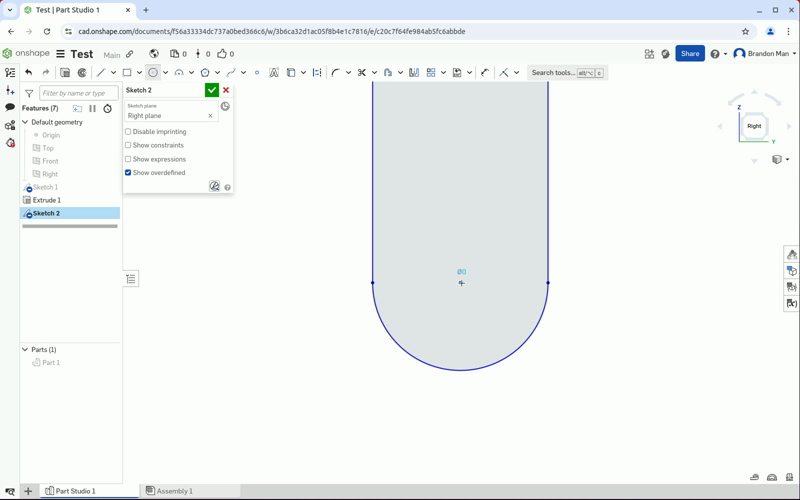
scroll(-6)
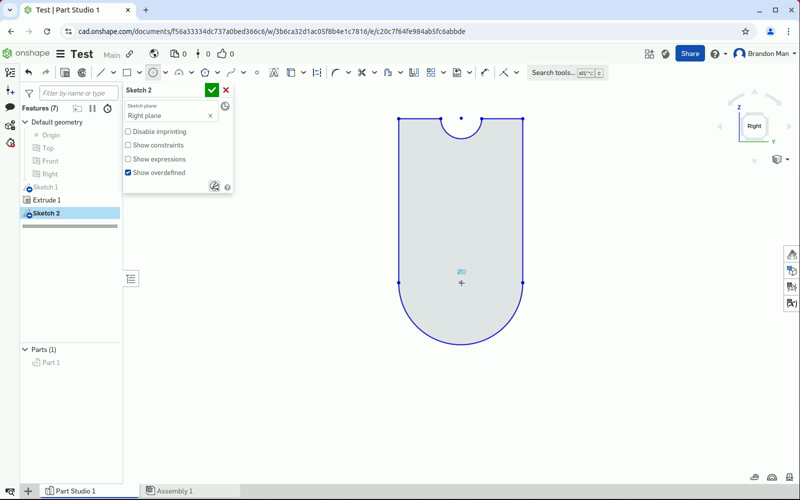
scroll(-6)
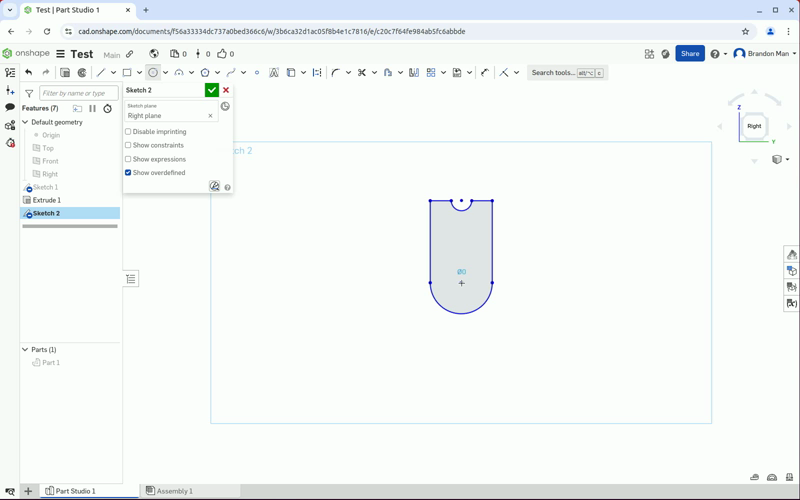
key_up(shift)
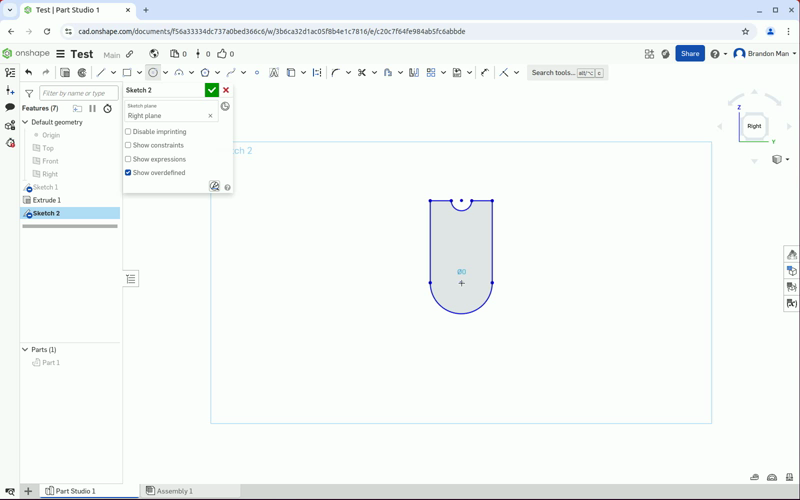
mouse_move(472, 282)
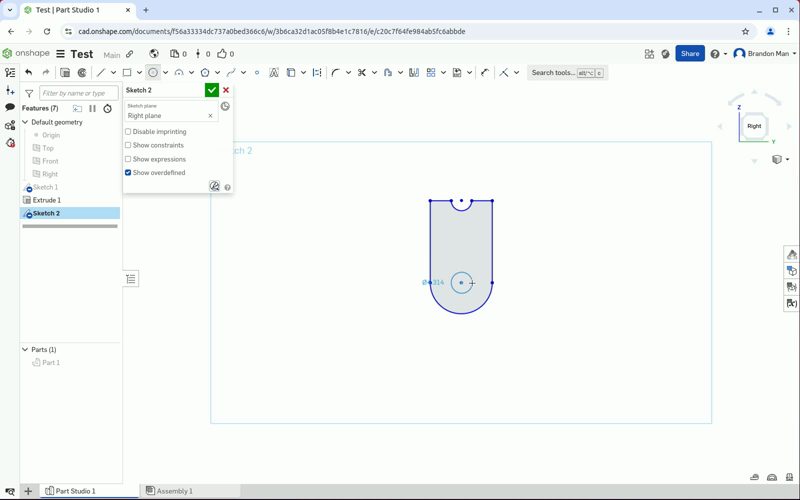
click(472, 282)
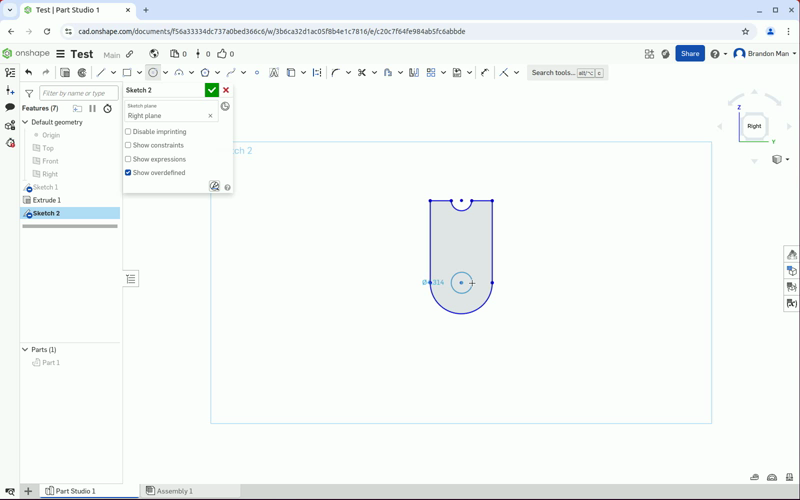
key(esc)
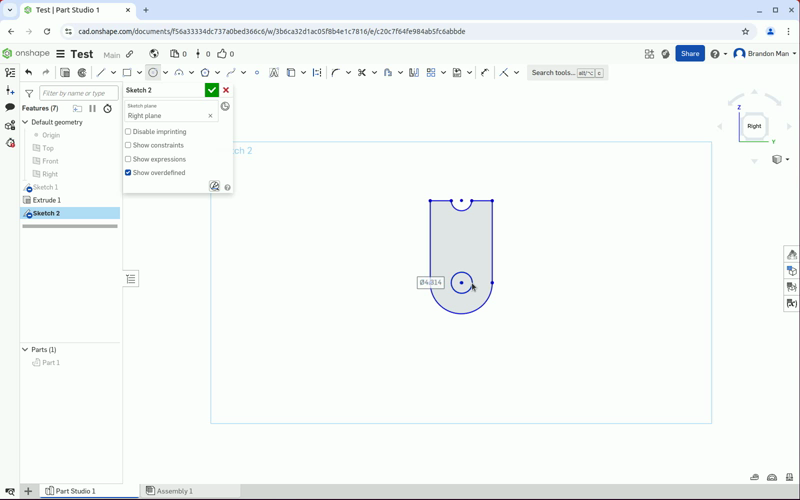
mouse_move(435, 275)
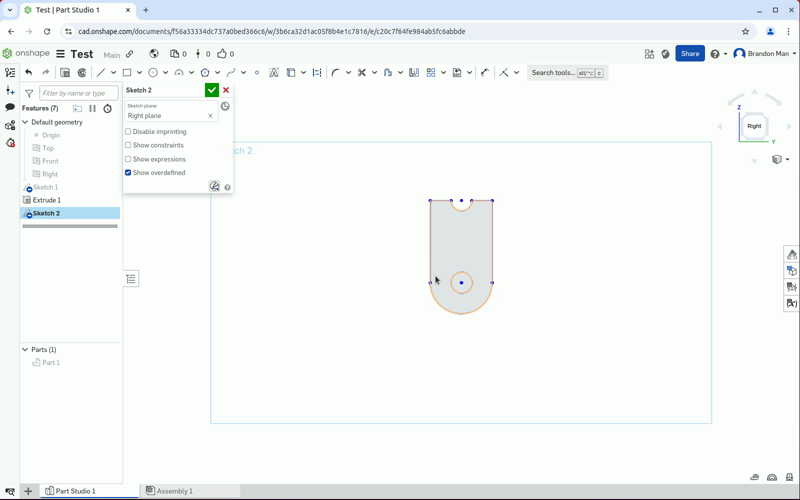
click(435, 275)
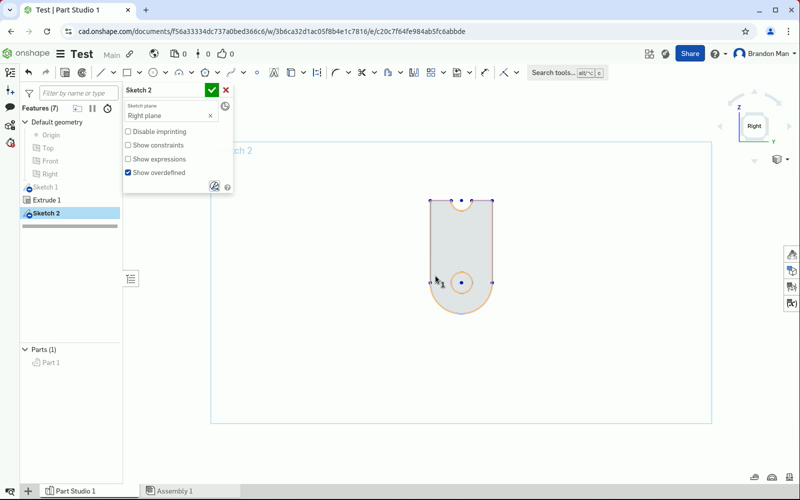
mouse_move(73, 352)
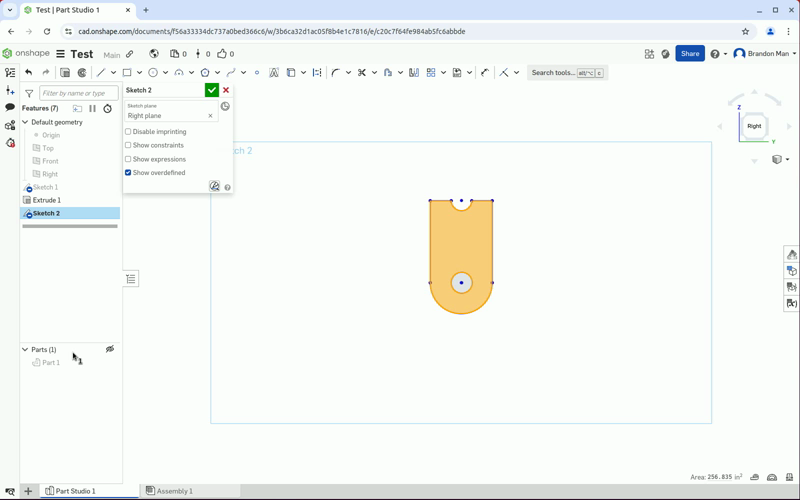
key(shift+y)
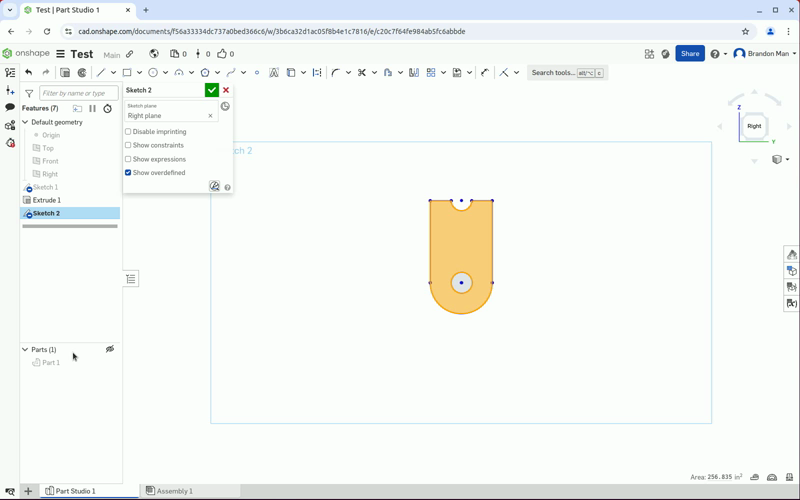
key(shift+e)
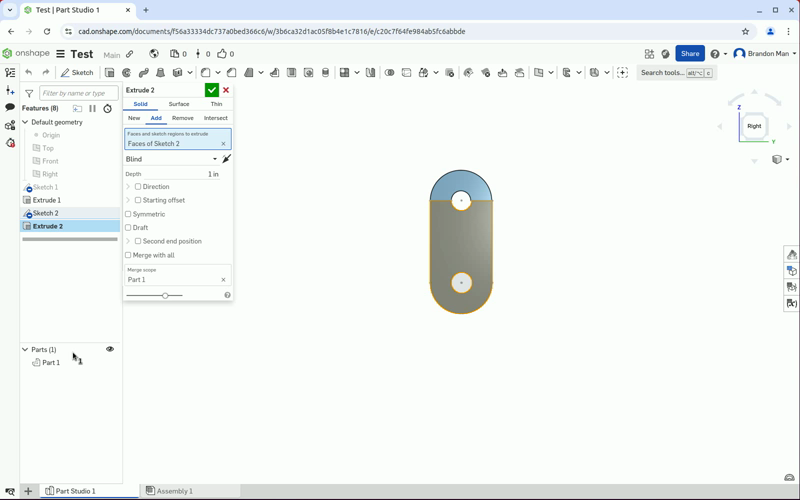
mouse_move(143, 106)
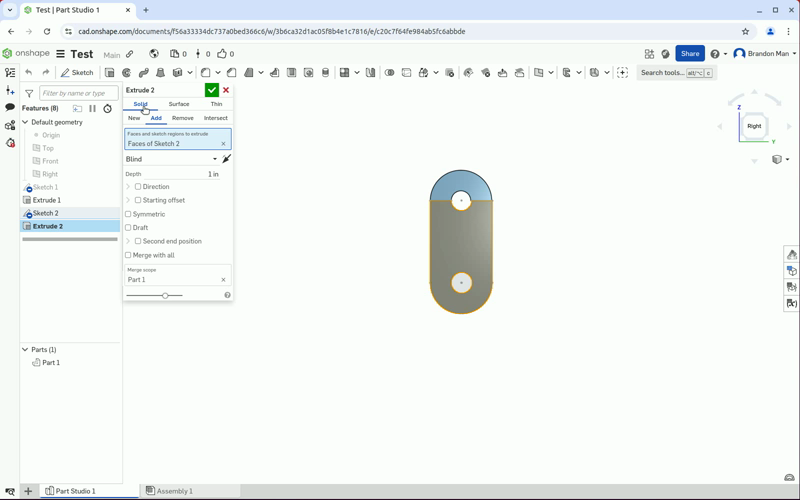
click(143, 106)
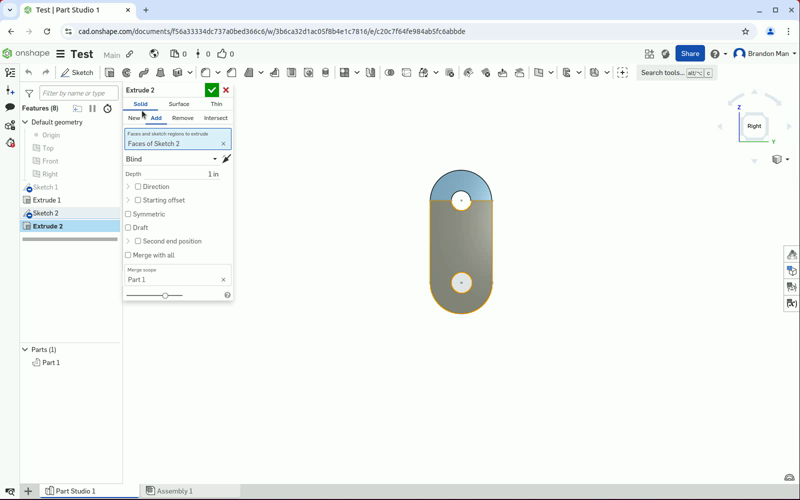
mouse_move(137, 120)
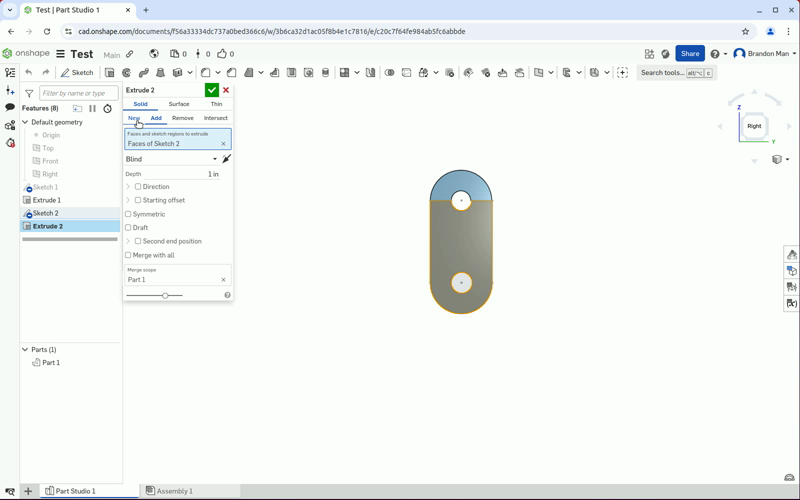
click(137, 120)
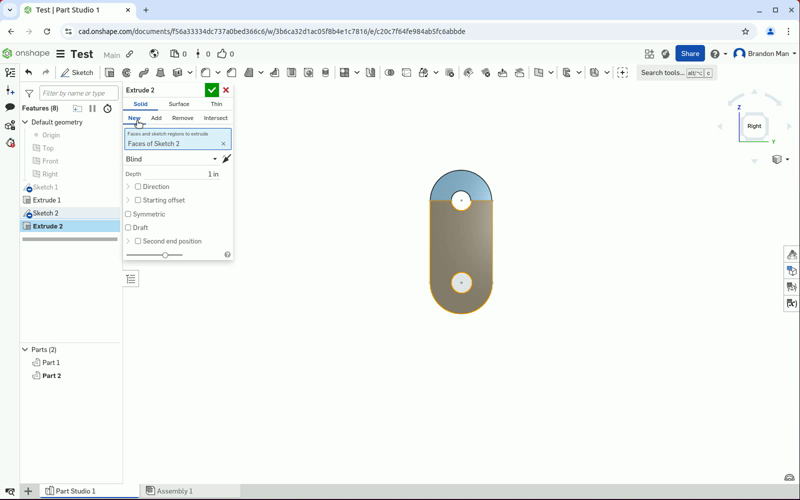
key(tab, 4)
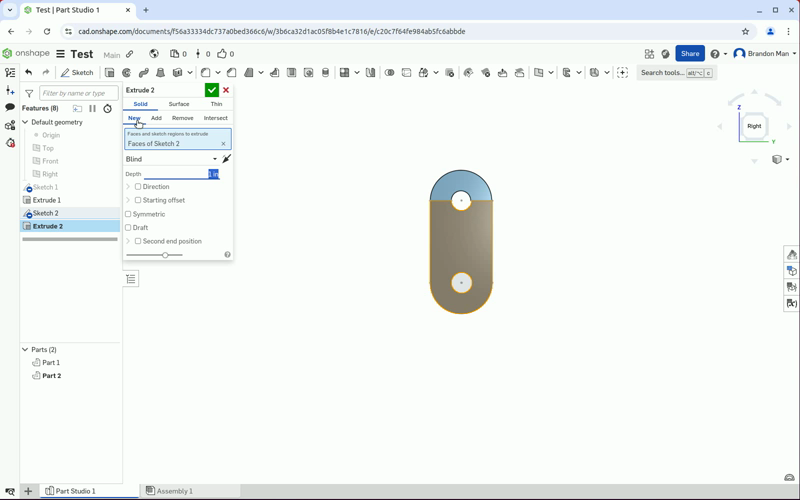
text(4.092)
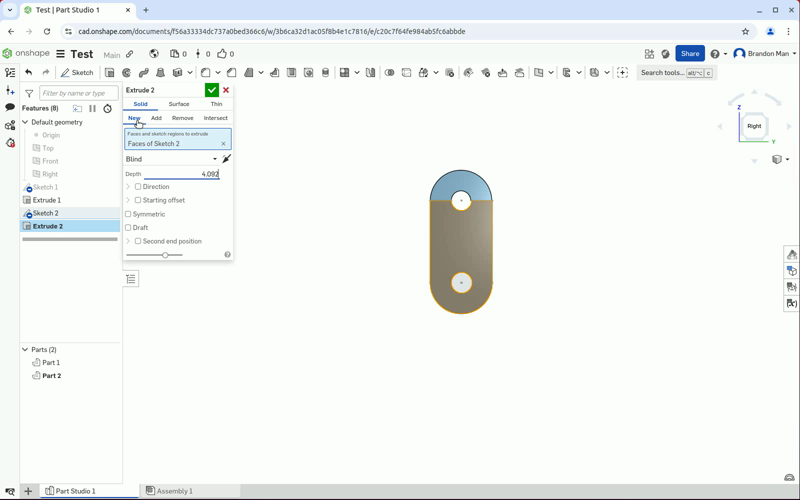
key(enter)
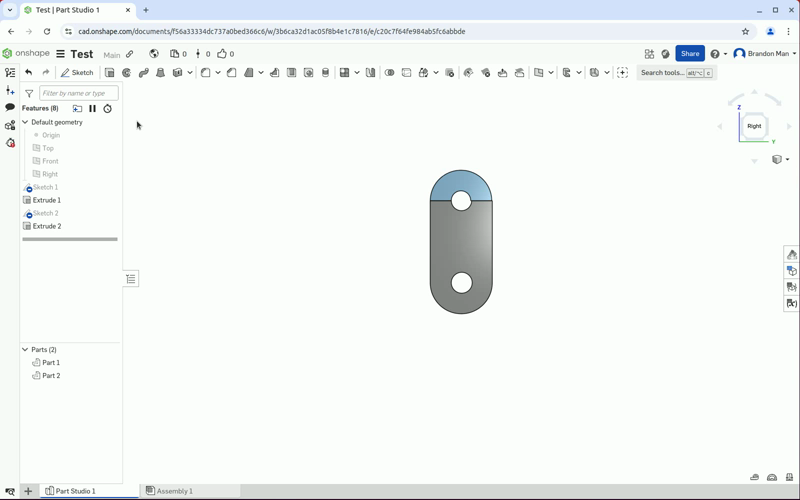
key(shift+h)
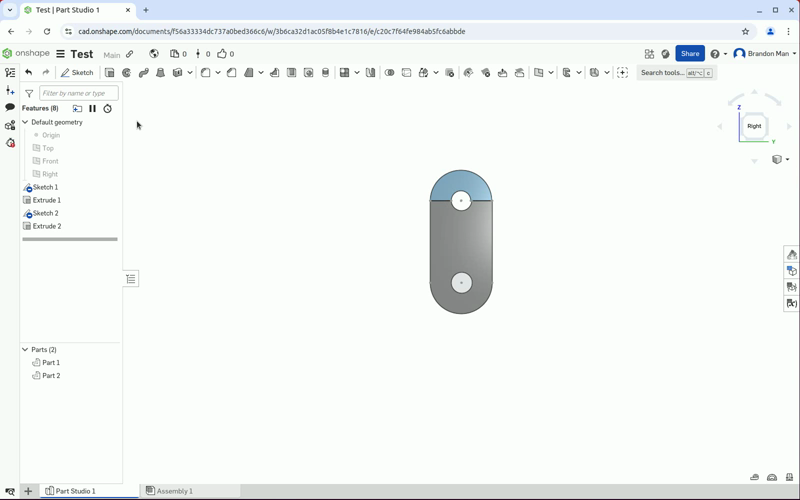
key(shift+h)
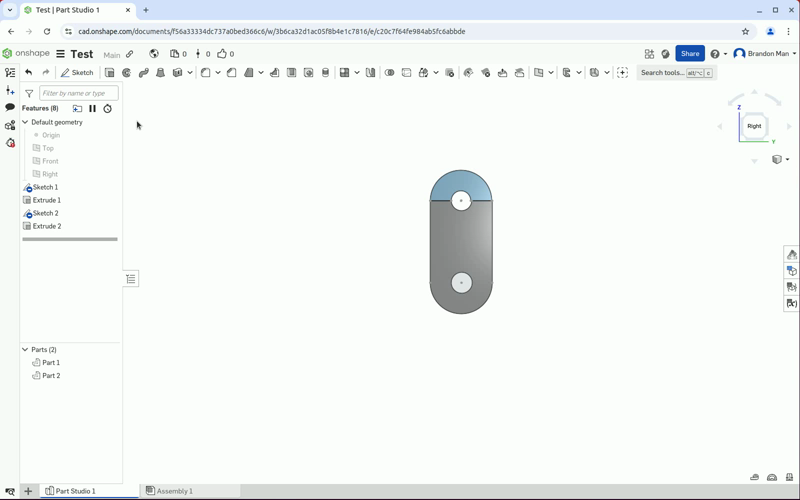
key(shift+7)
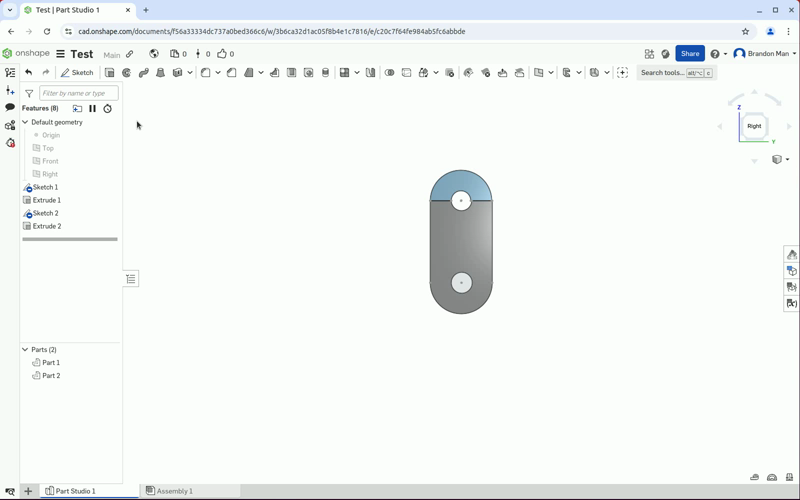
key(right, 2)
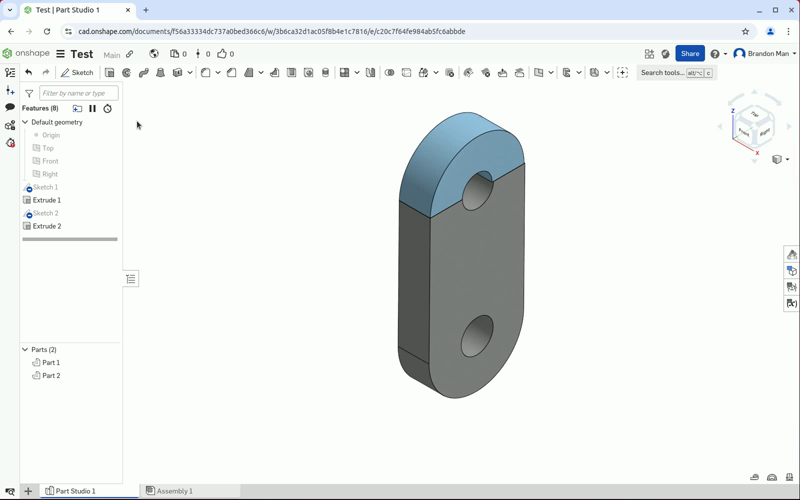
key(down, 2)
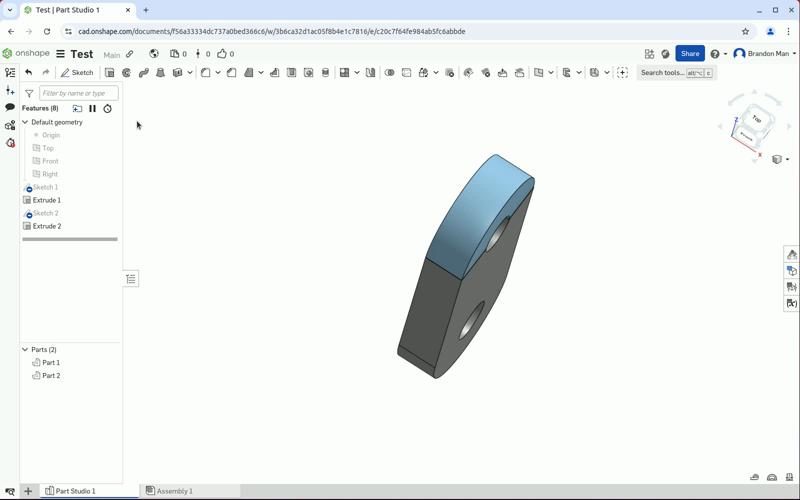
key(up, 2)
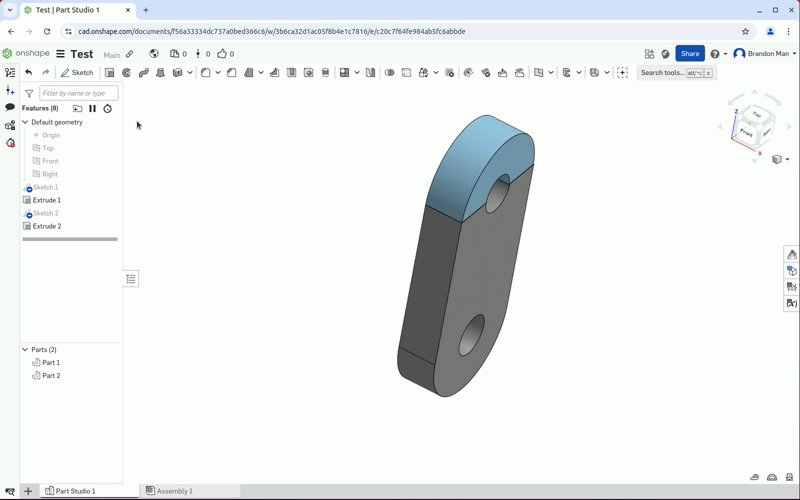
key(left, 2)
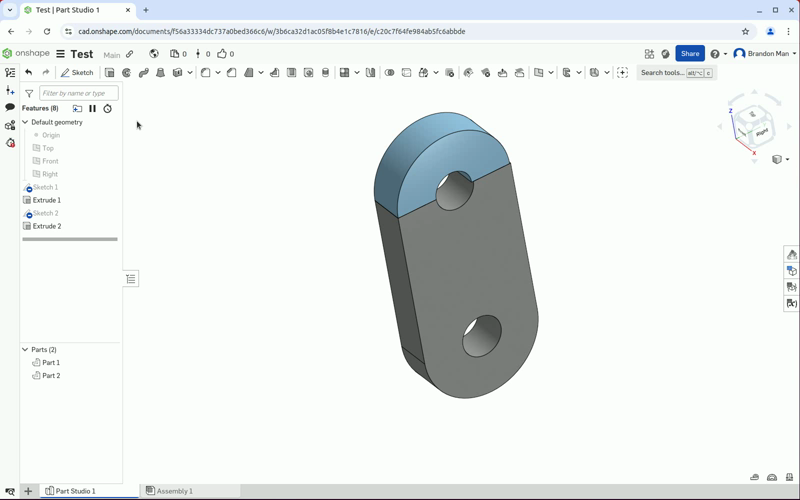
mouse_move(73, 189)
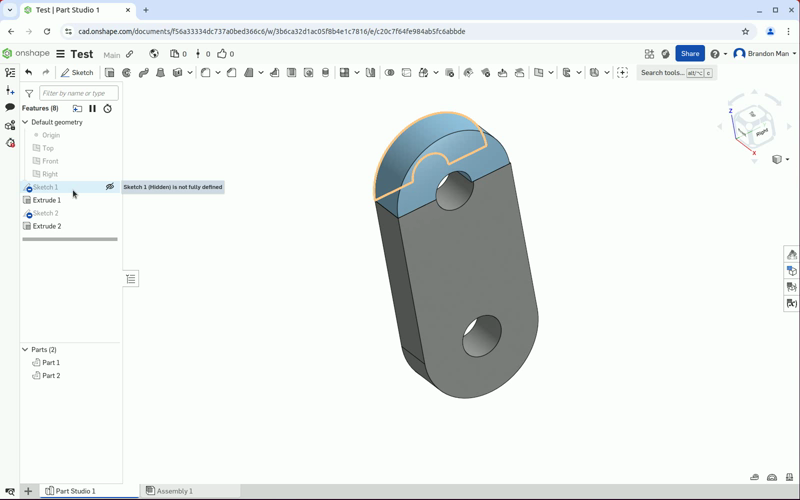
click(73, 189)